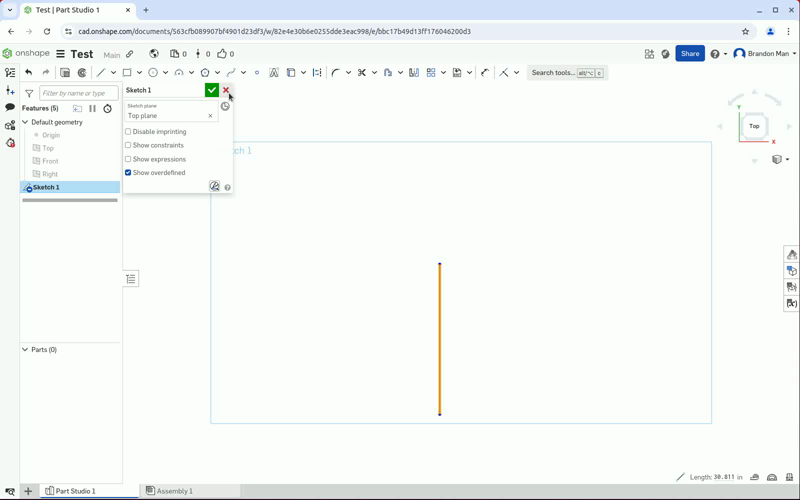
key(shift+h)
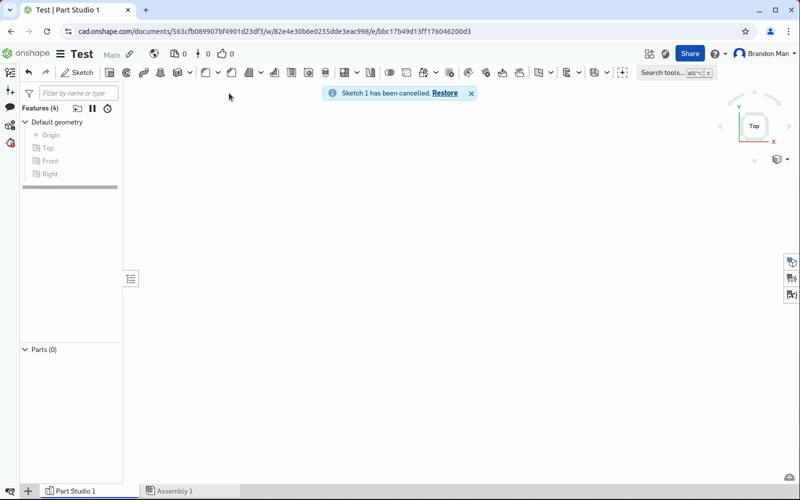
mouse_move(73, 352)
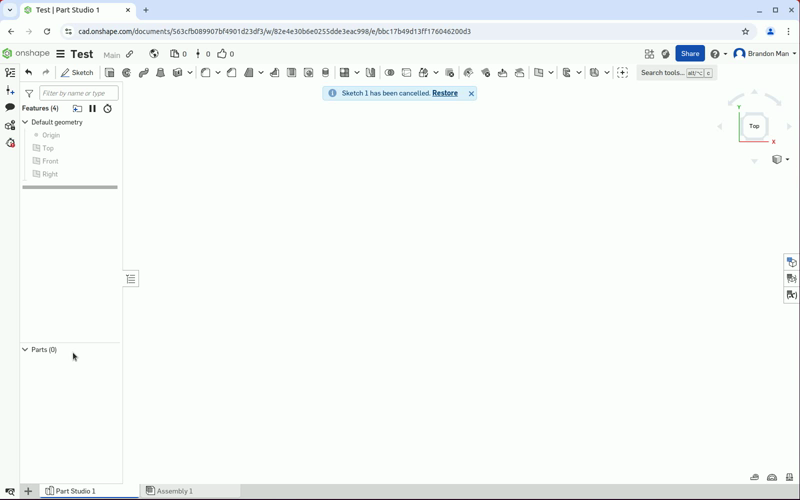
key(y)
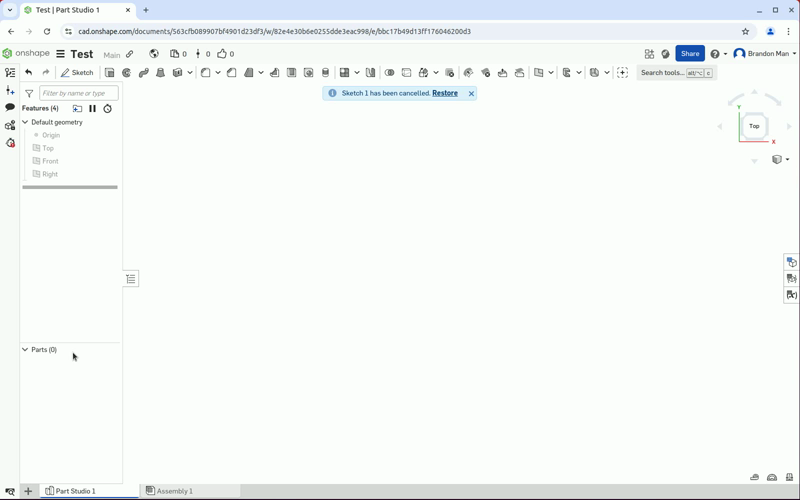
key(shift+p)
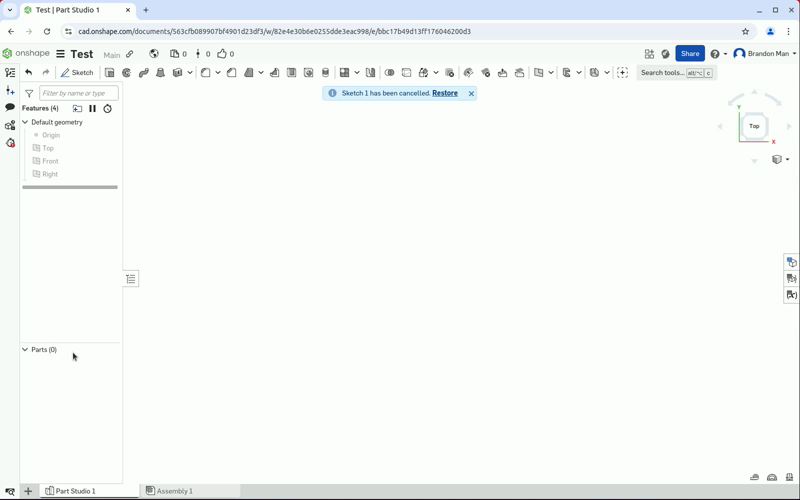
key(space)
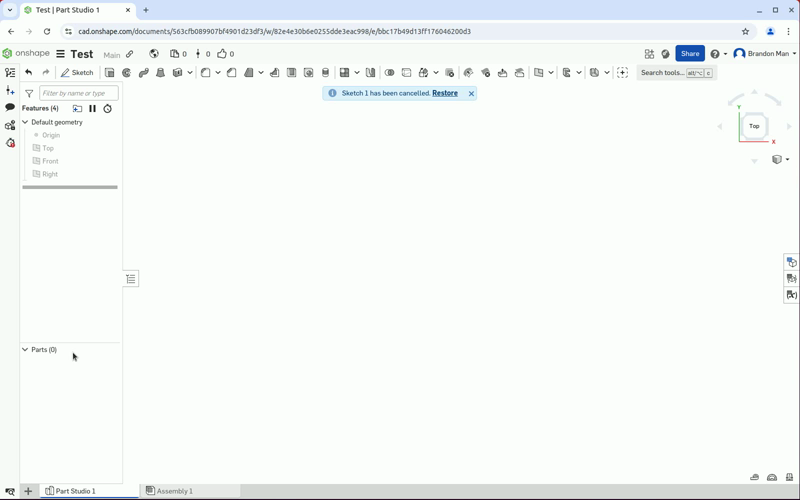
key_down(shift)
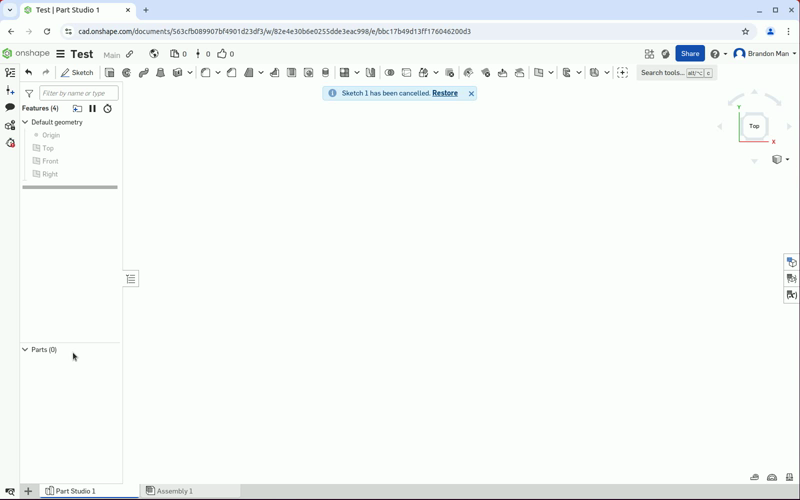
key(up)
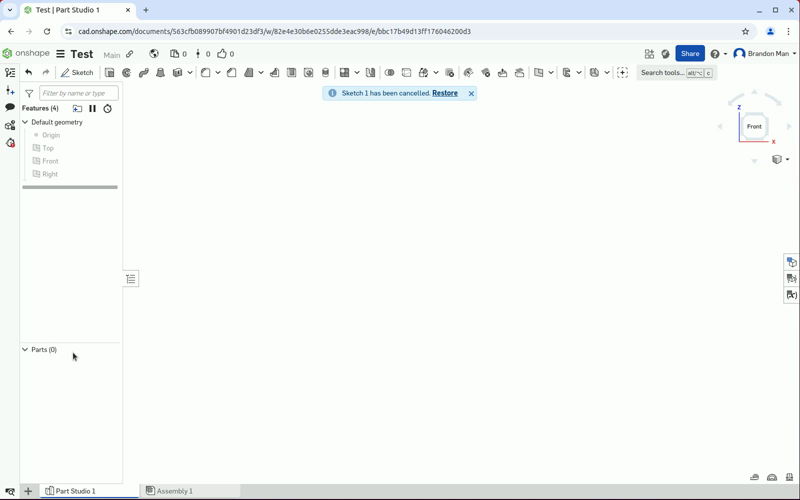
key_up(shift)
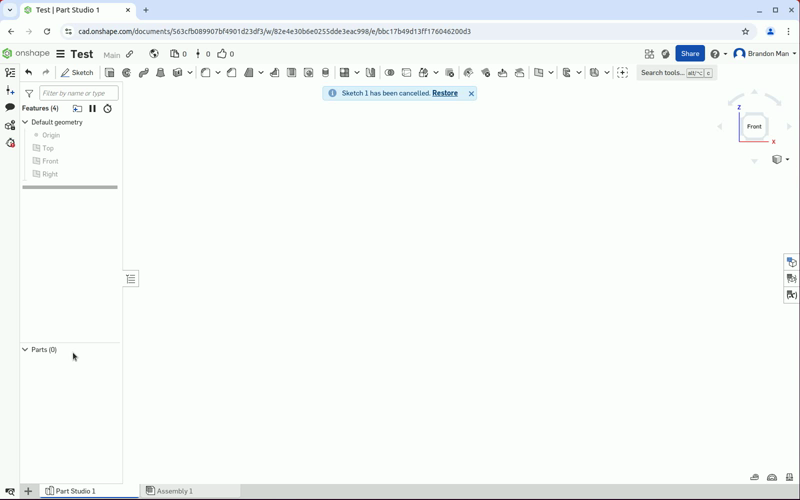
key(space)
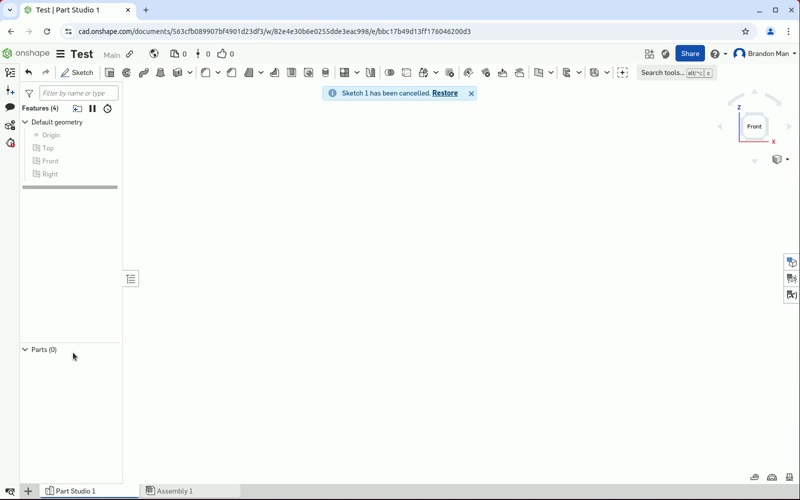
key_down(shift)
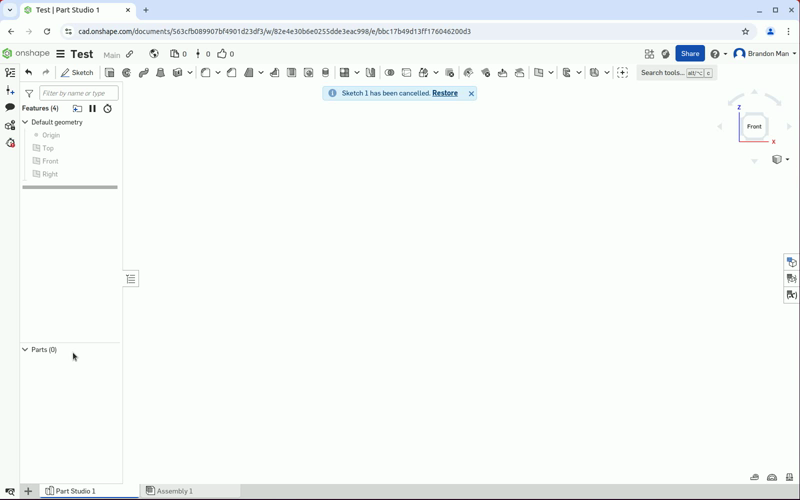
key(left)
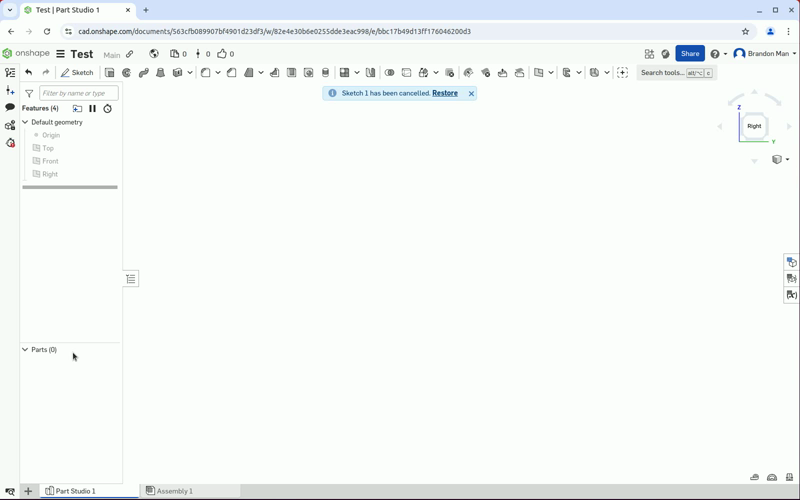
key_up(shift)
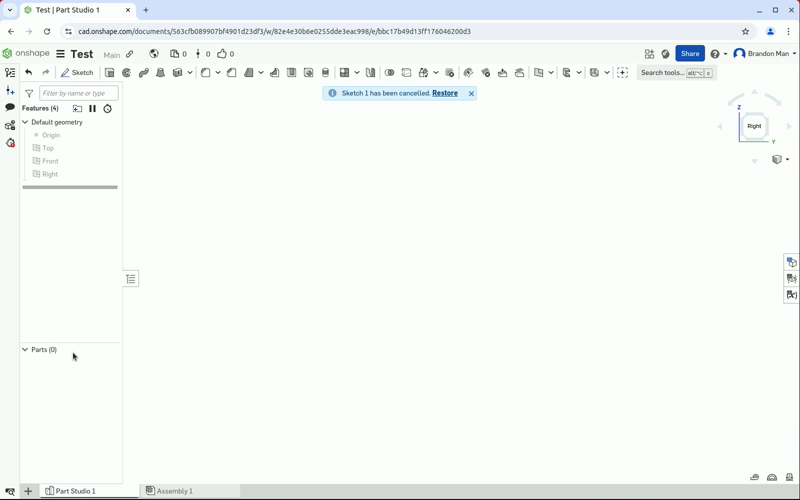
mouse_move(73, 352)
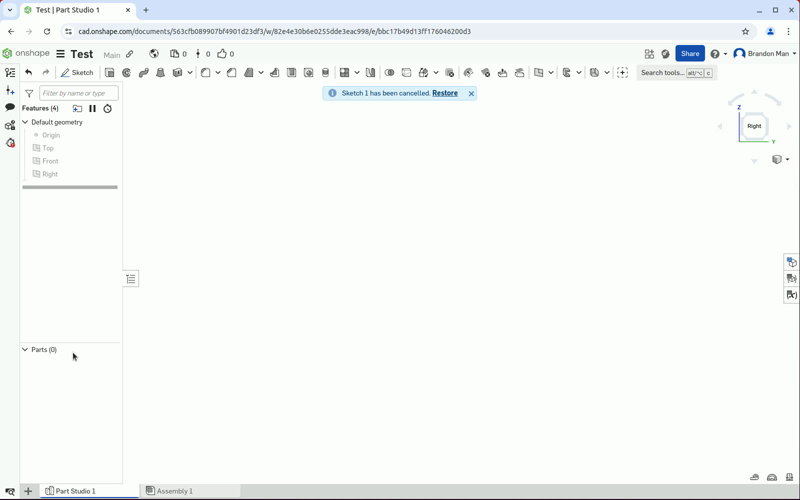
key(shift+y)
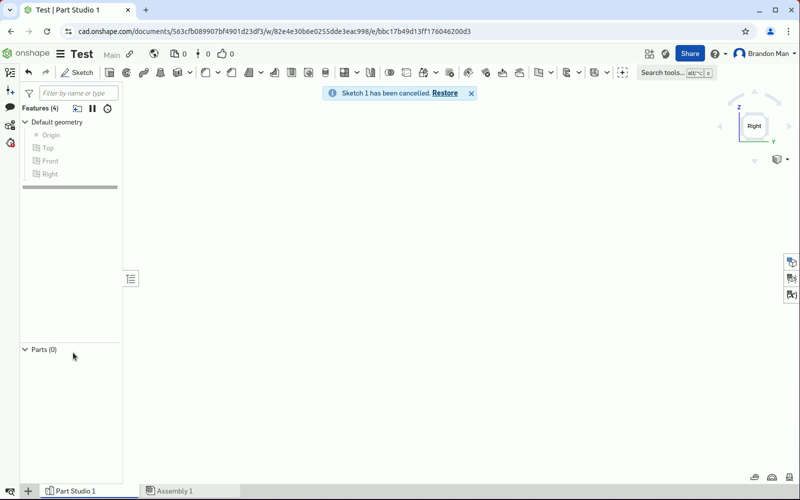
key(shift+s)
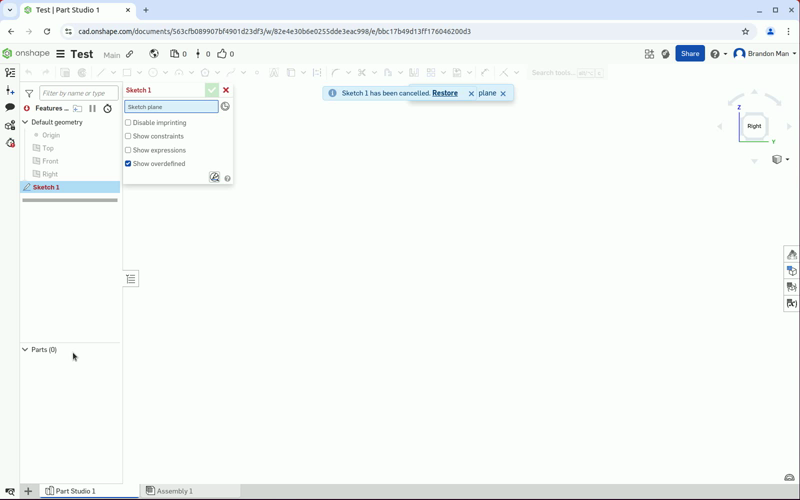
mouse_move(73, 176)
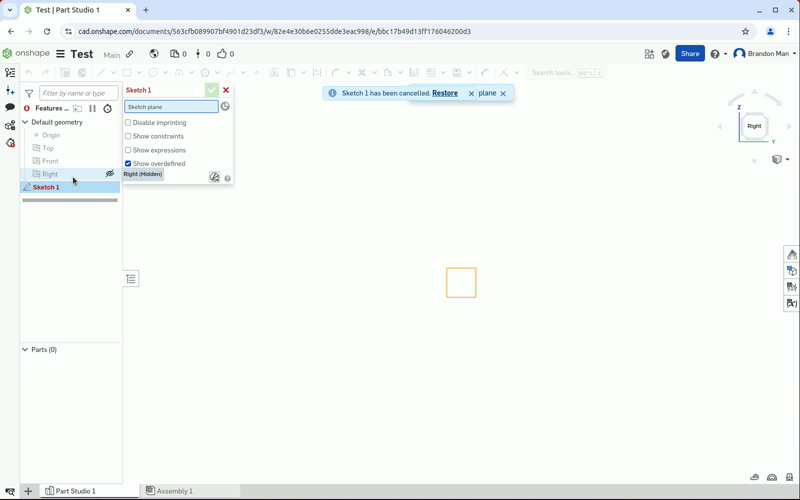
click(73, 176)
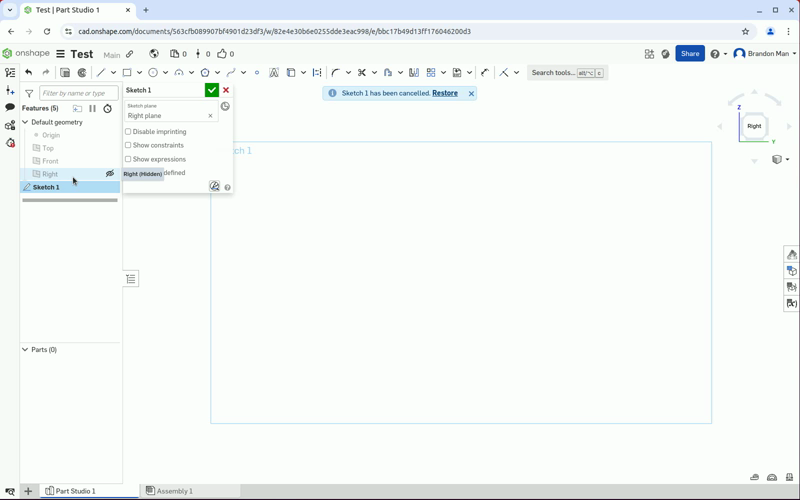
mouse_move(73, 352)
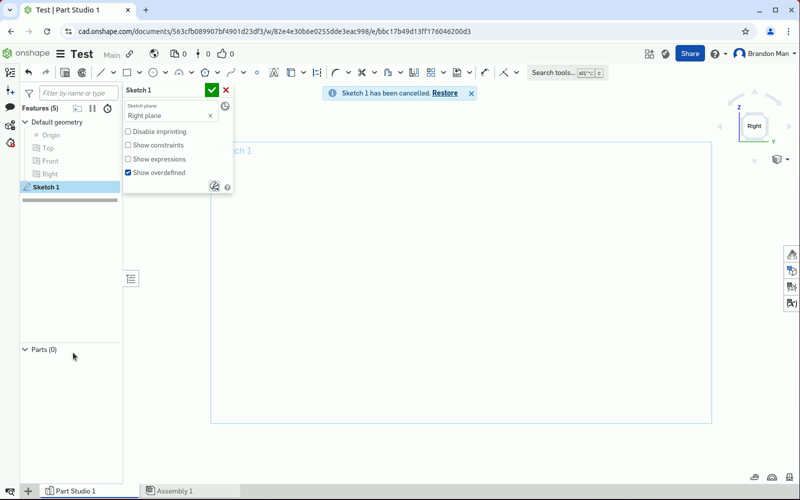
key(y)
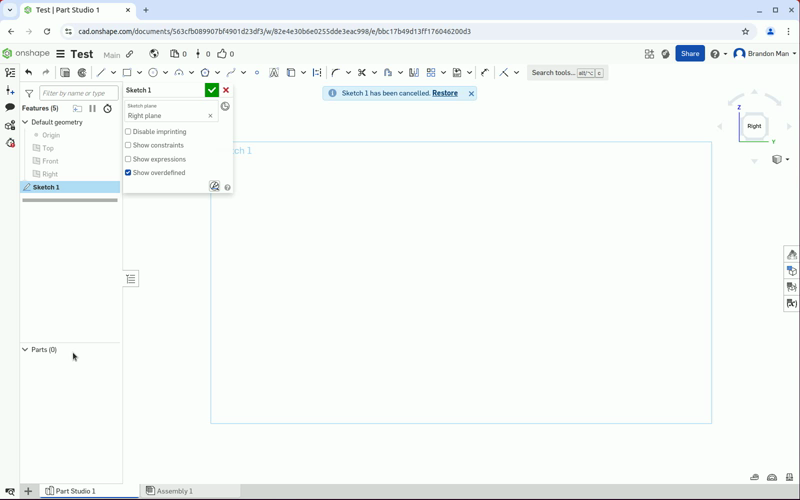
key(l)
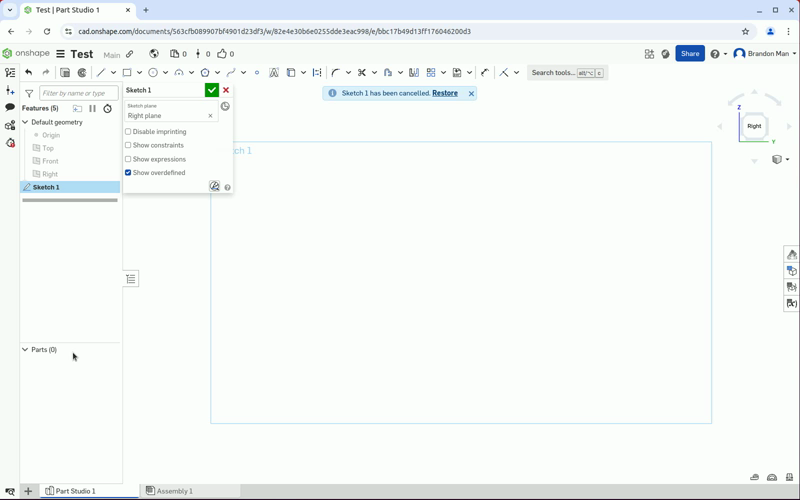
key_down(shift)
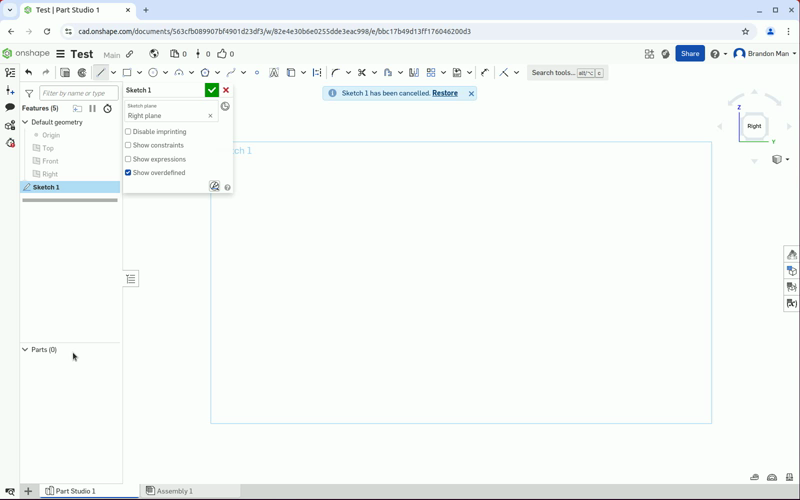
mouse_move(464, 282)
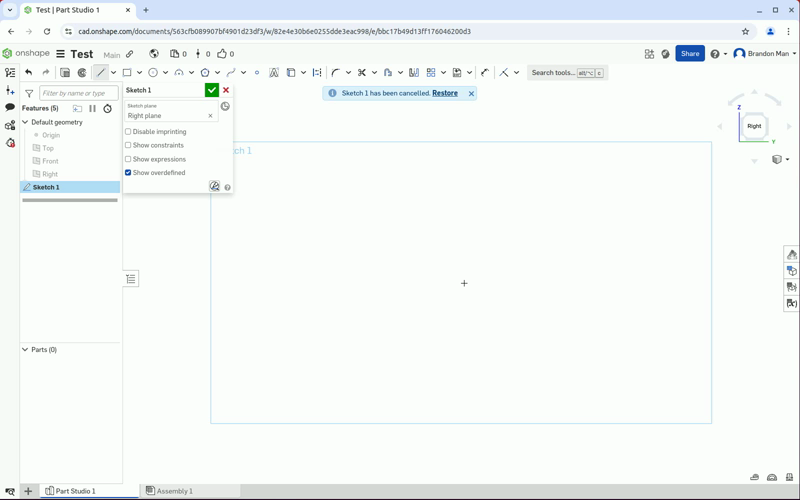
click(464, 282)
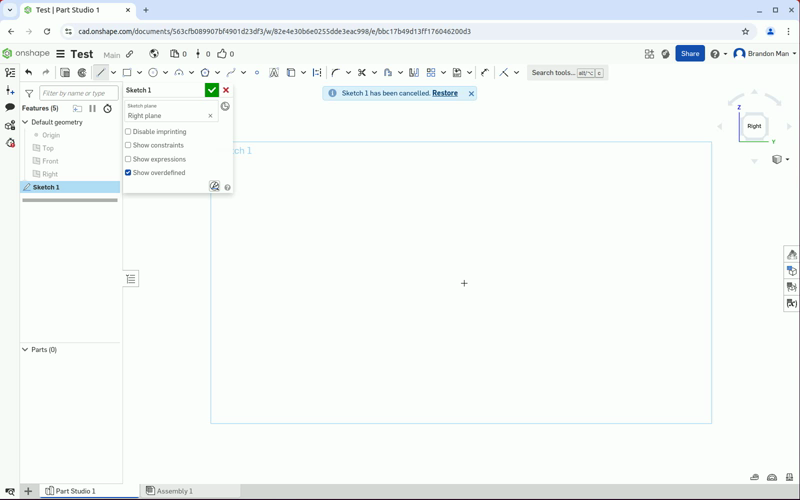
key_up(shift)
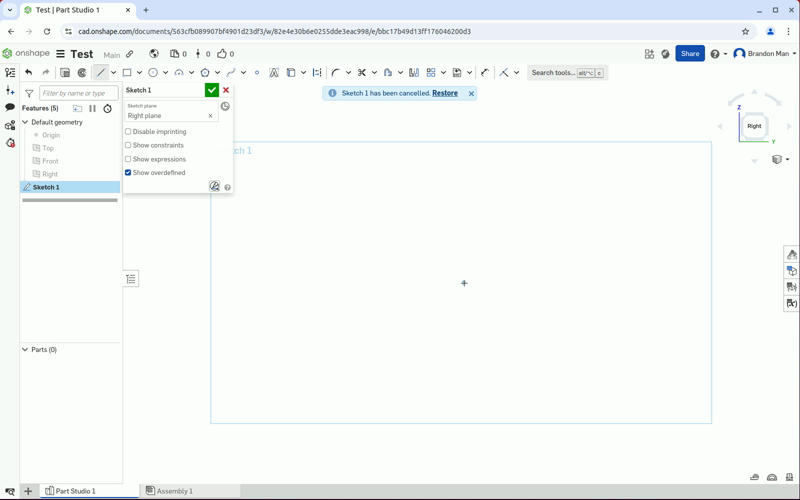
key_down(shift)
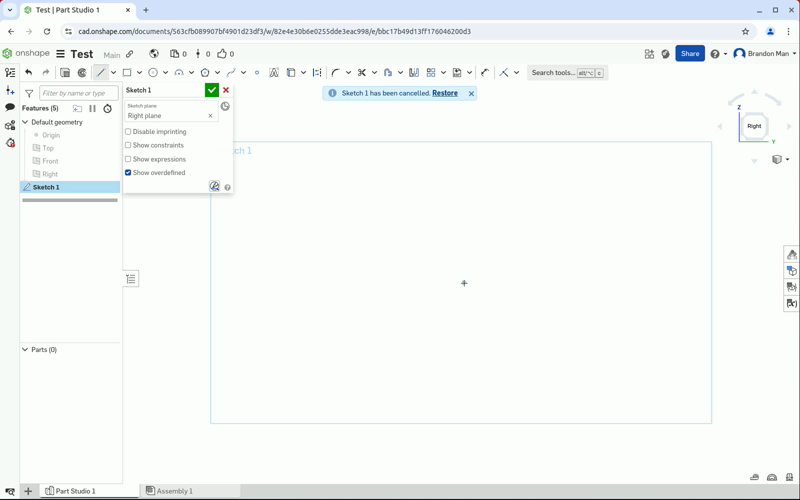
mouse_move(569, 282)
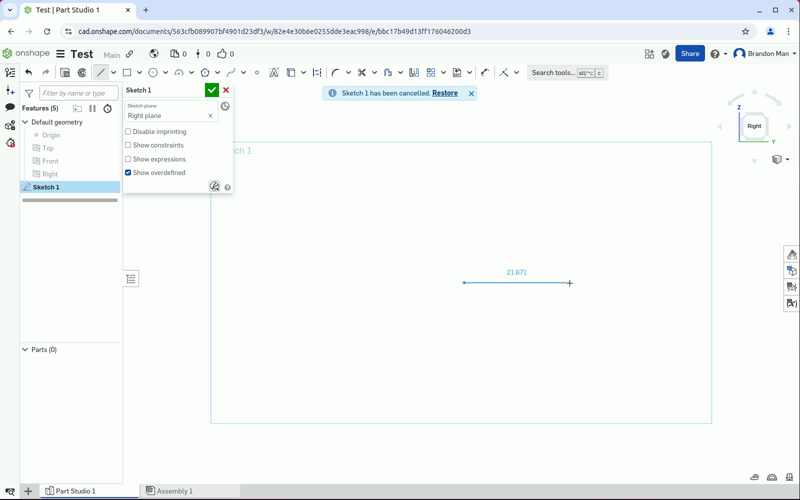
click(569, 282)
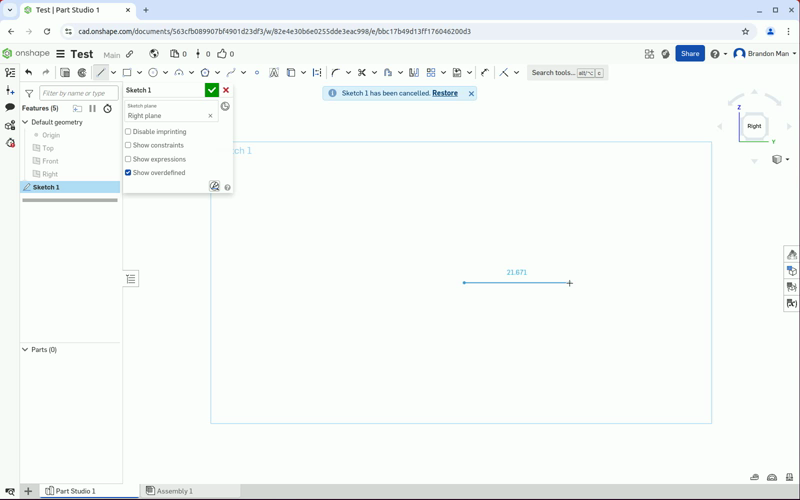
key_up(shift)
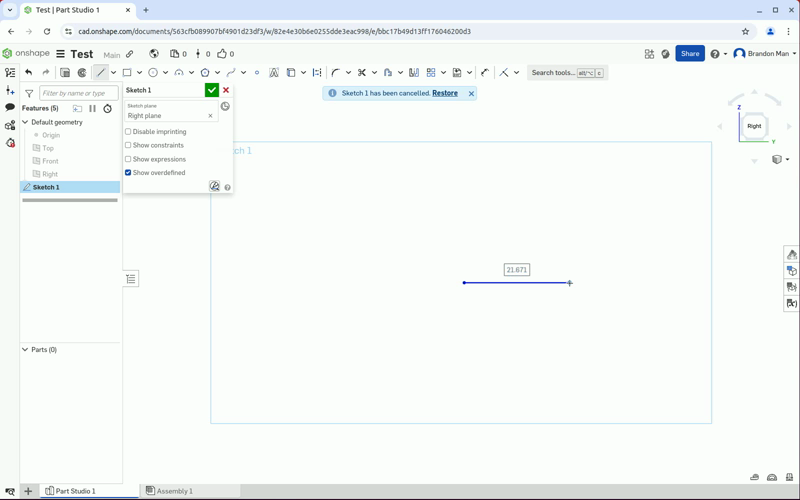
key_down(shift)
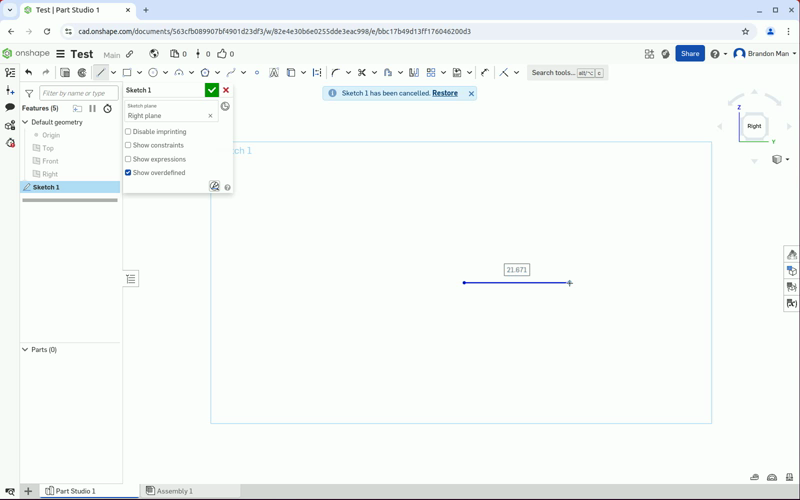
mouse_move(589, 282)
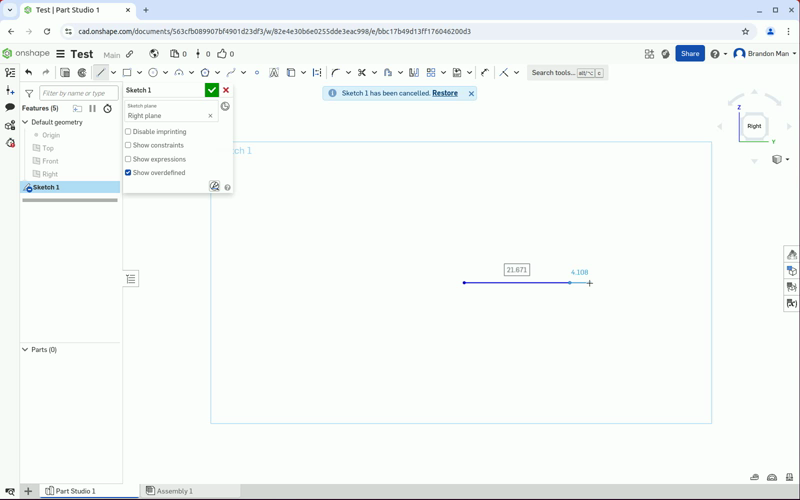
mouse_move(569, 261)
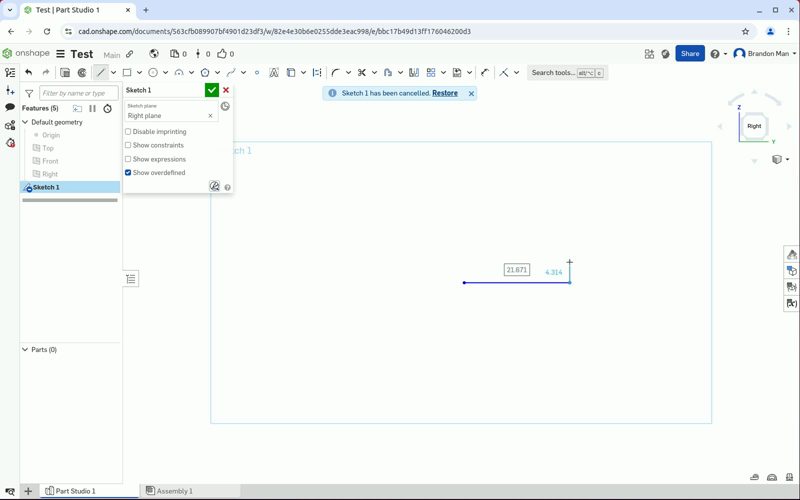
click(569, 261)
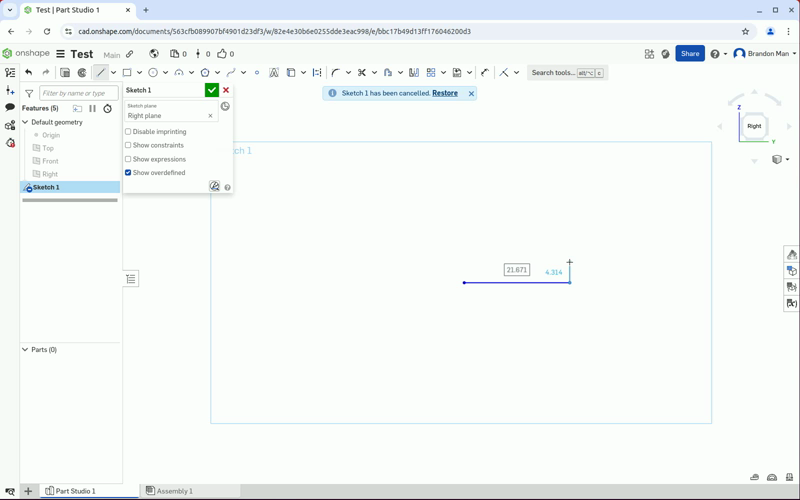
key_up(shift)
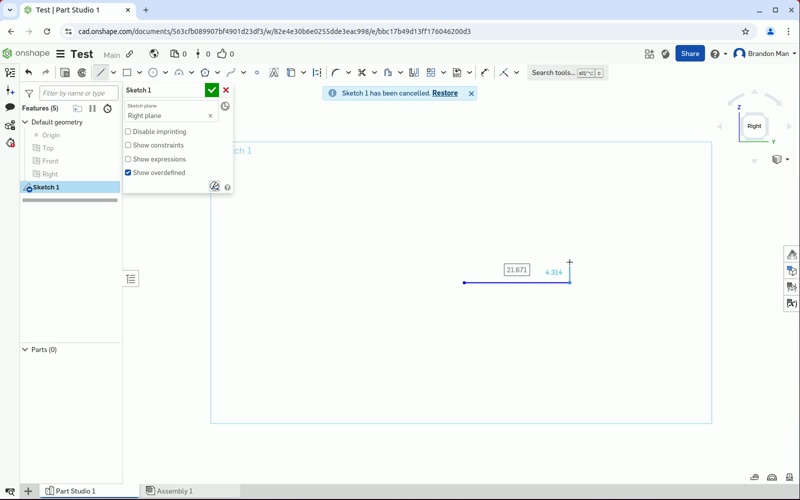
key_down(shift)
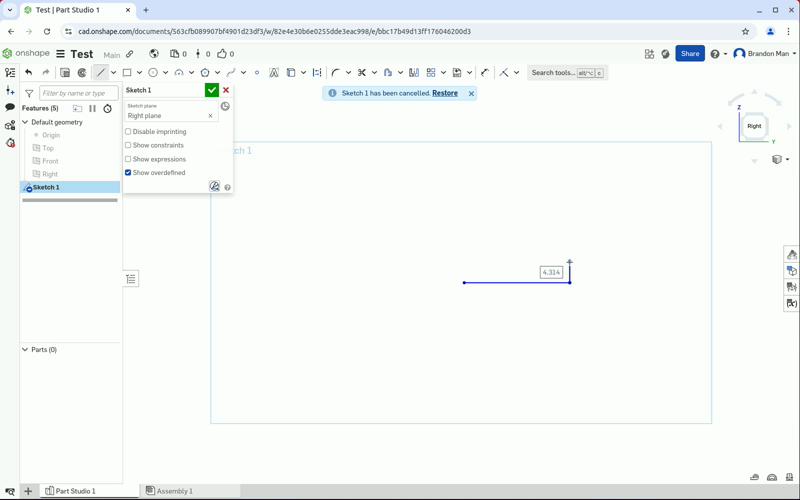
mouse_move(464, 261)
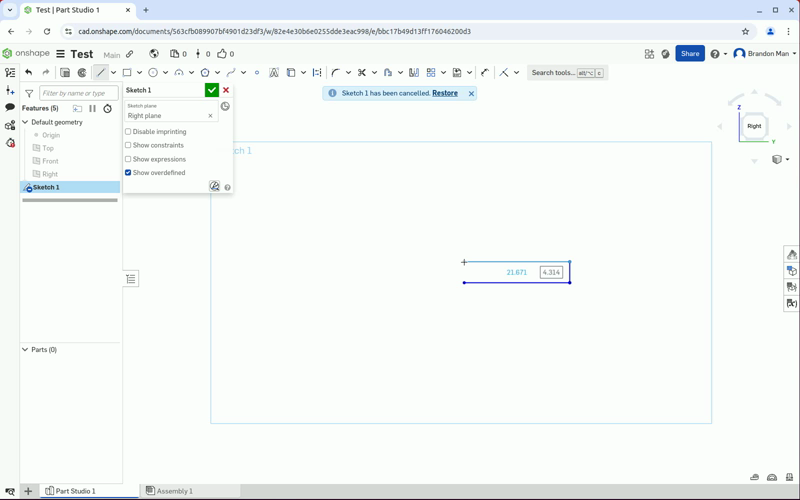
click(464, 261)
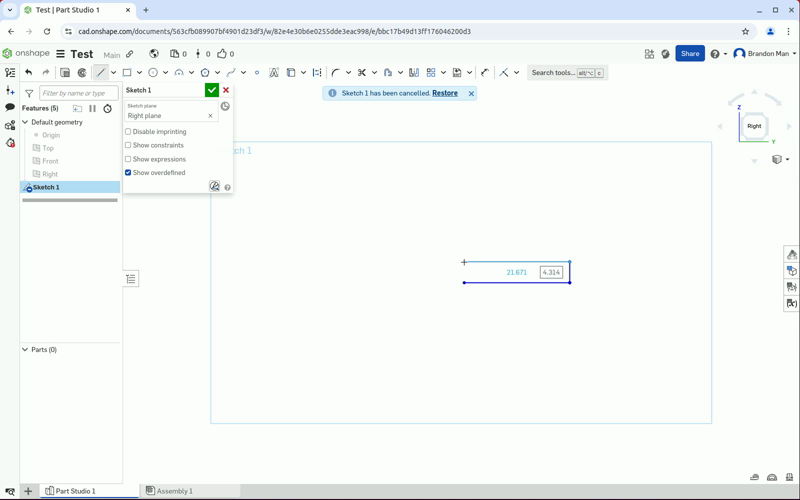
key_up(shift)
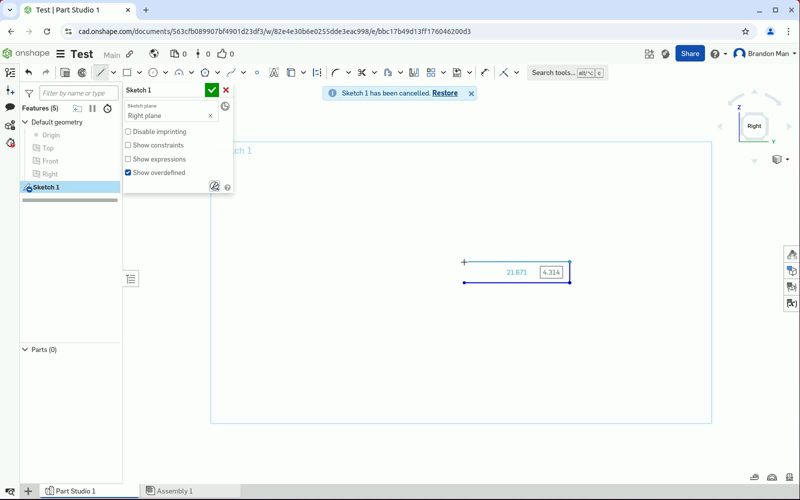
mouse_move(494, 261)
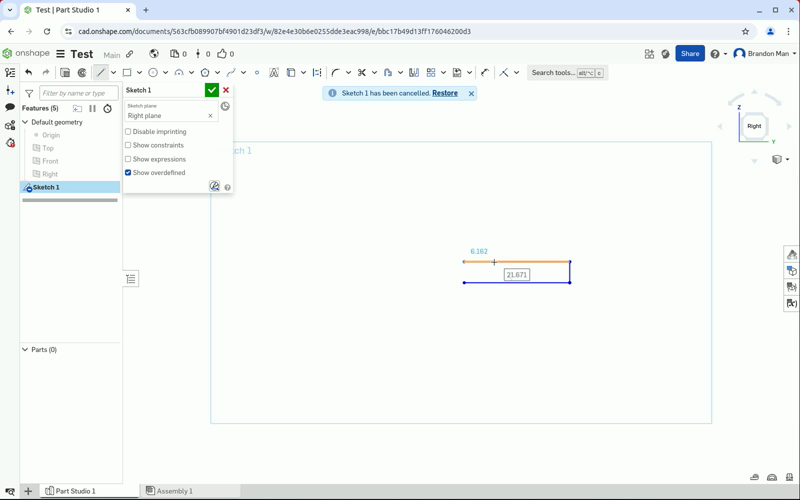
key_down(shift)
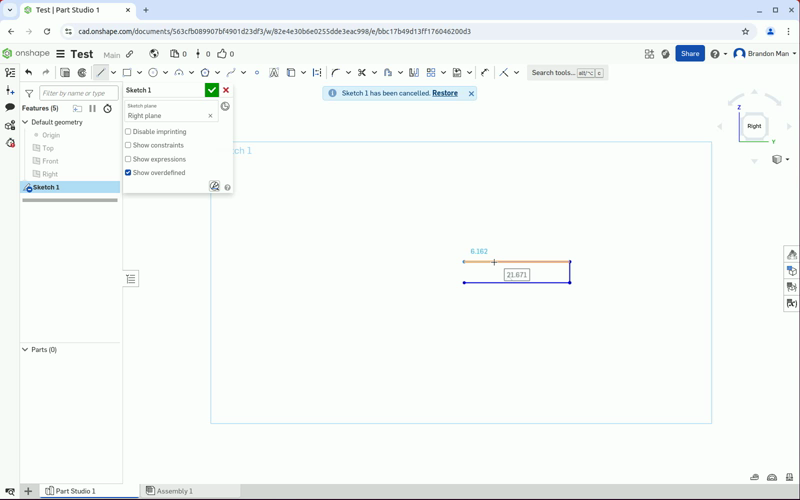
mouse_move(464, 282)
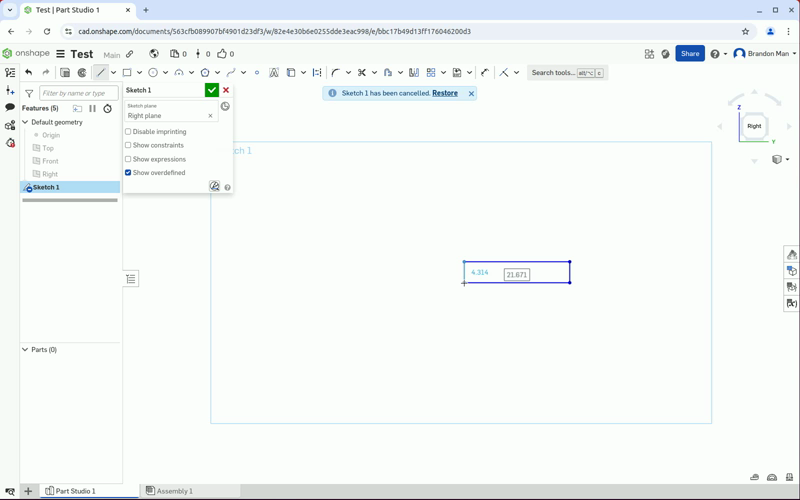
key_up(shift)
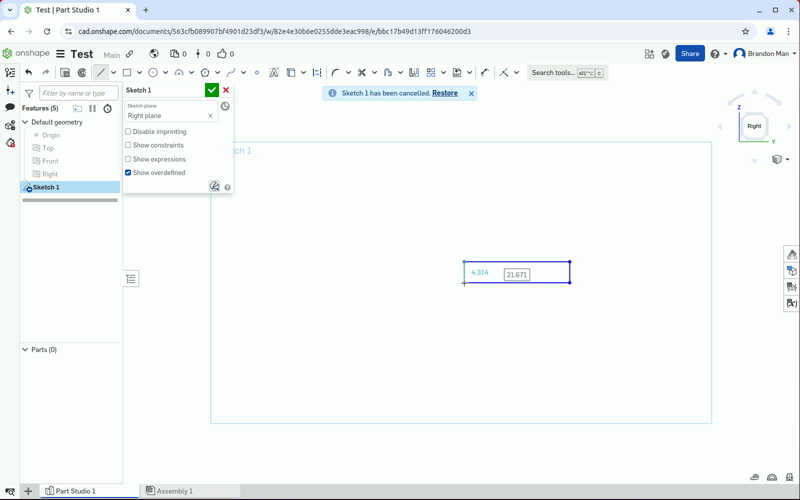
click(464, 282)
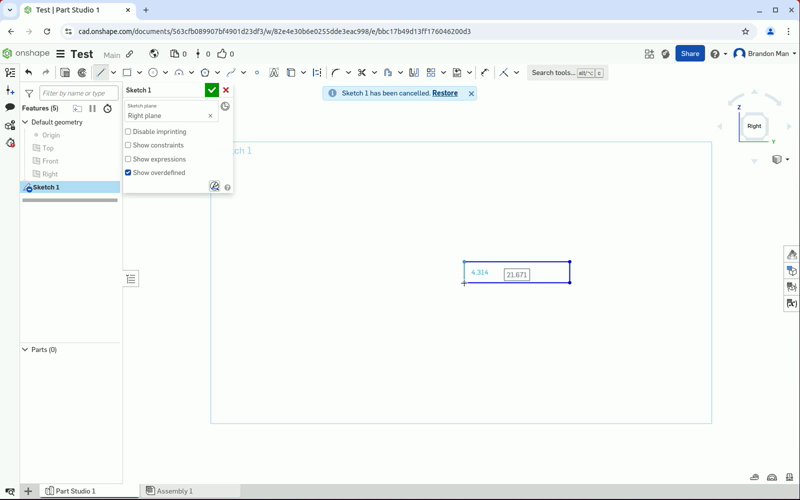
key(esc)
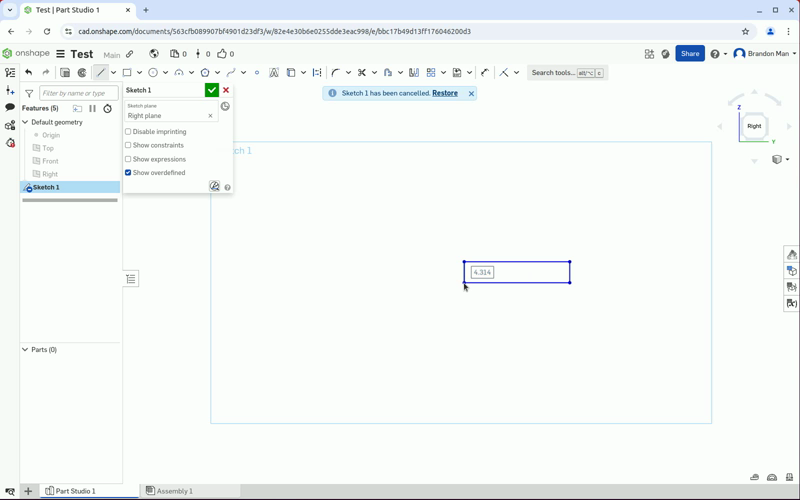
mouse_move(519, 278)
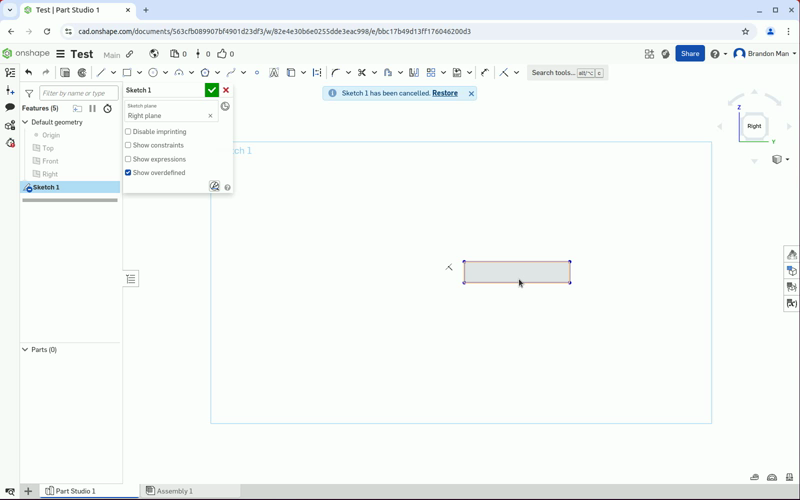
click(519, 278)
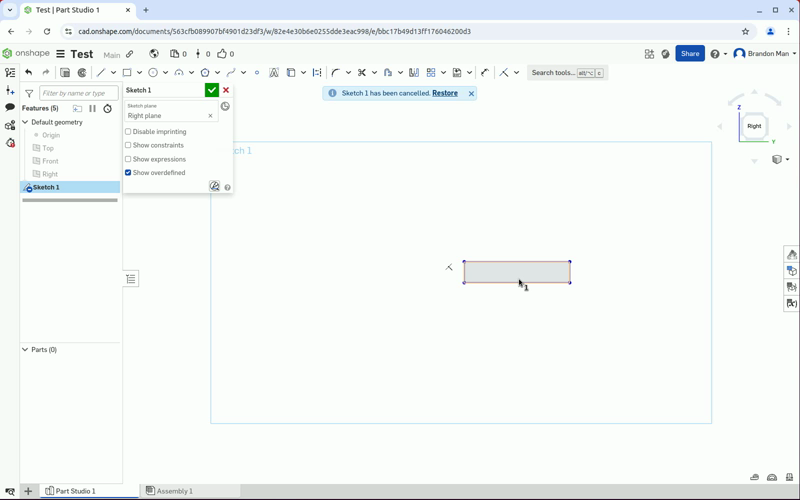
mouse_move(73, 352)
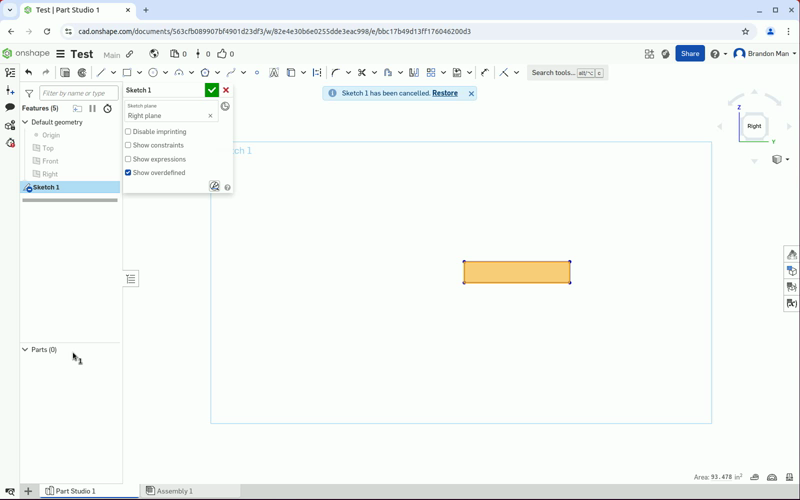
key(shift+y)
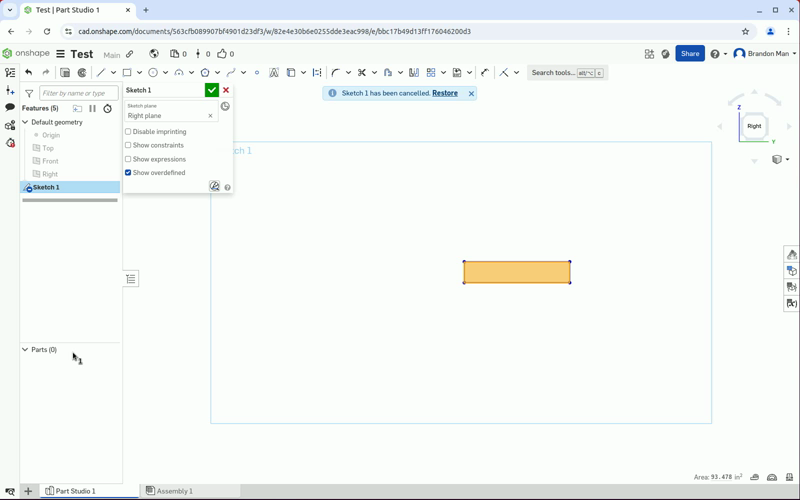
key(shift+e)
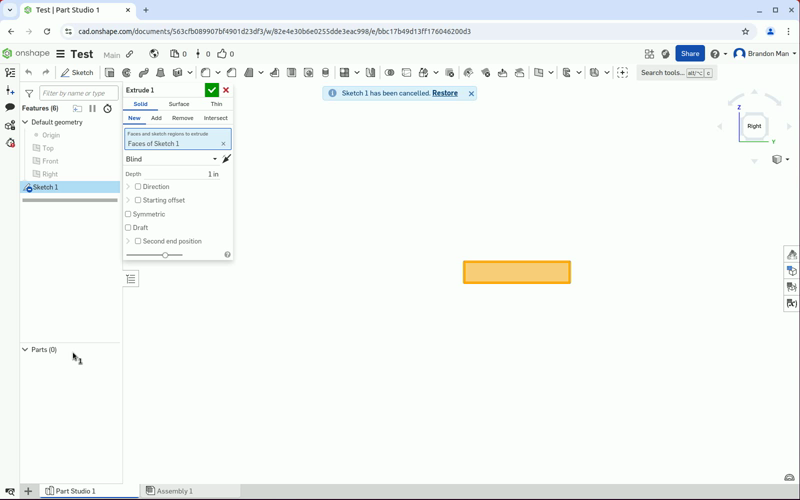
mouse_move(143, 106)
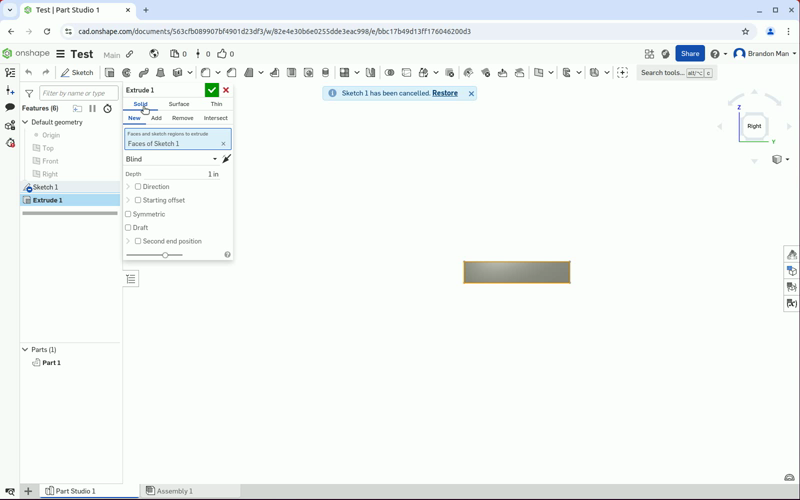
click(143, 106)
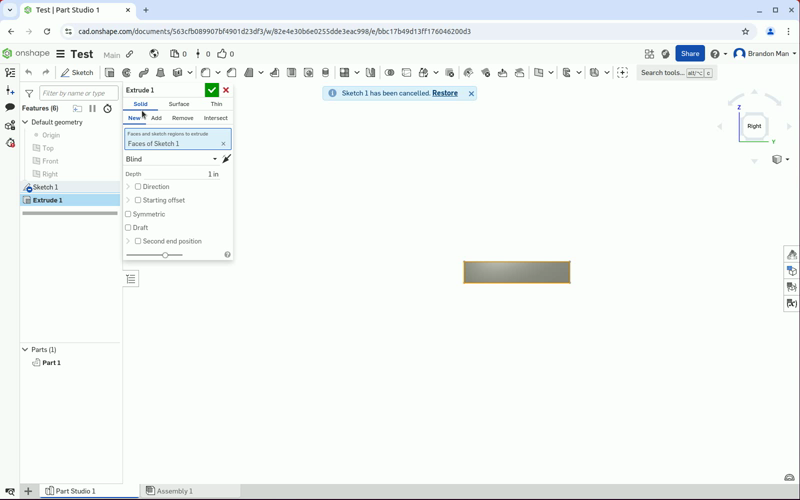
mouse_move(137, 120)
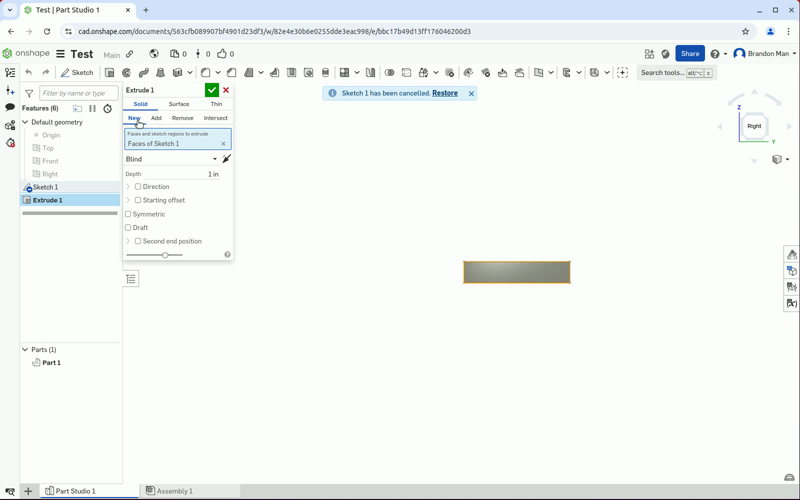
click(137, 120)
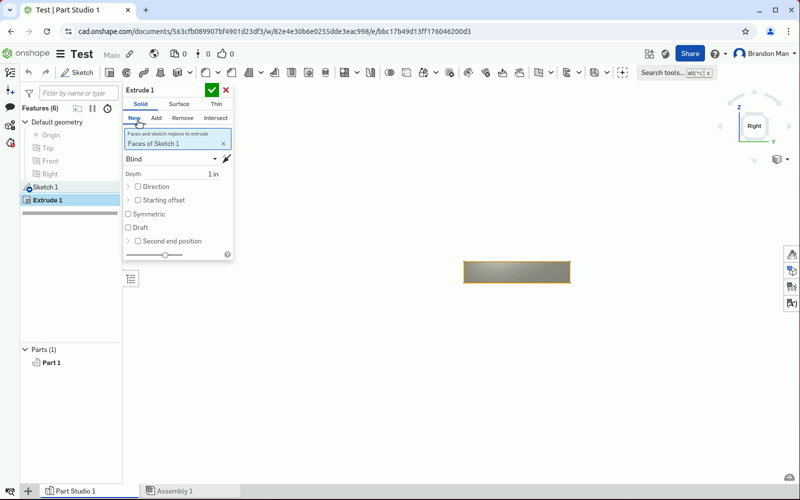
key(tab, 4)
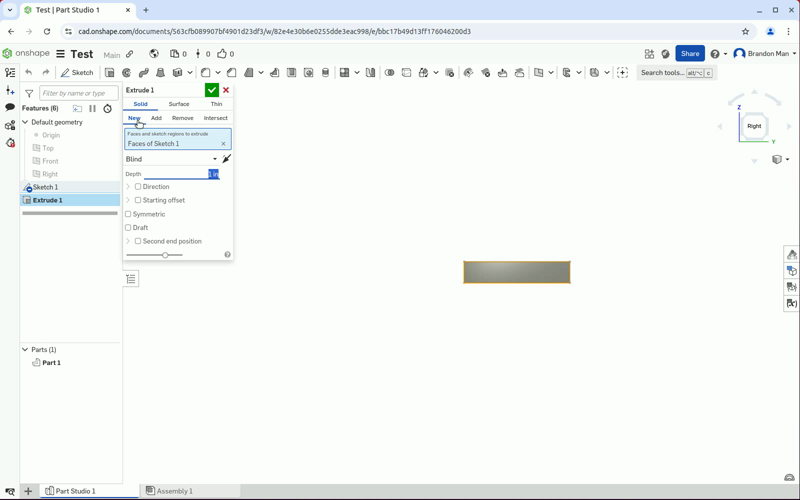
text(0.722)
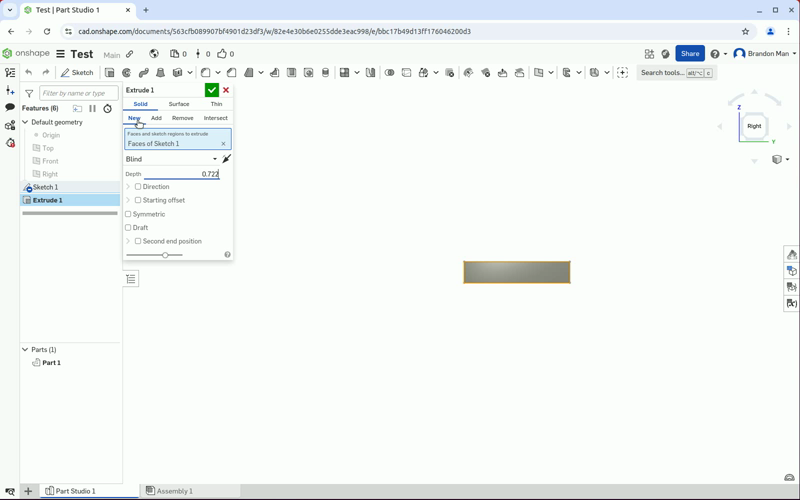
key(enter)
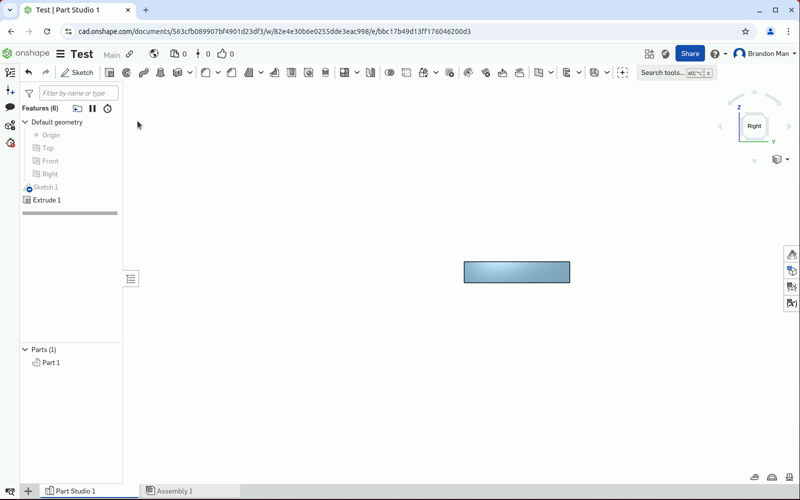
key(shift+h)
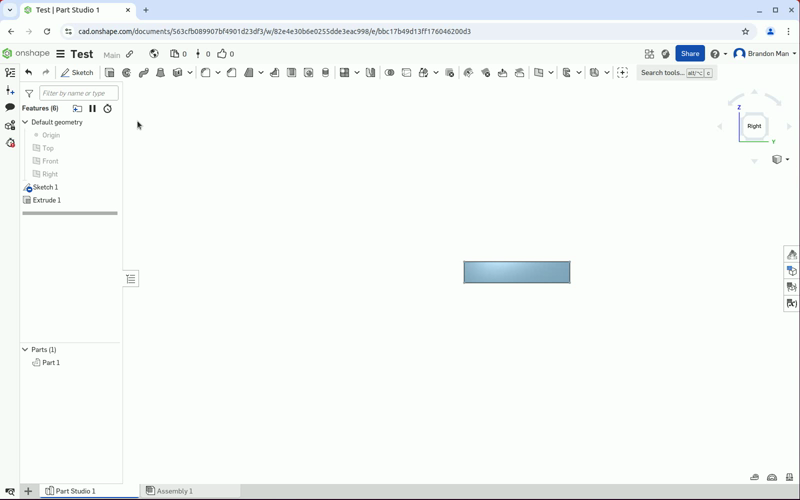
key(shift+h)
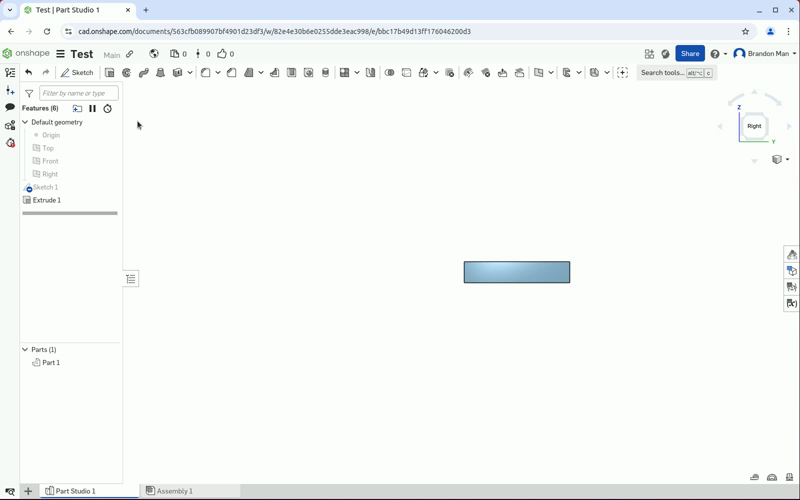
mouse_move(73, 189)
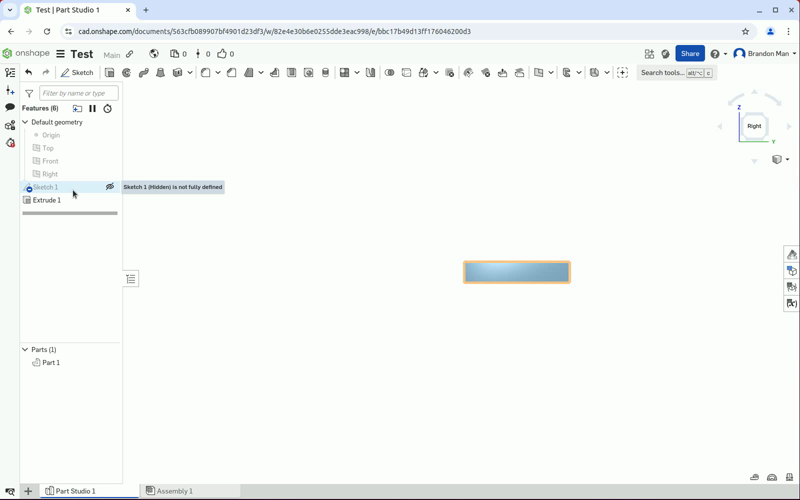
click(73, 189)
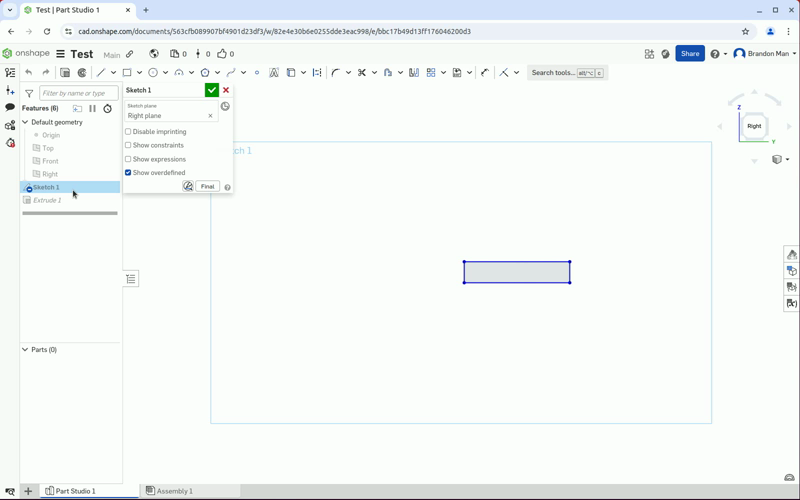
mouse_move(229, 92)
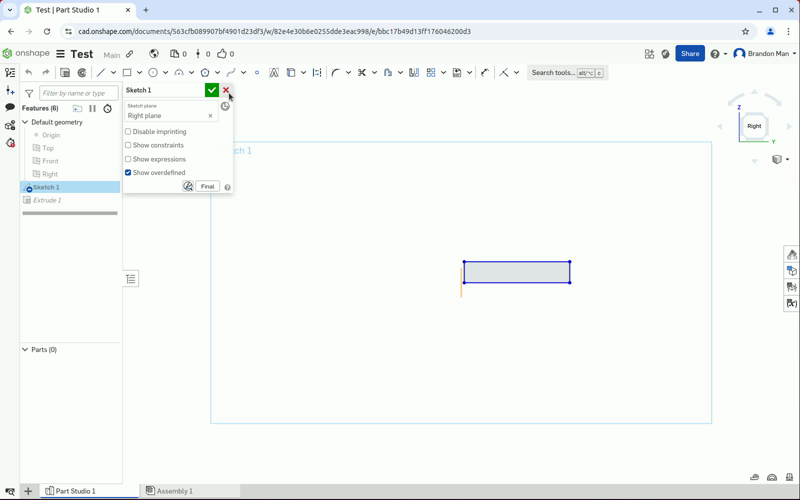
click(229, 92)
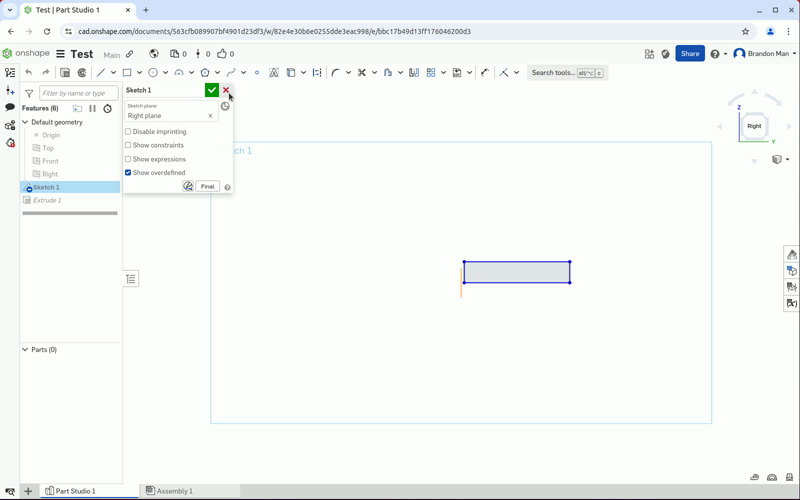
key(shift+s)
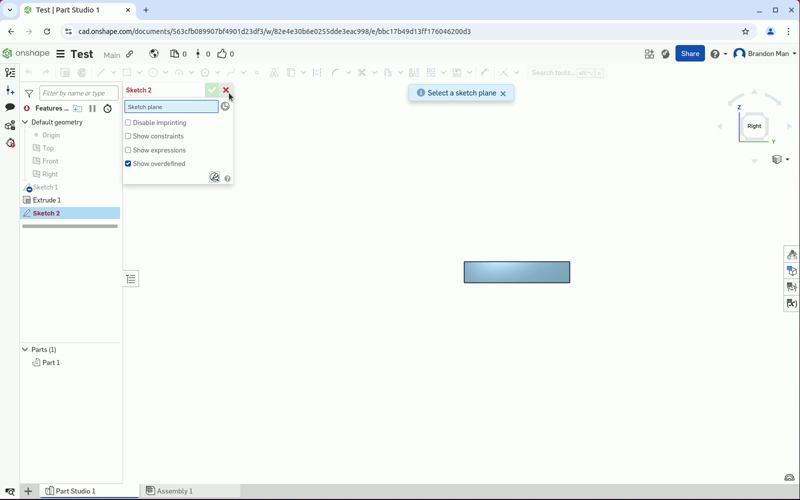
mouse_move(73, 176)
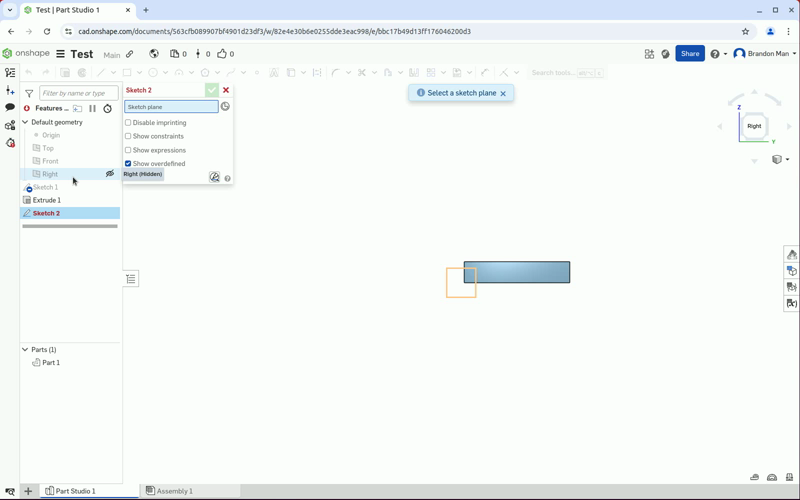
click(73, 176)
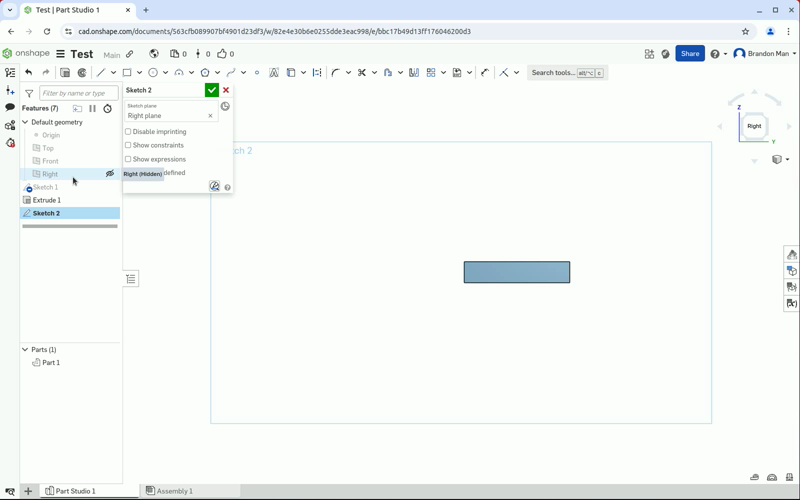
mouse_move(73, 352)
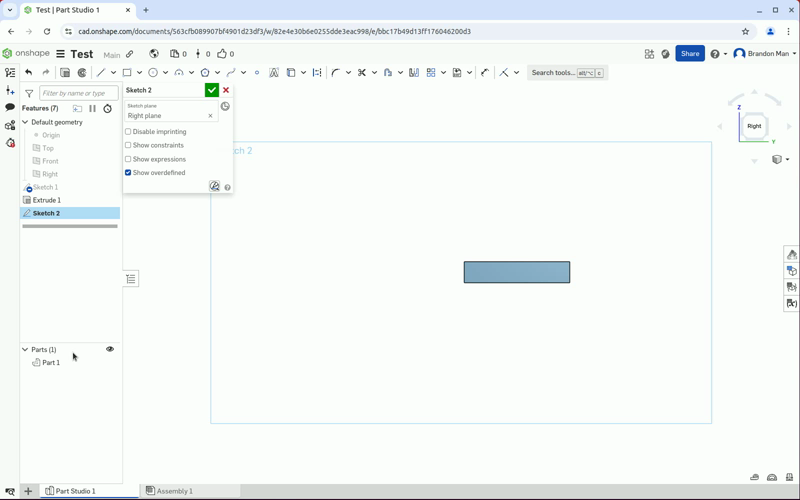
key(y)
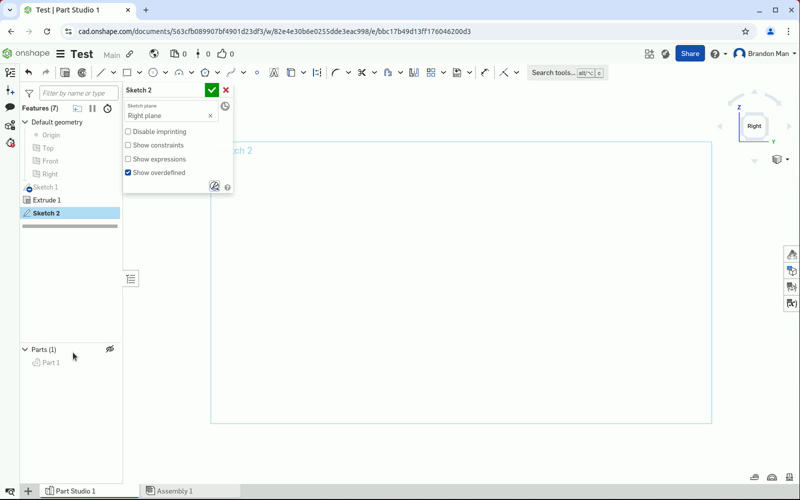
key(l)
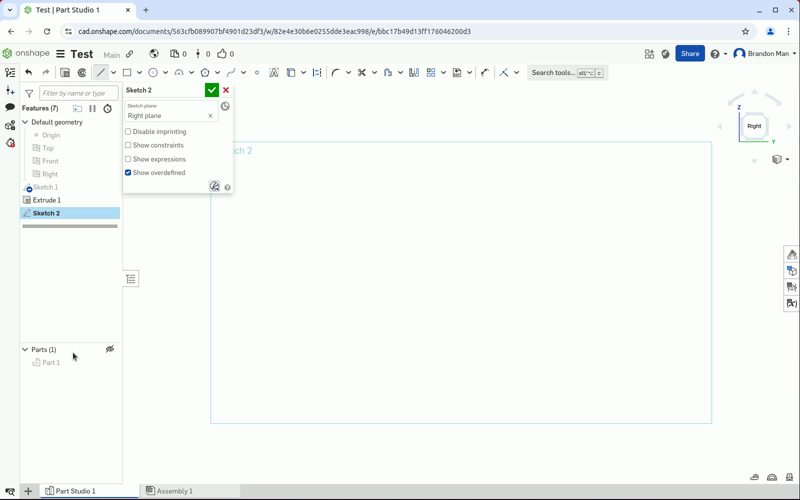
key_down(shift)
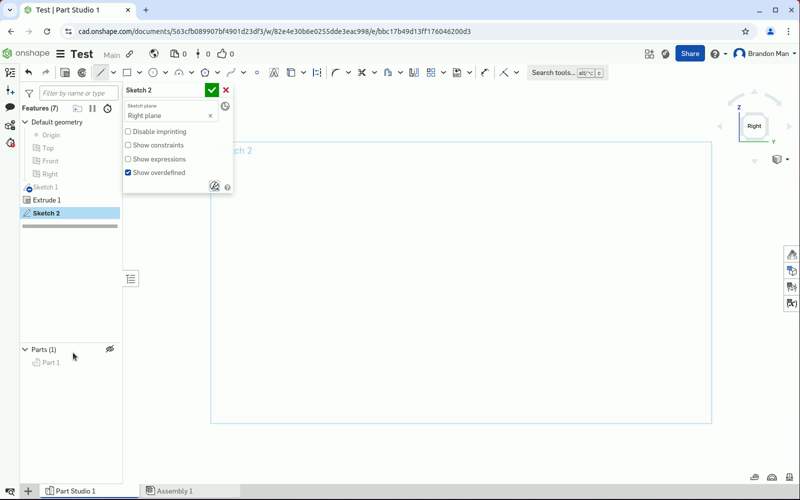
mouse_move(460, 282)
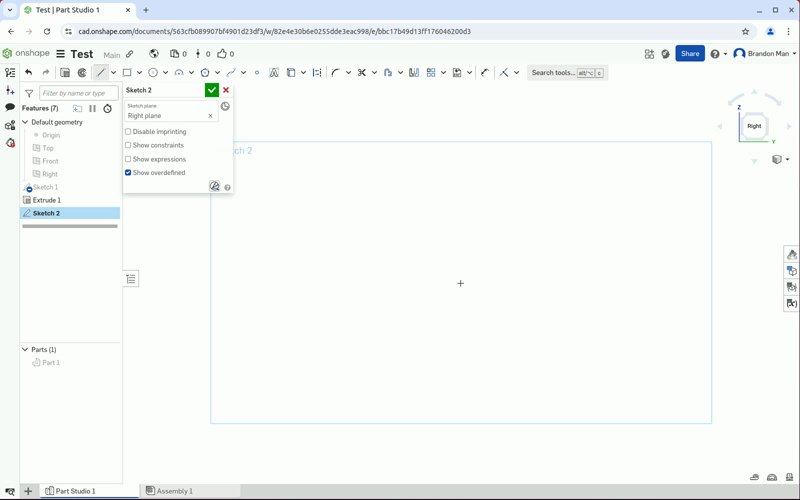
click(460, 282)
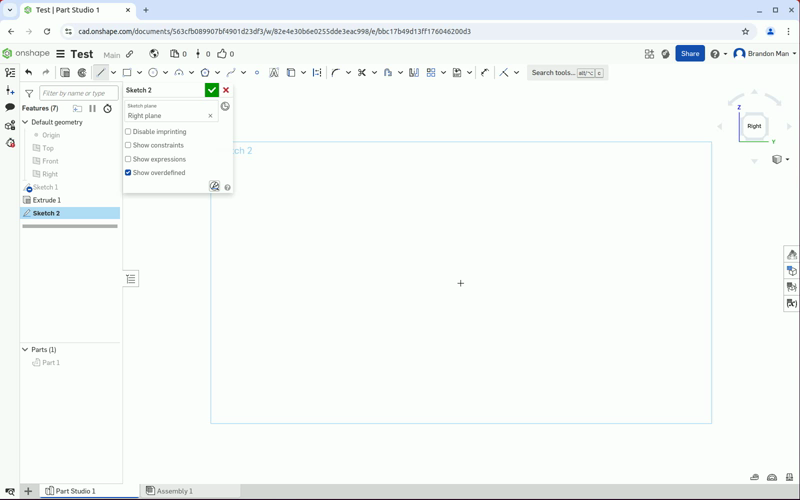
key_up(shift)
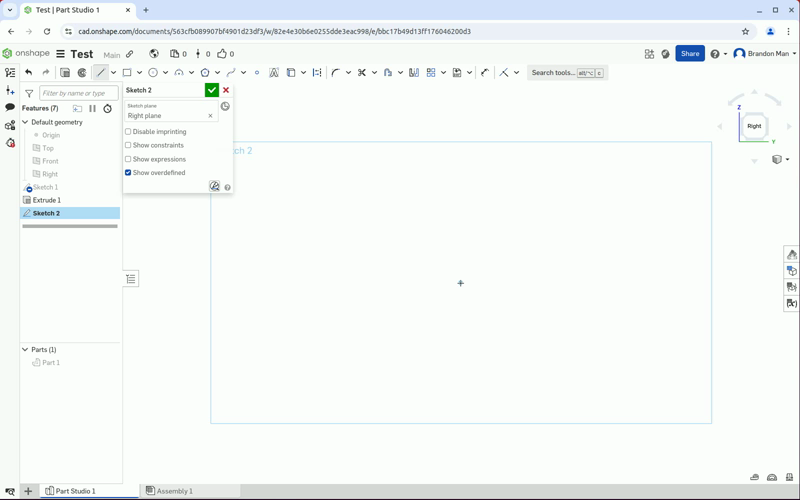
key_down(shift)
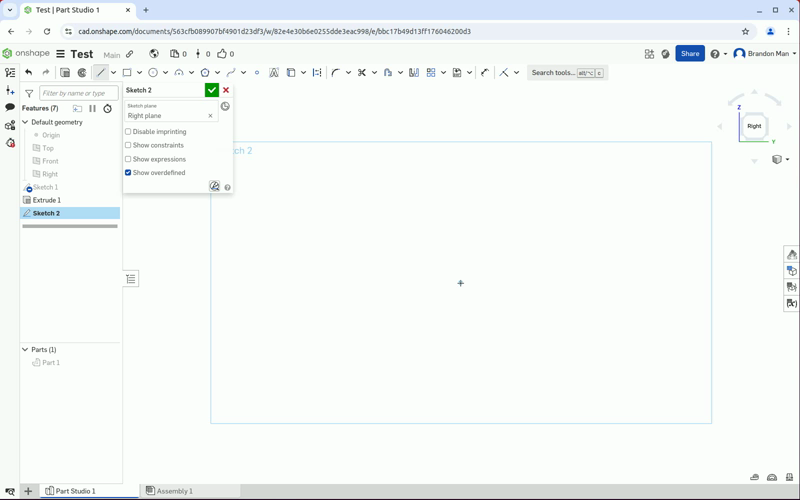
mouse_move(490, 282)
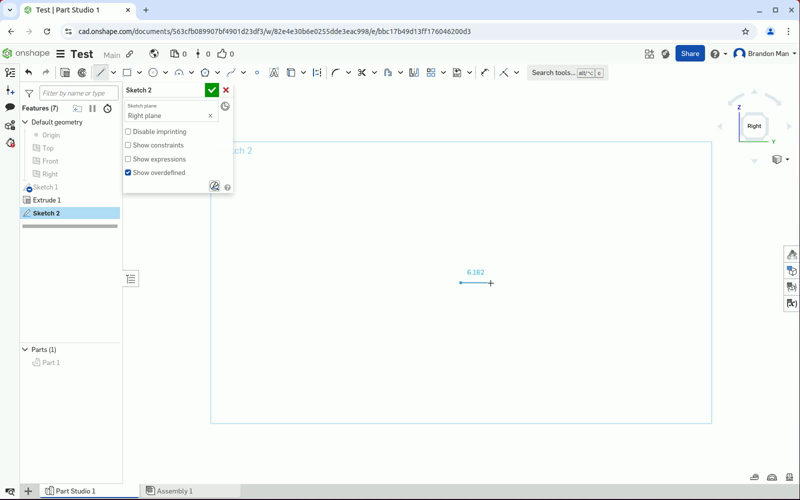
mouse_move(464, 282)
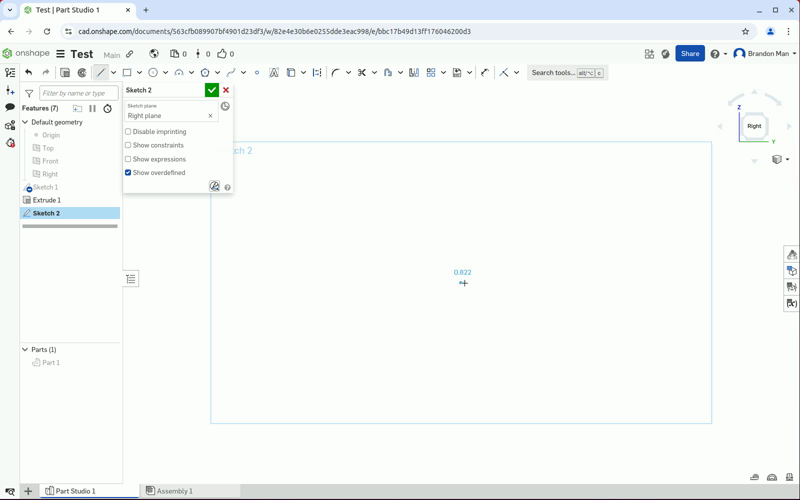
scroll(6)
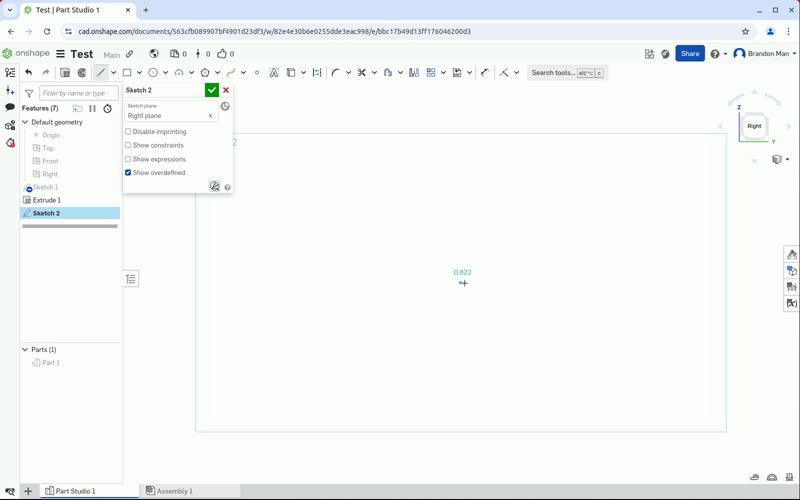
scroll(6)
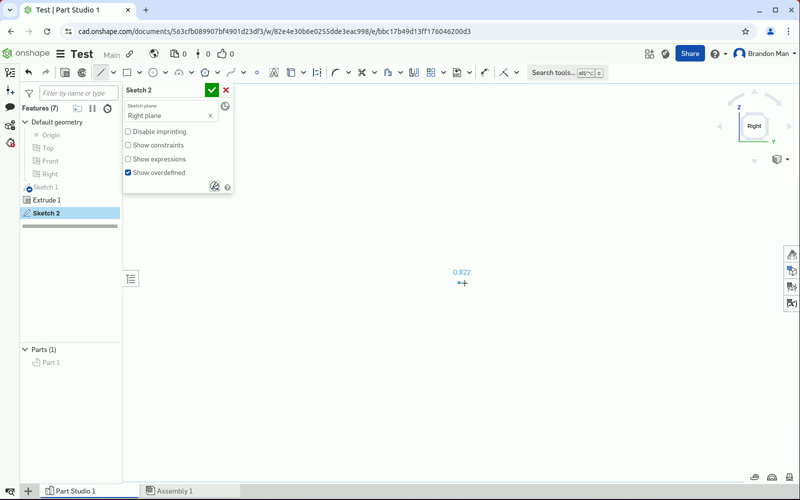
scroll(6)
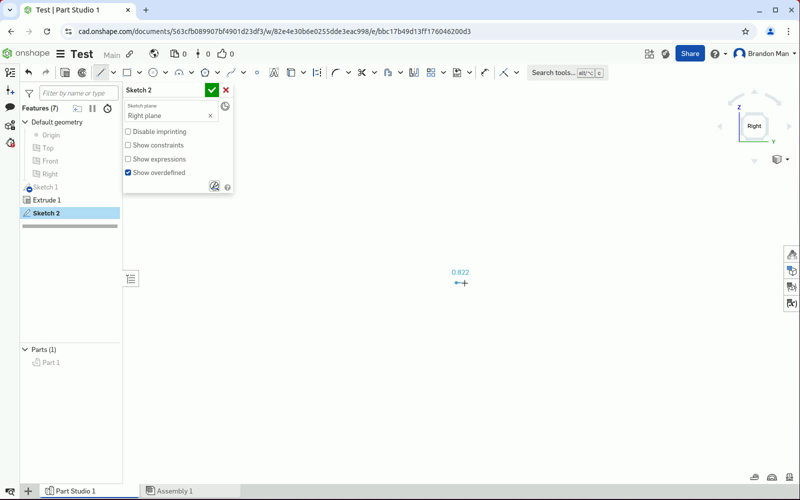
scroll(6)
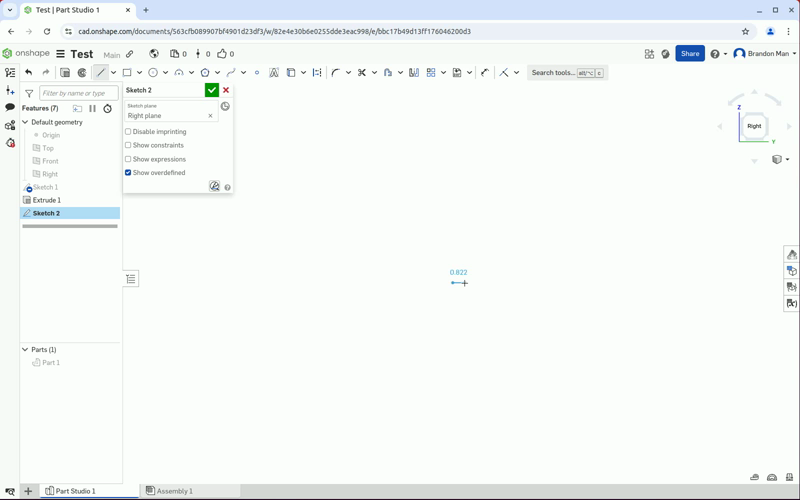
scroll(6)
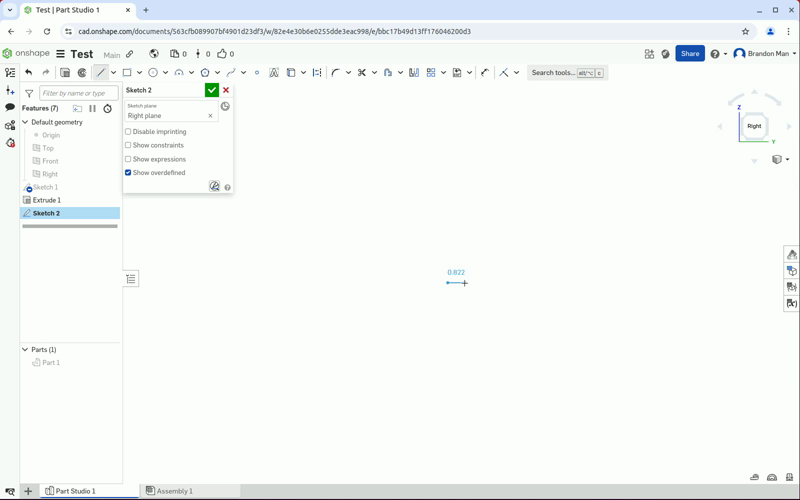
scroll(6)
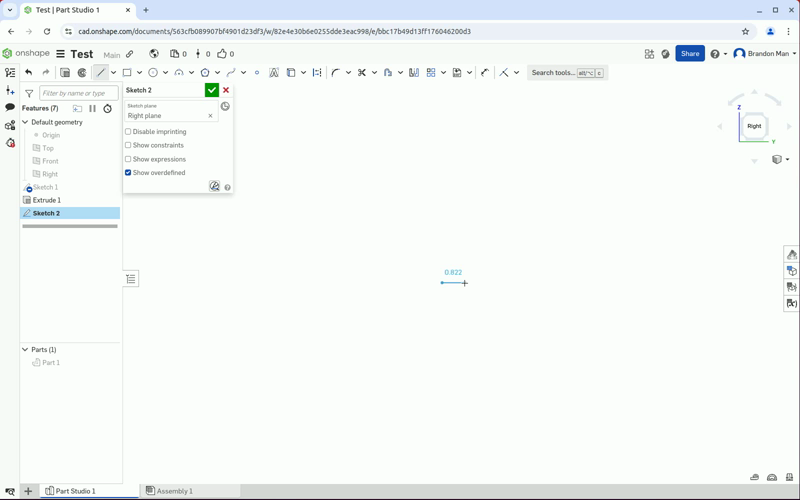
scroll(6)
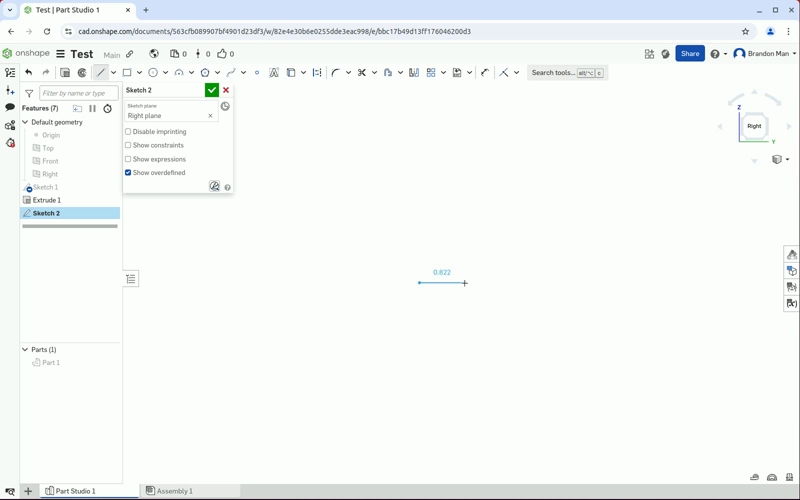
click(464, 282)
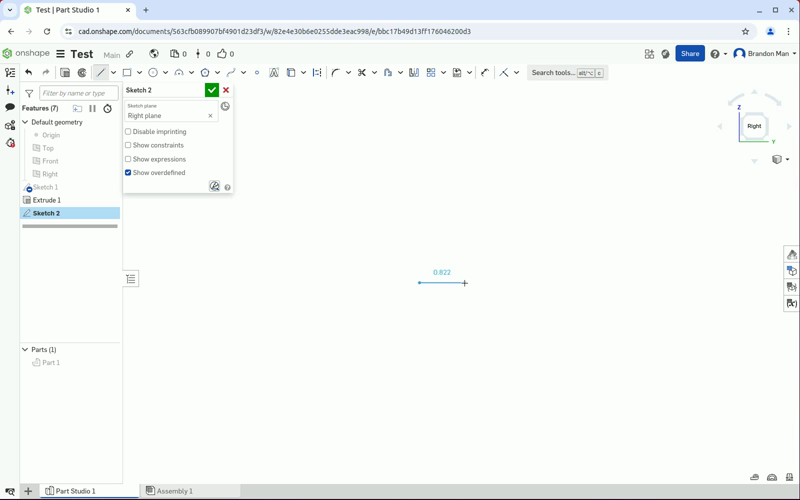
scroll(-6)
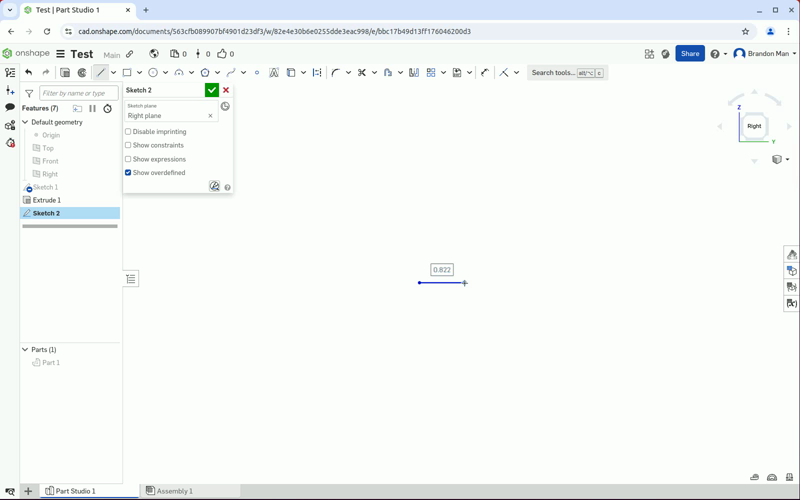
scroll(-6)
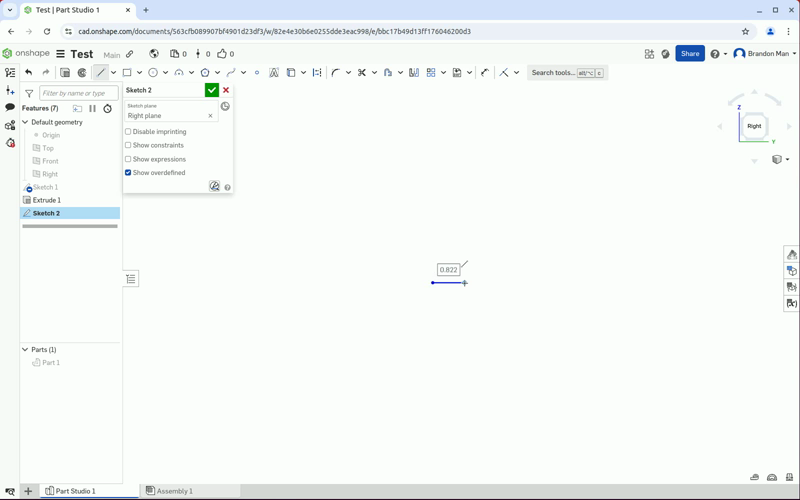
scroll(-6)
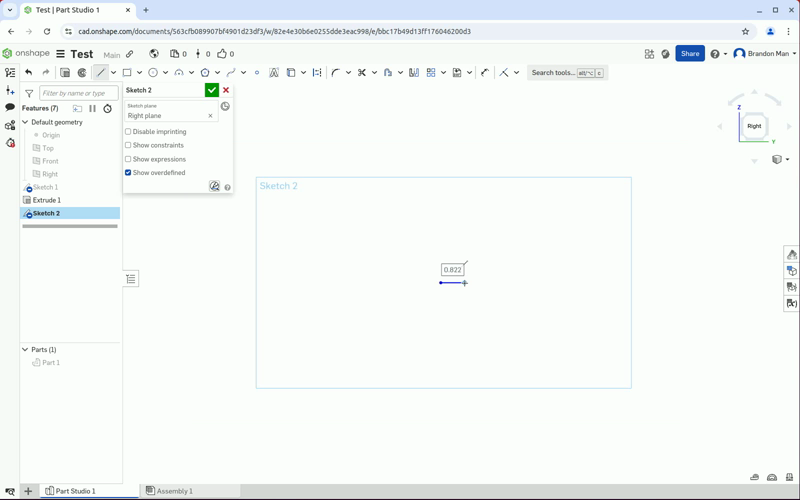
scroll(-6)
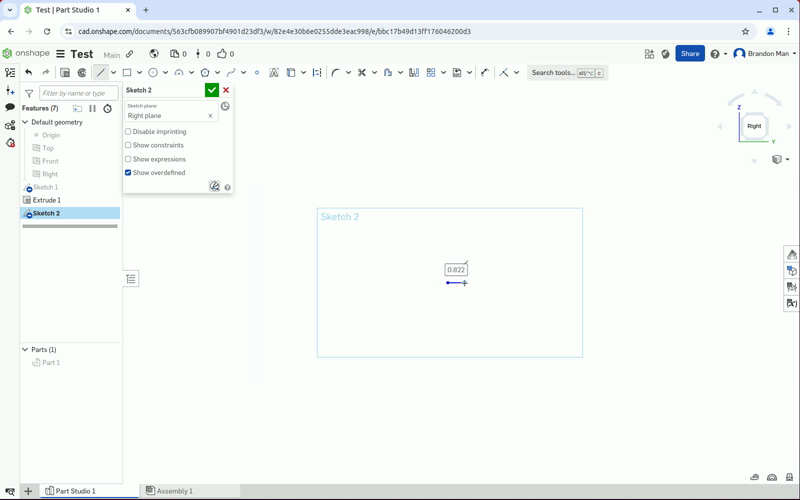
scroll(-6)
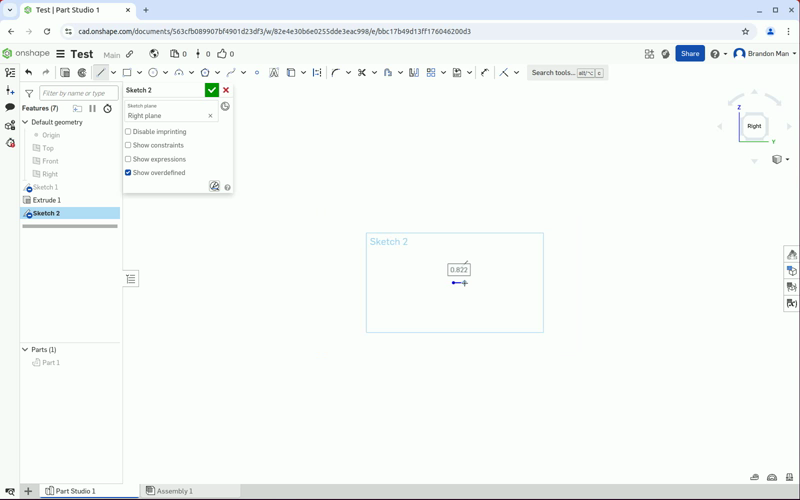
scroll(-6)
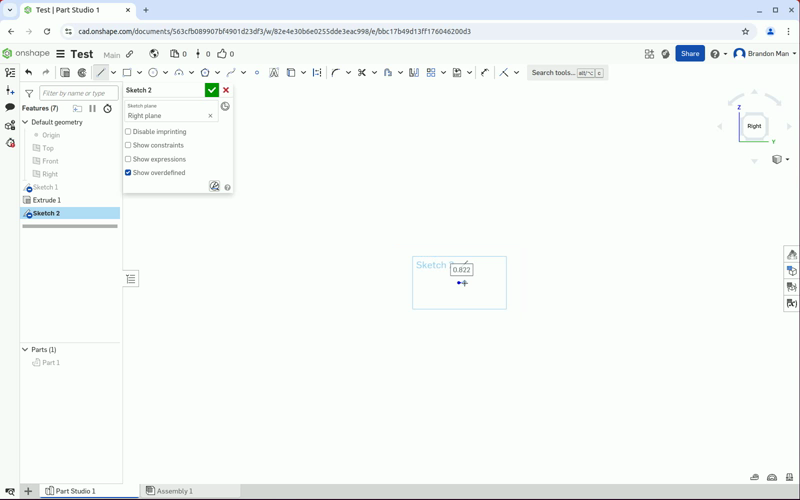
scroll(-6)
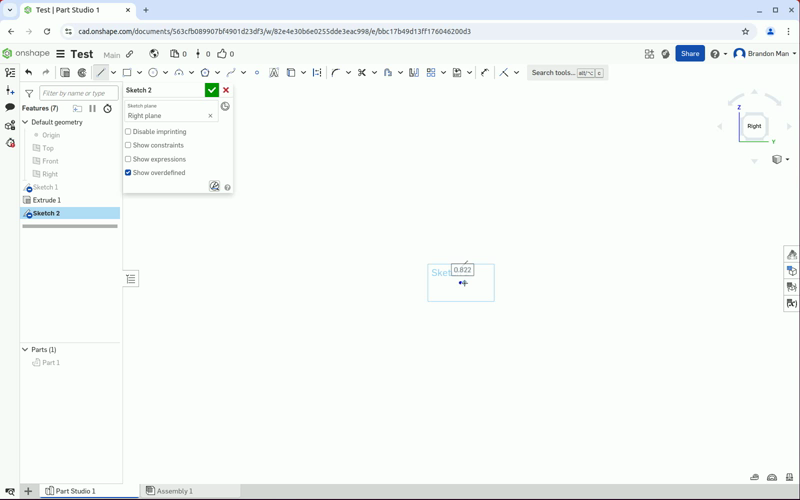
key_up(shift)
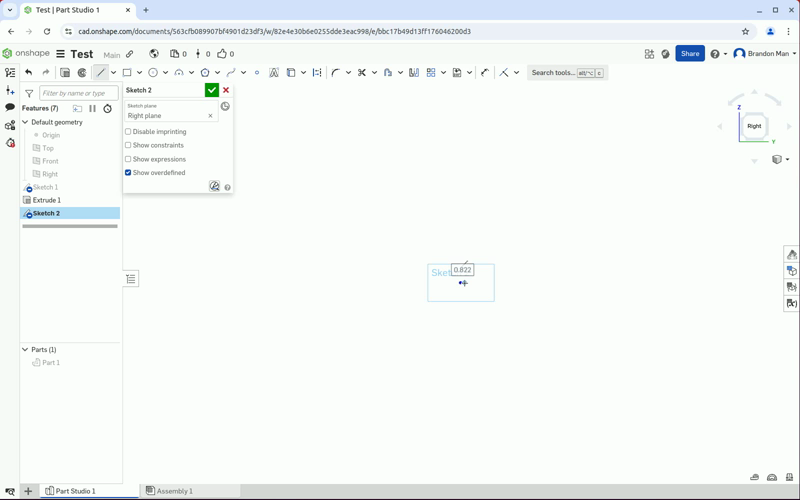
key_down(shift)
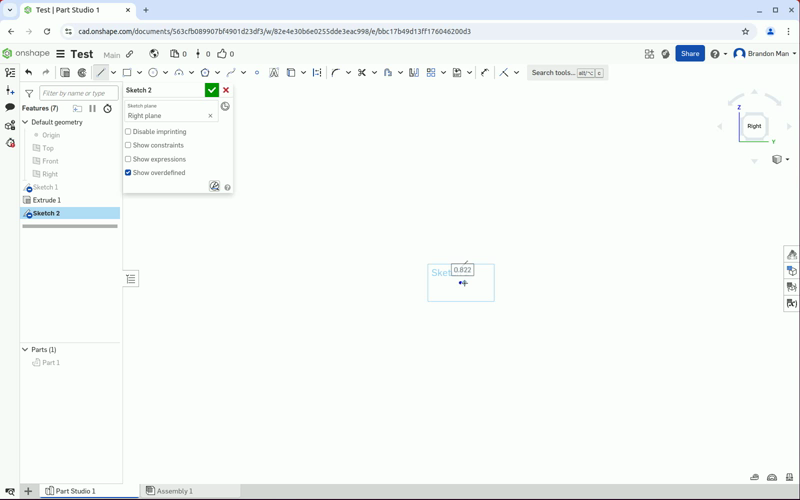
mouse_move(494, 282)
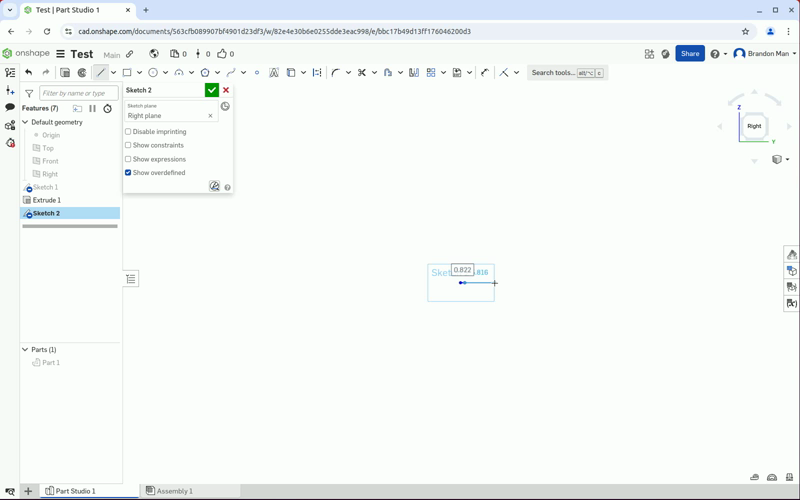
mouse_move(464, 261)
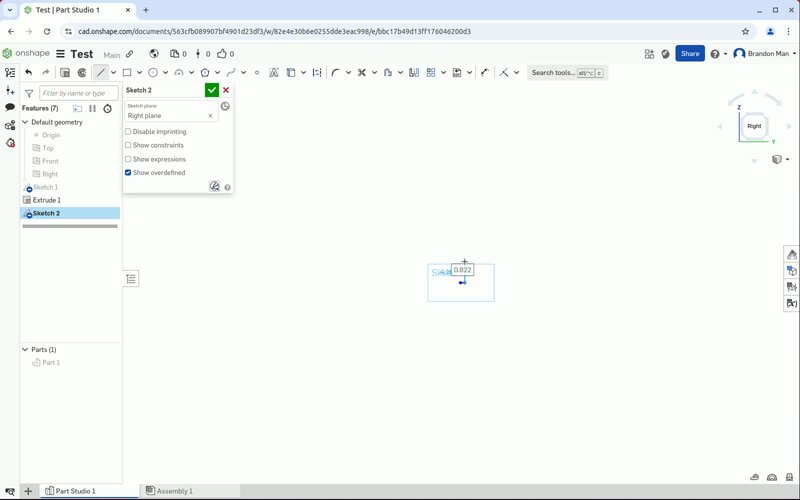
click(464, 261)
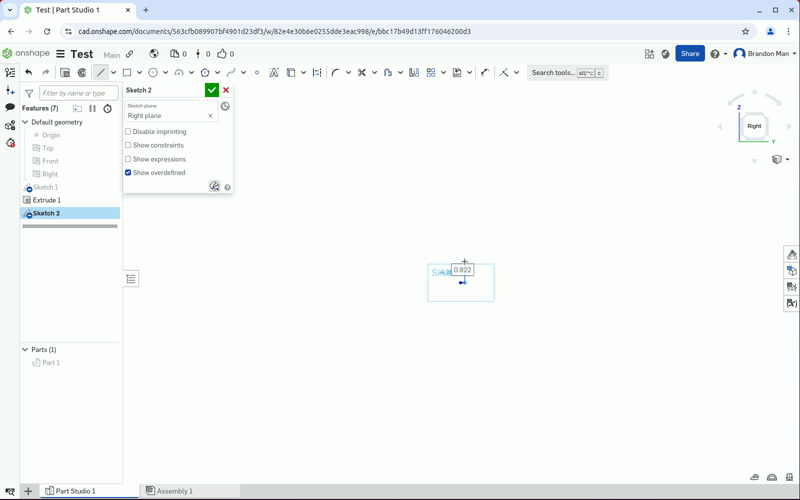
key_up(shift)
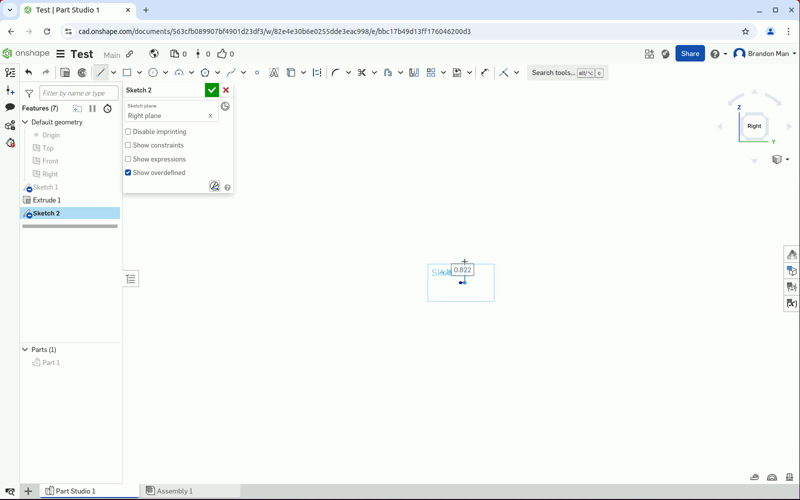
key_down(shift)
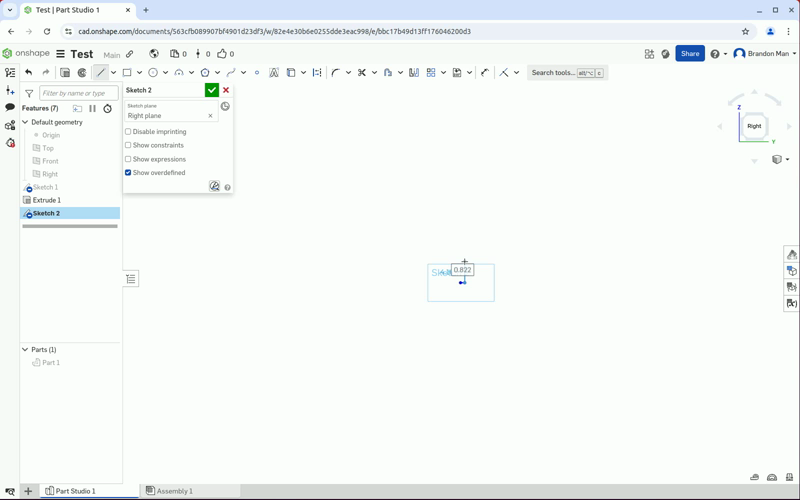
mouse_move(494, 261)
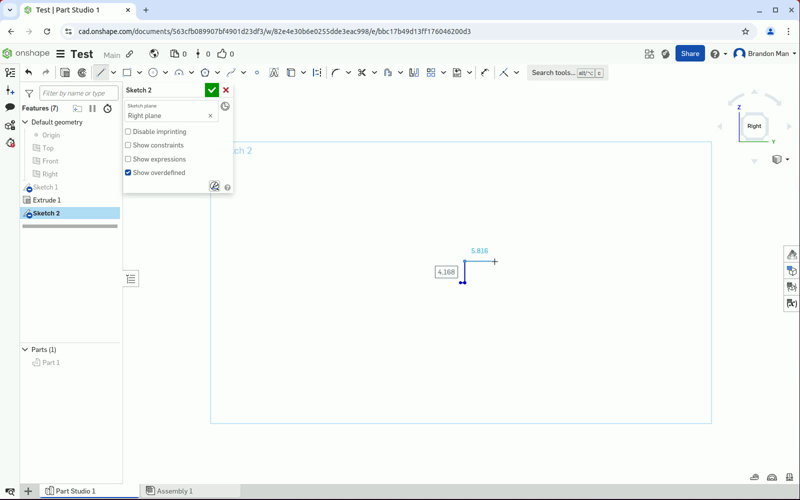
mouse_move(460, 261)
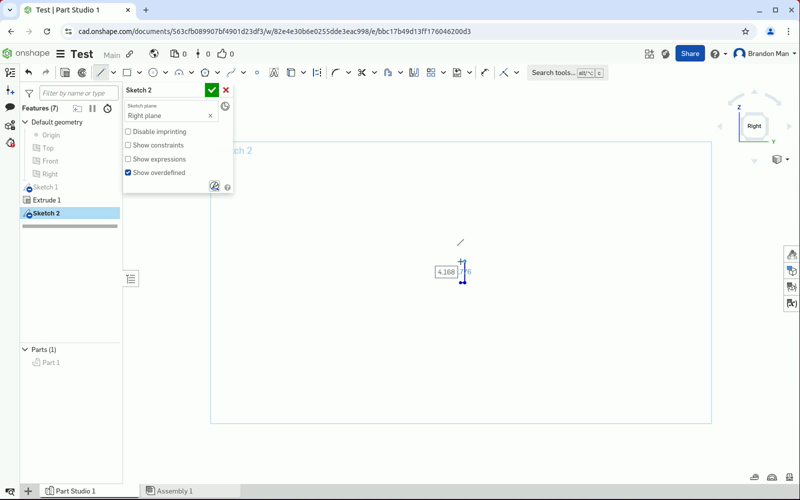
scroll(6)
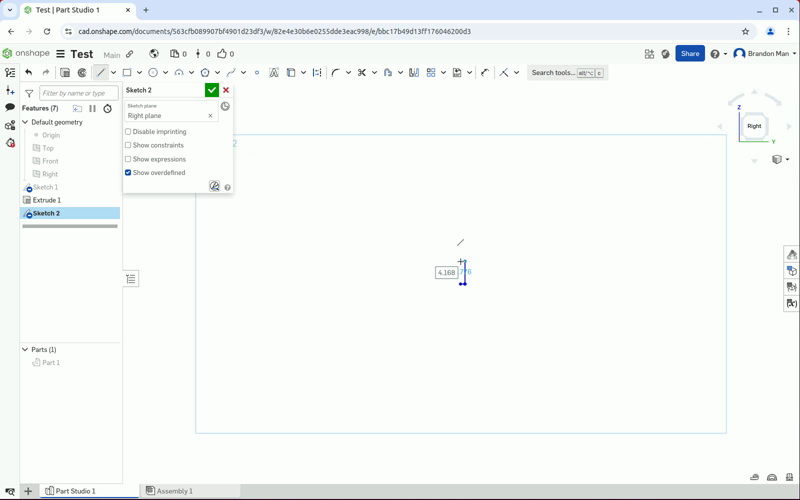
scroll(6)
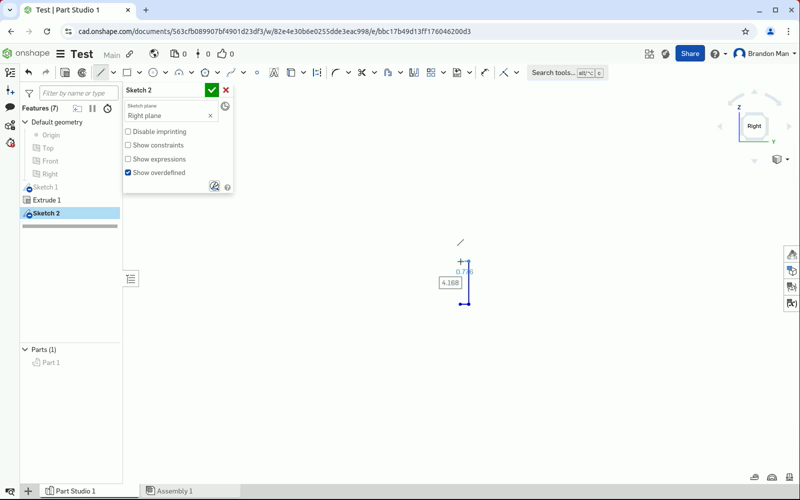
scroll(6)
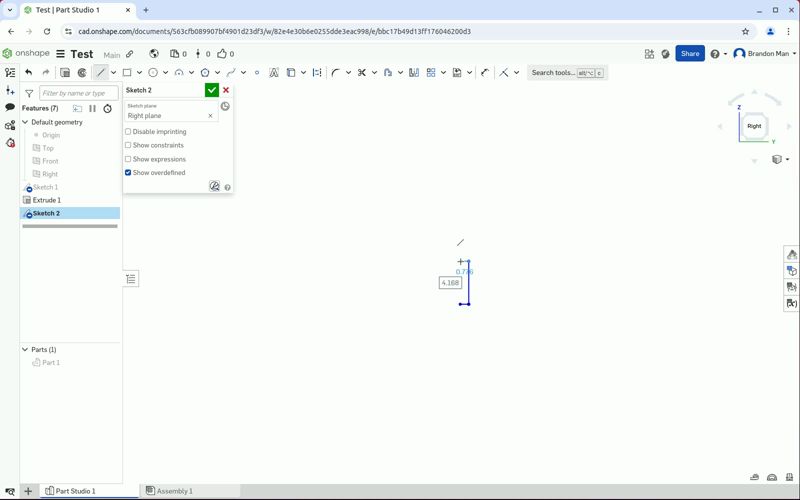
scroll(6)
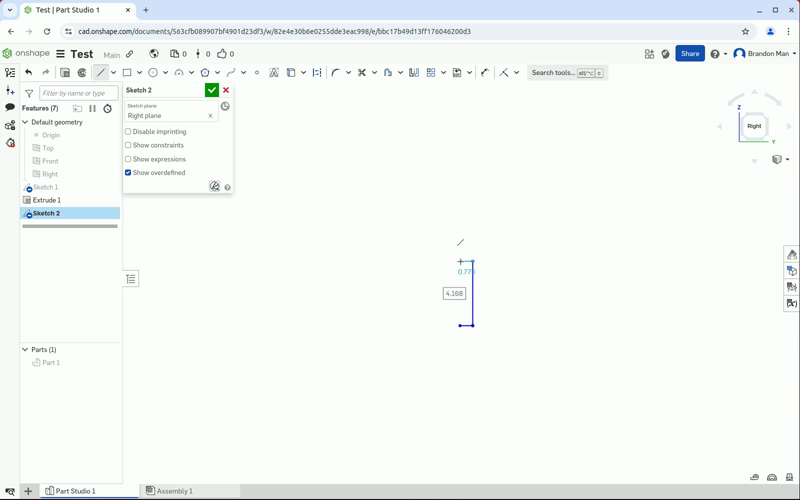
scroll(6)
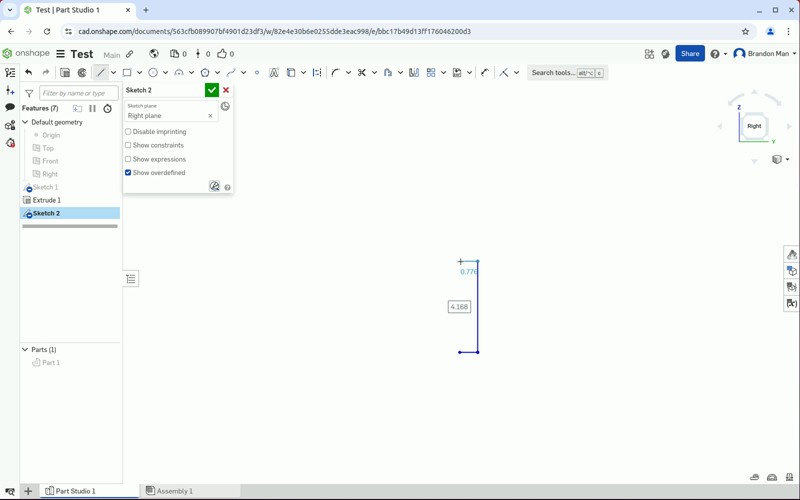
scroll(6)
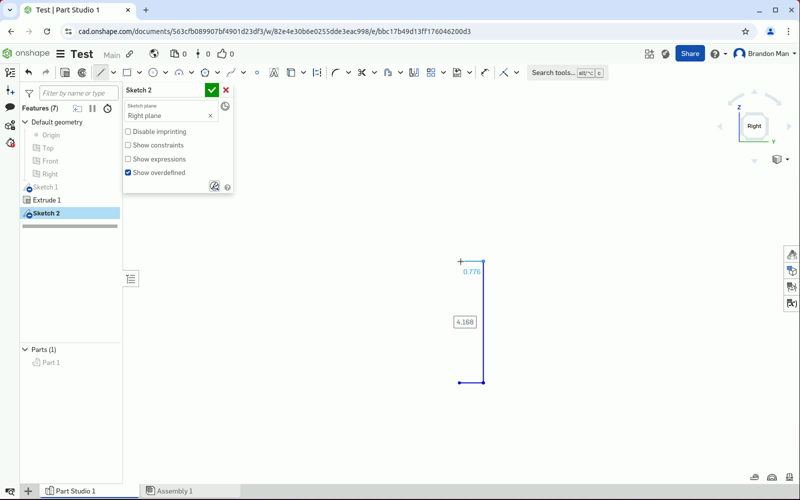
scroll(6)
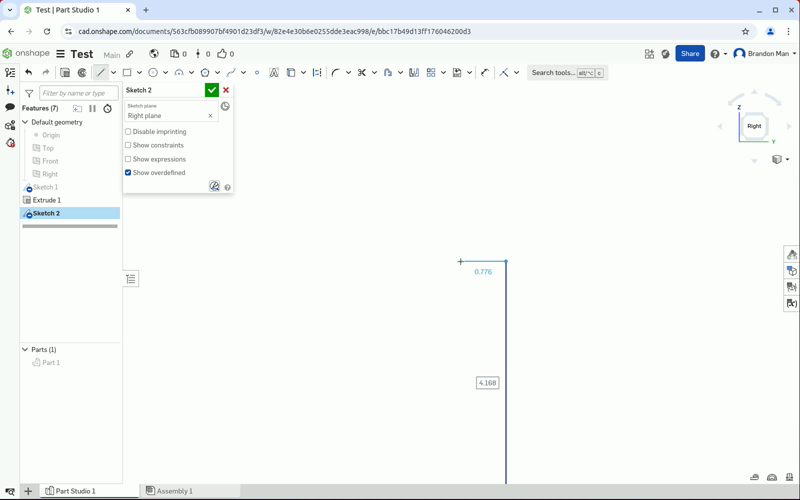
click(460, 261)
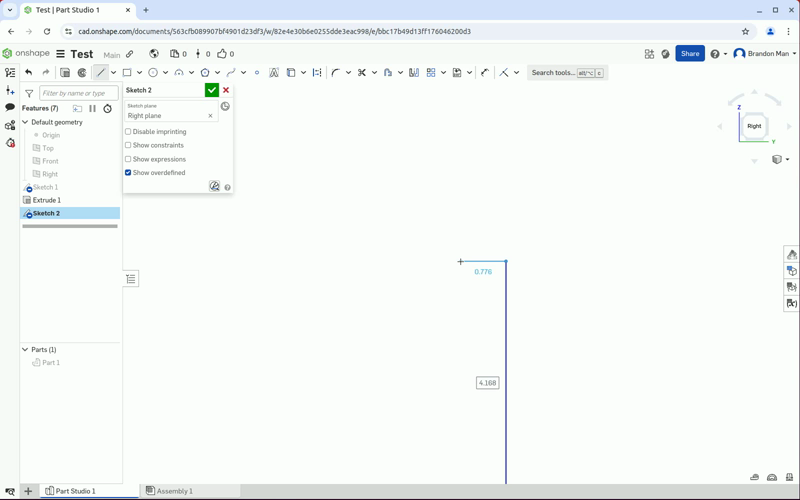
scroll(-6)
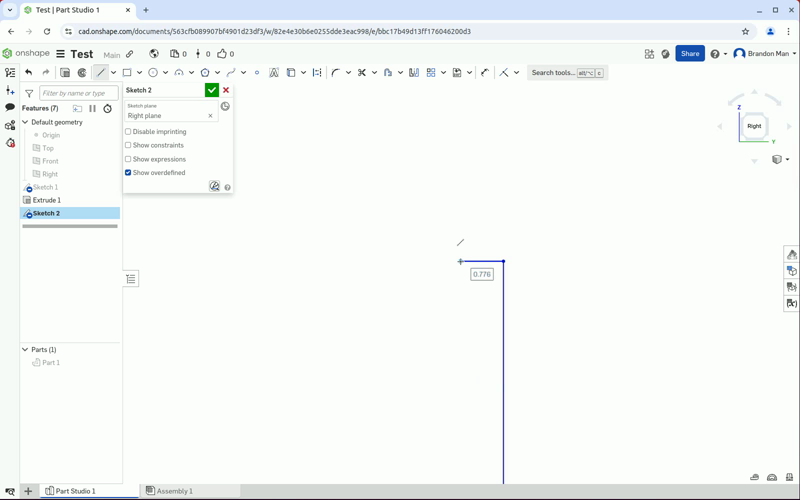
scroll(-6)
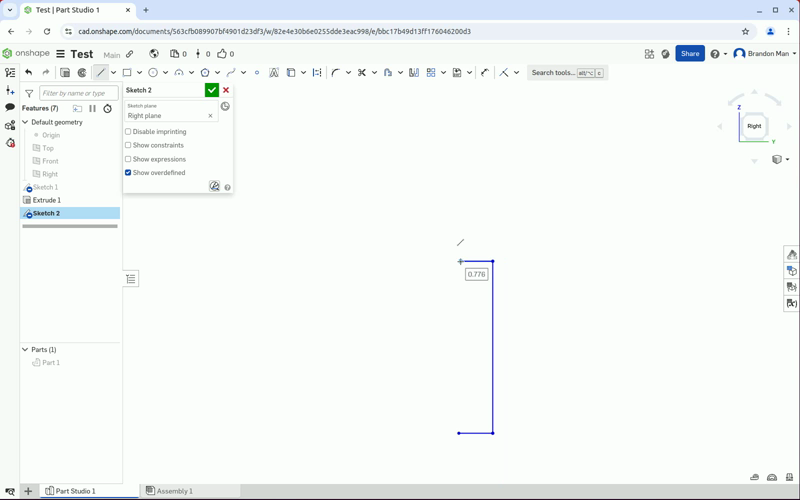
scroll(-6)
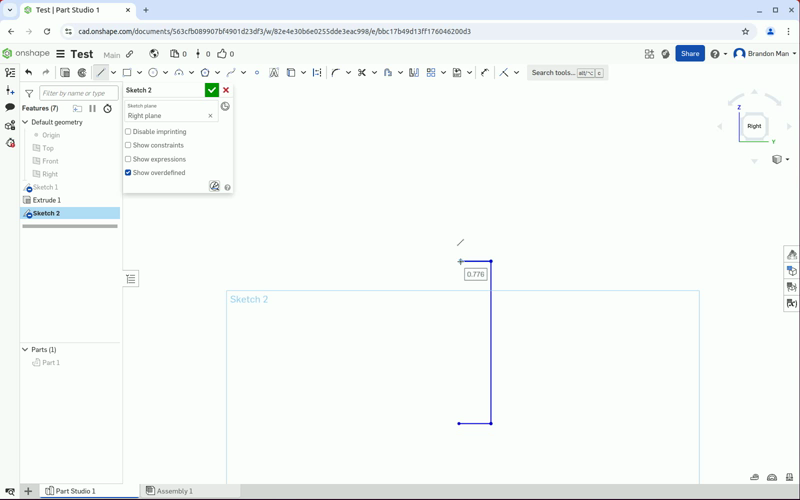
scroll(-6)
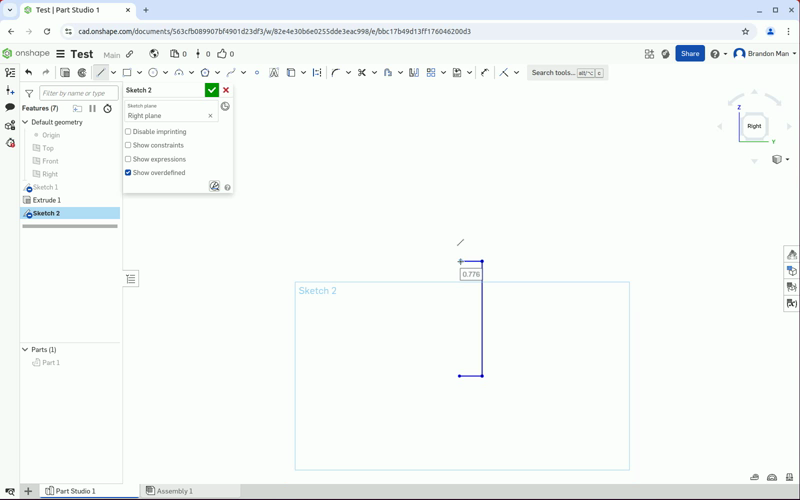
scroll(-6)
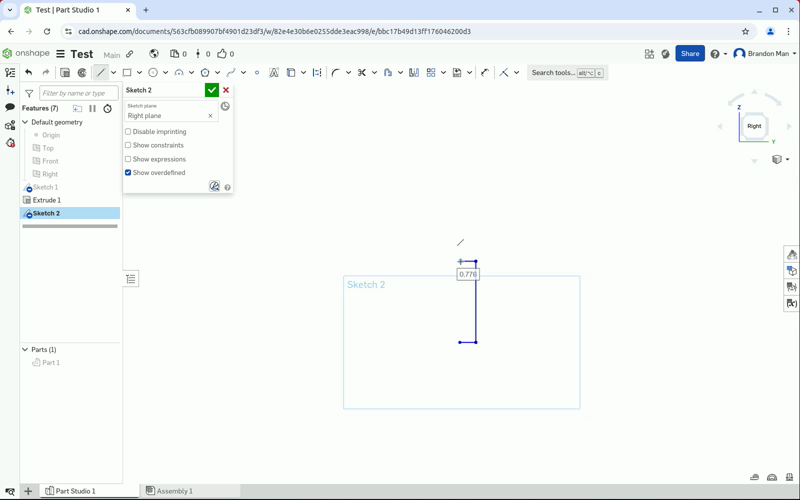
scroll(-6)
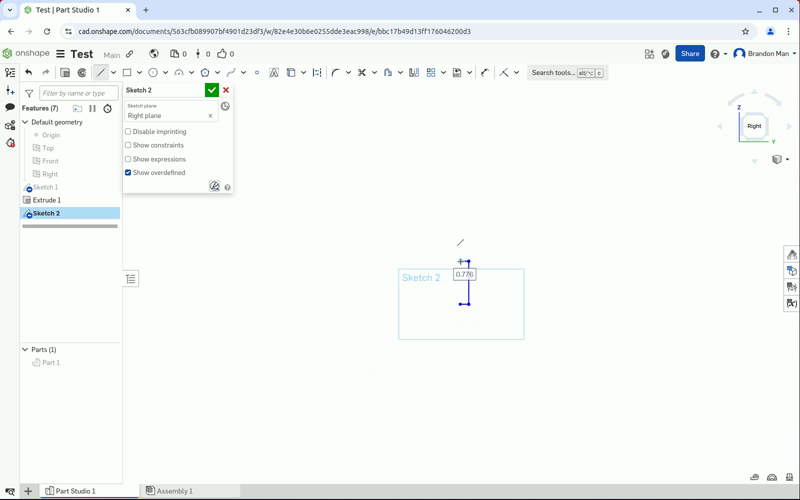
scroll(-6)
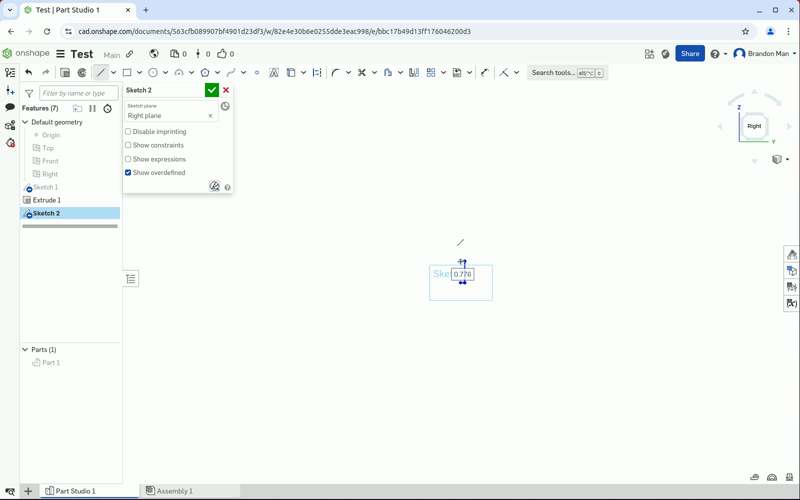
key_up(shift)
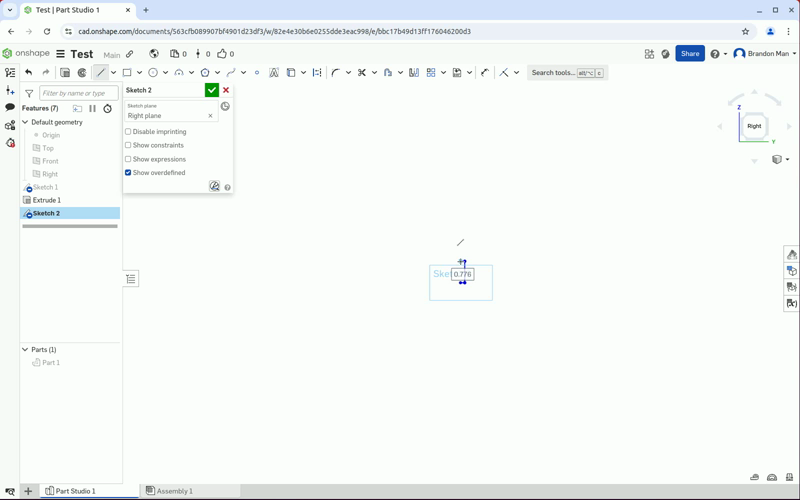
mouse_move(490, 261)
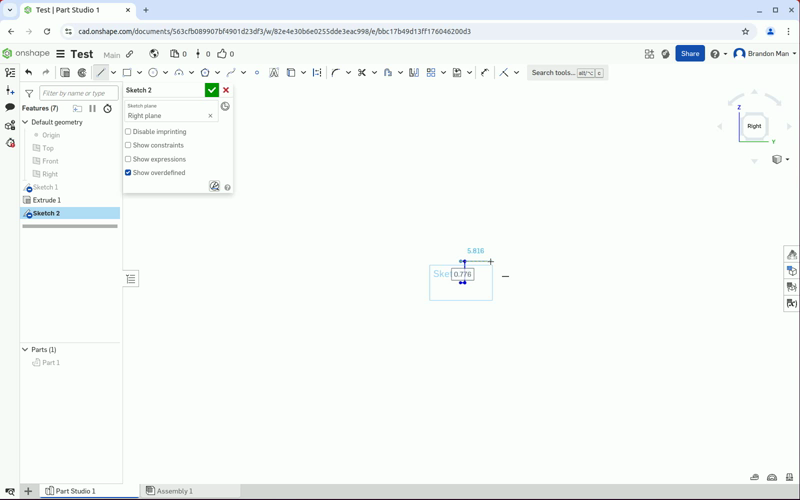
key_down(shift)
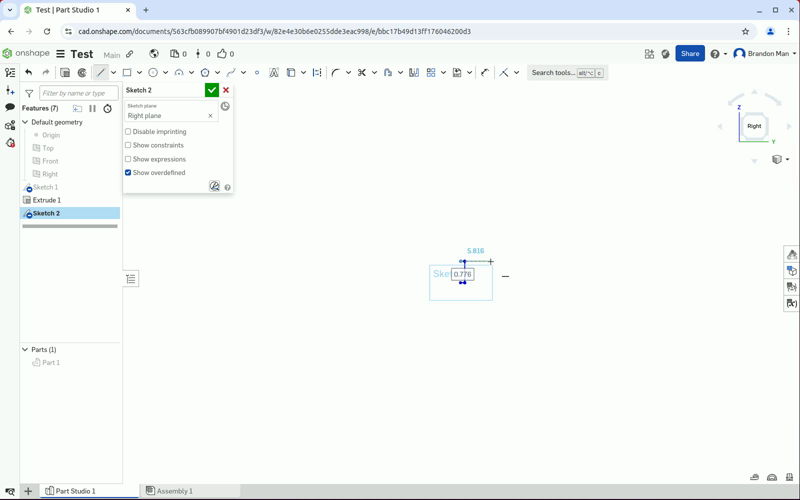
mouse_move(460, 282)
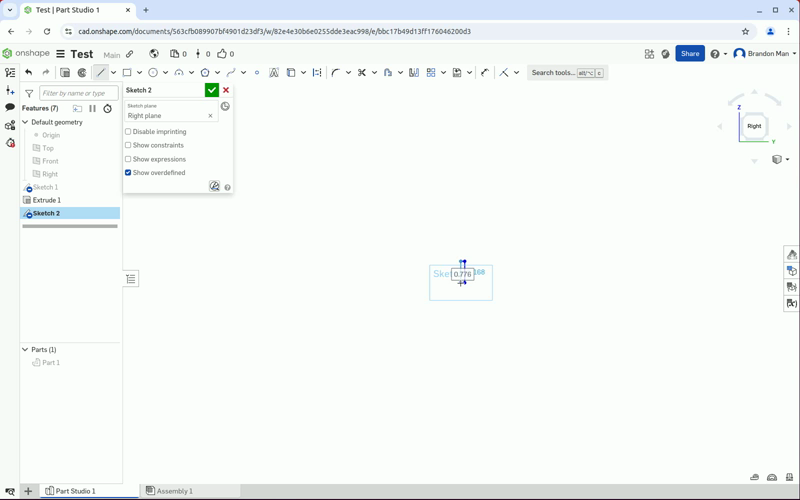
scroll(6)
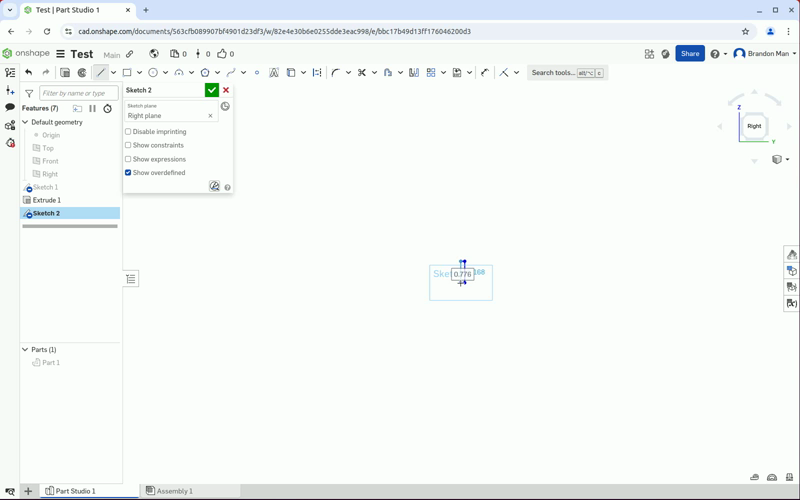
scroll(6)
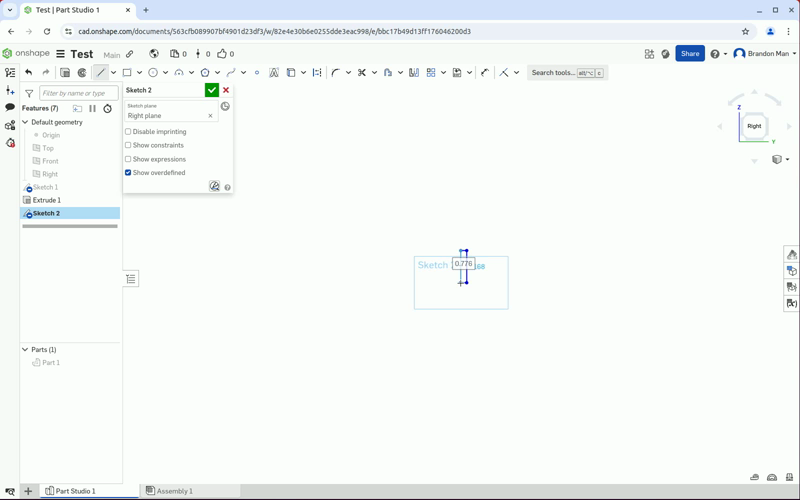
scroll(6)
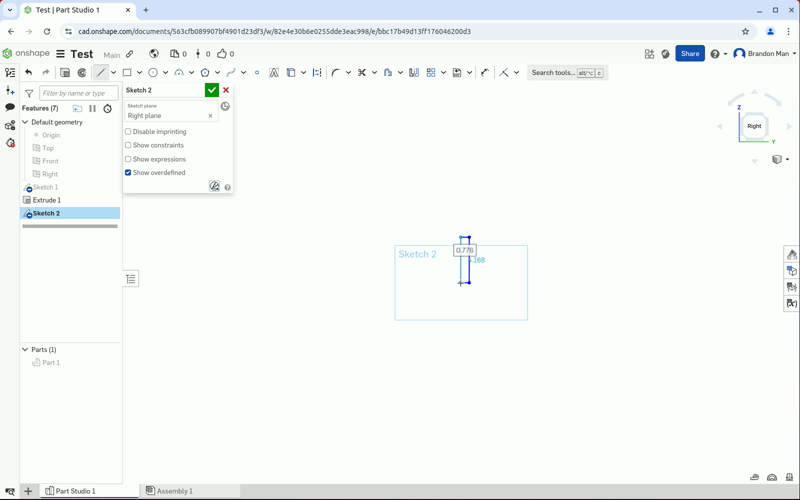
scroll(6)
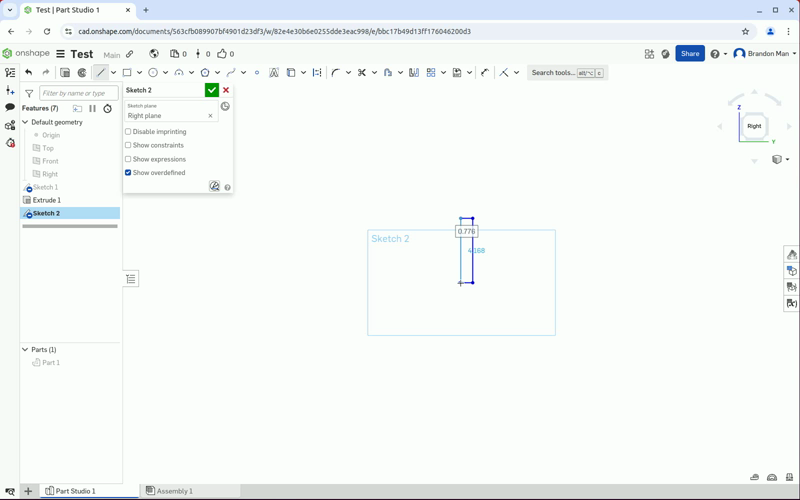
scroll(6)
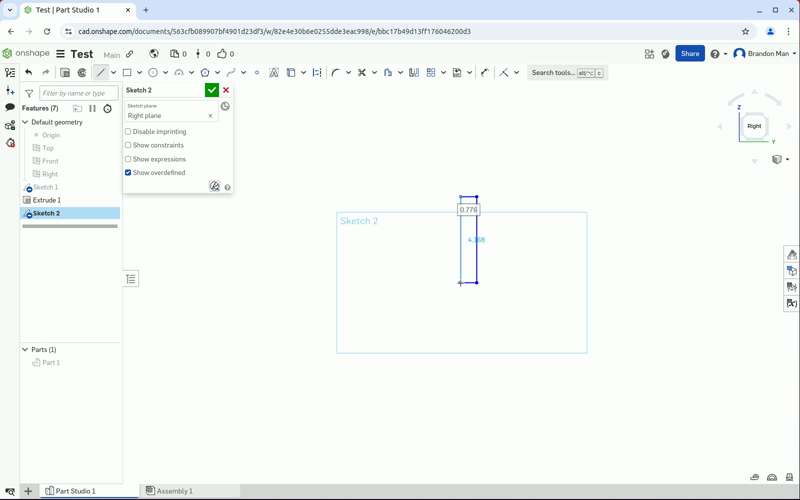
scroll(6)
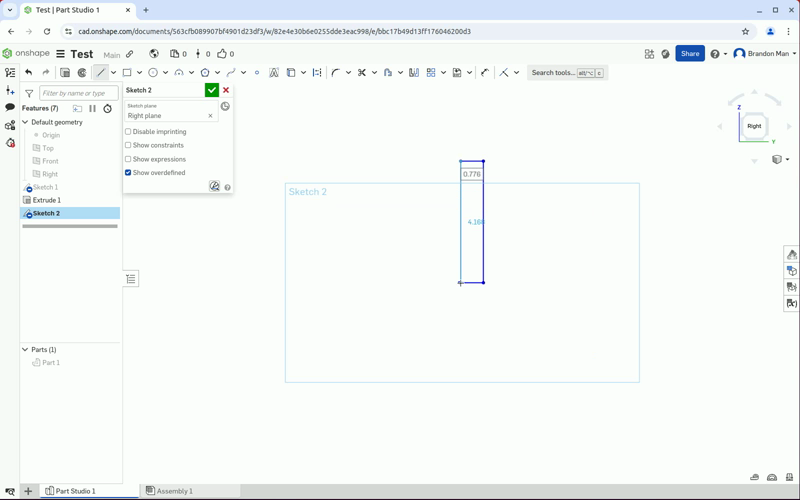
scroll(6)
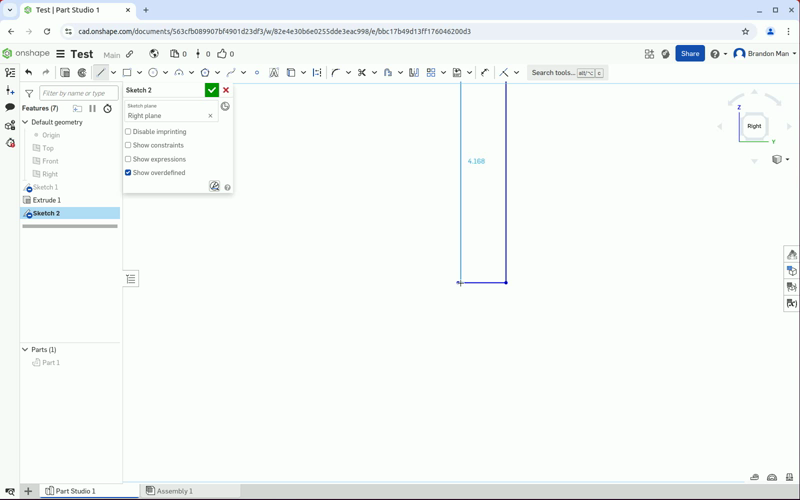
key_up(shift)
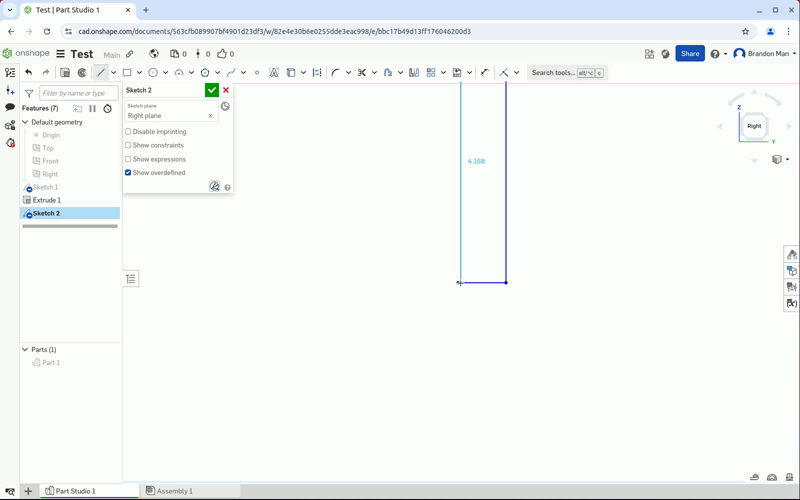
click(460, 282)
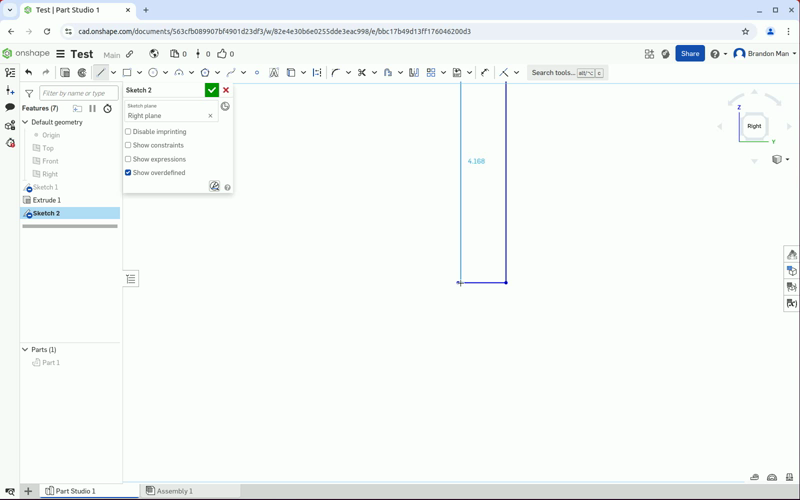
scroll(-6)
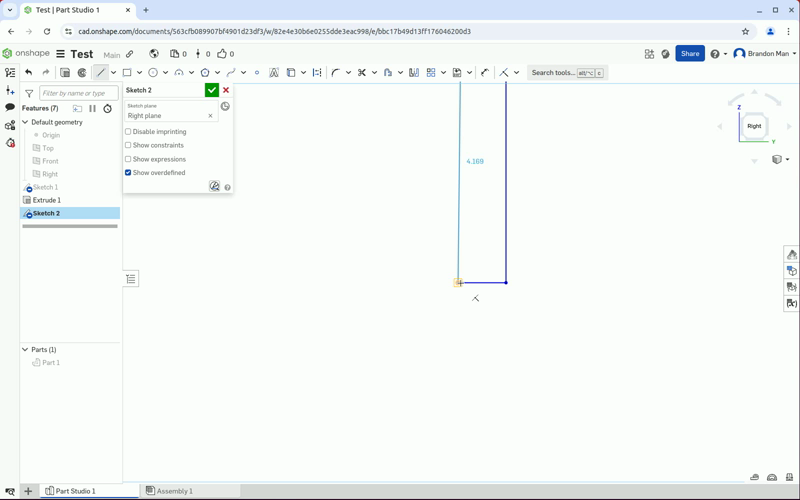
scroll(-6)
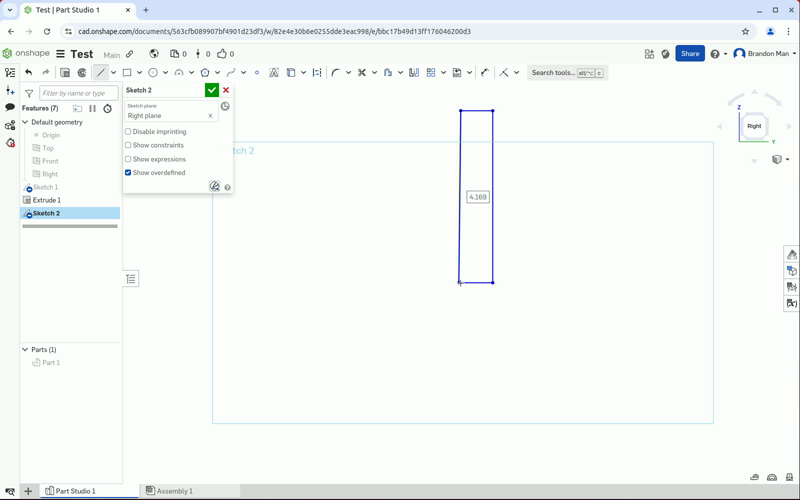
scroll(-6)
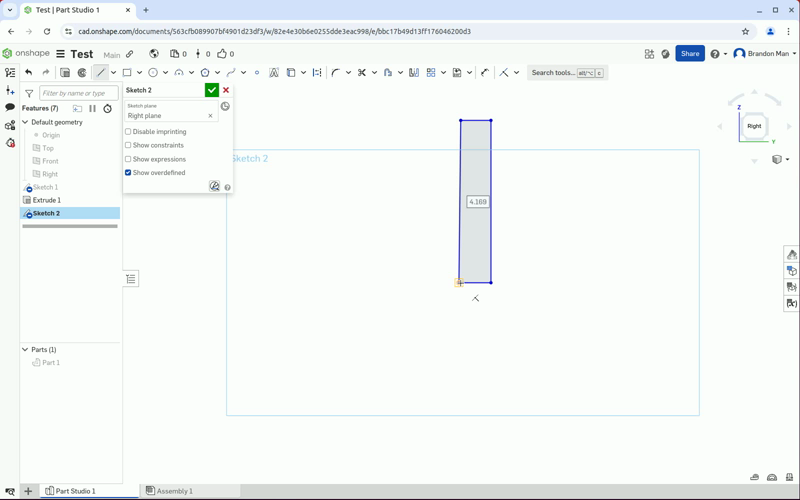
scroll(-6)
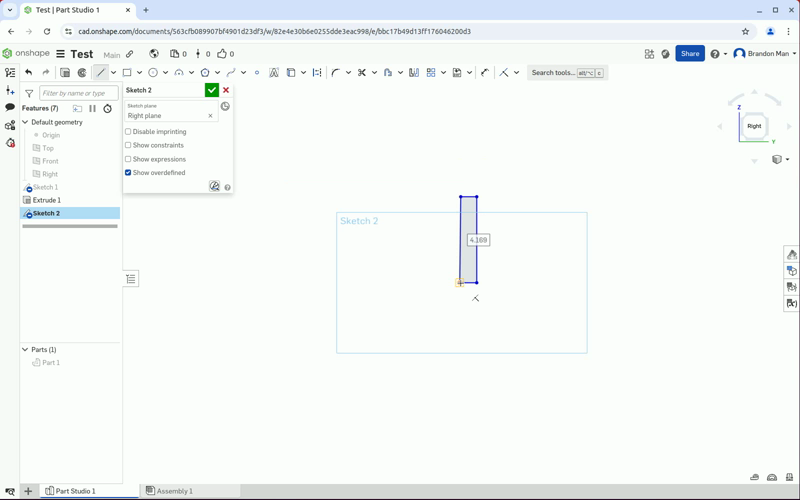
scroll(-6)
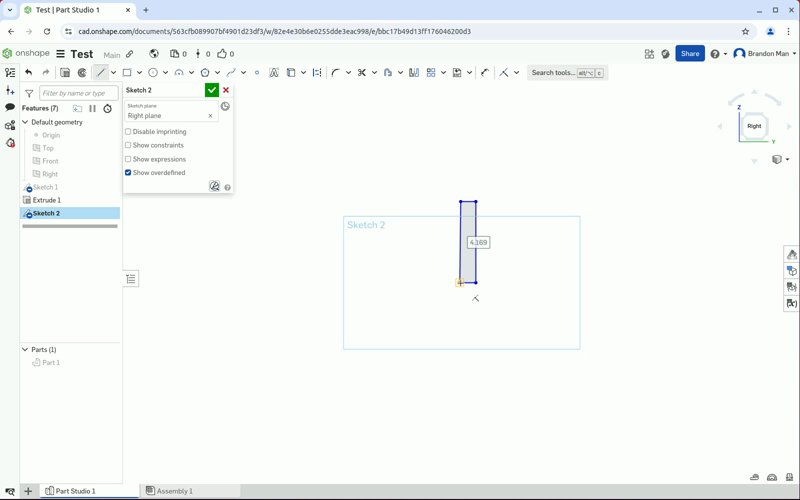
scroll(-6)
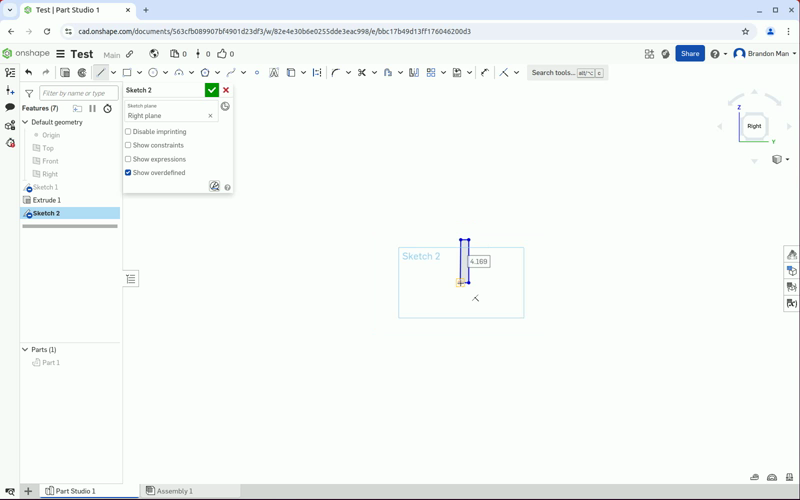
scroll(-6)
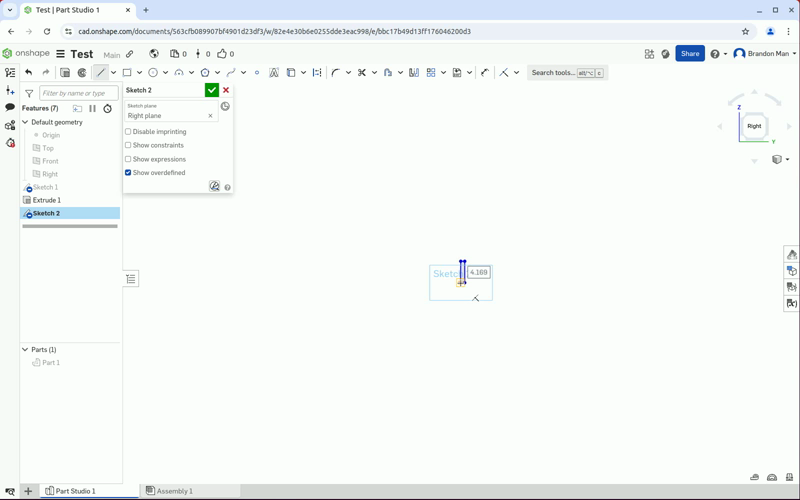
key(esc)
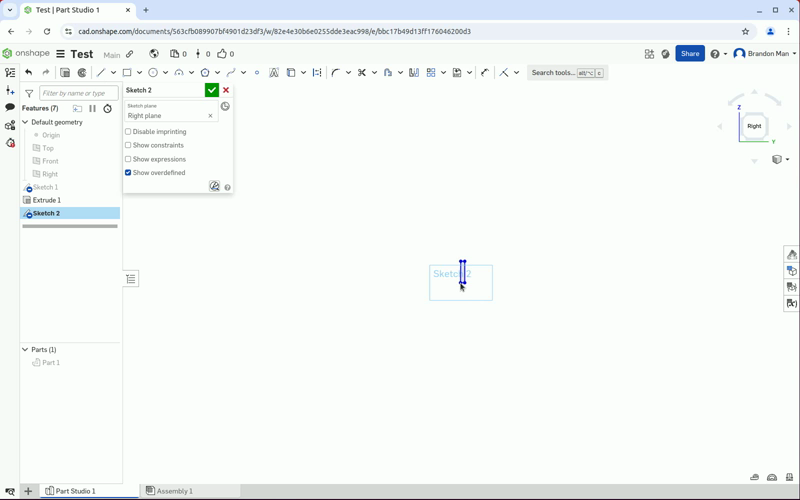
mouse_move(461, 278)
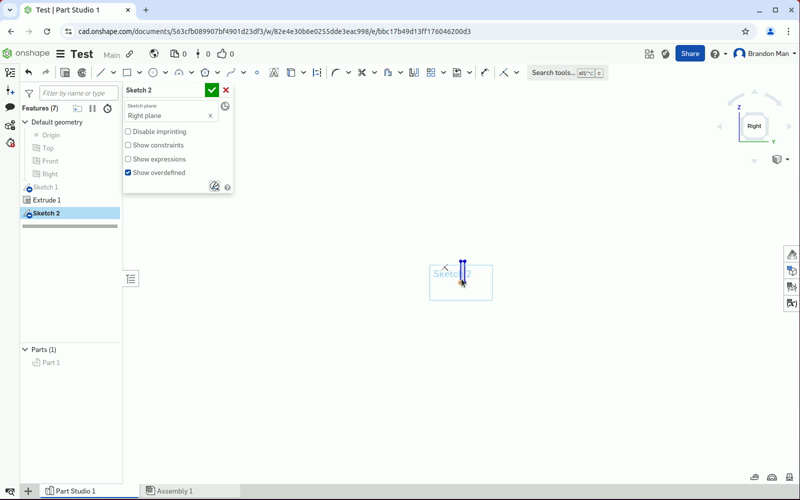
scroll(6)
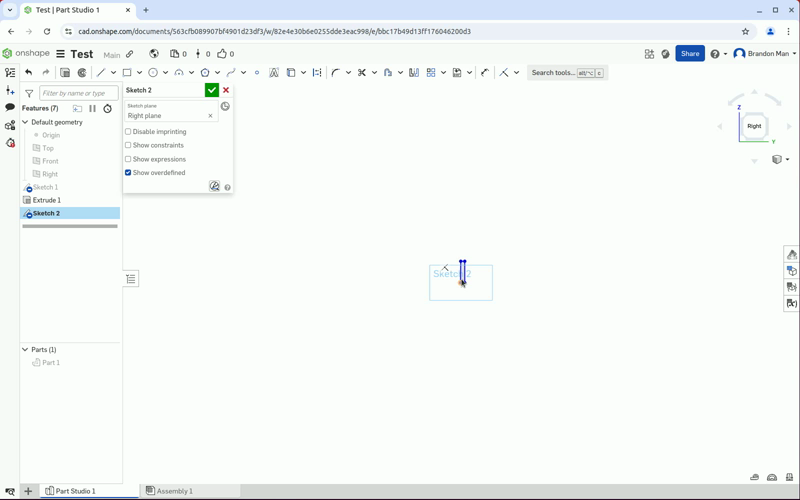
scroll(6)
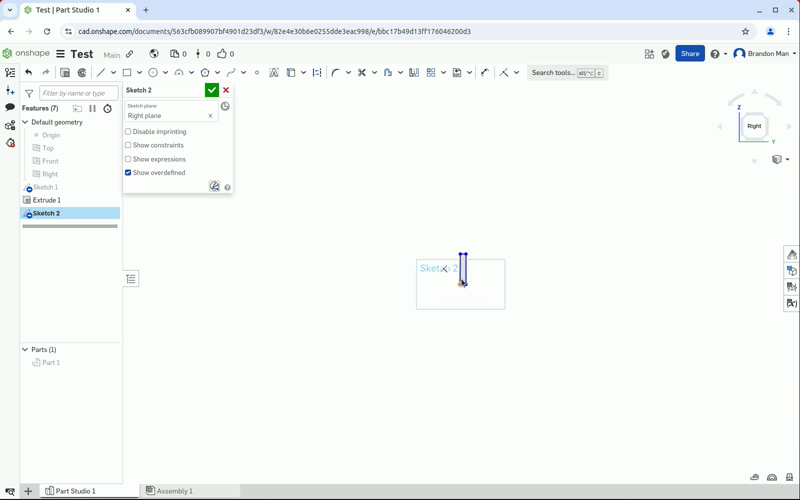
scroll(6)
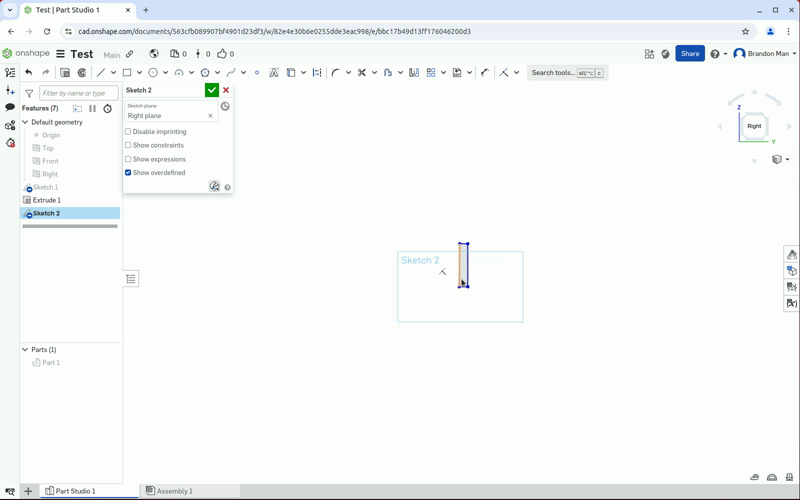
scroll(6)
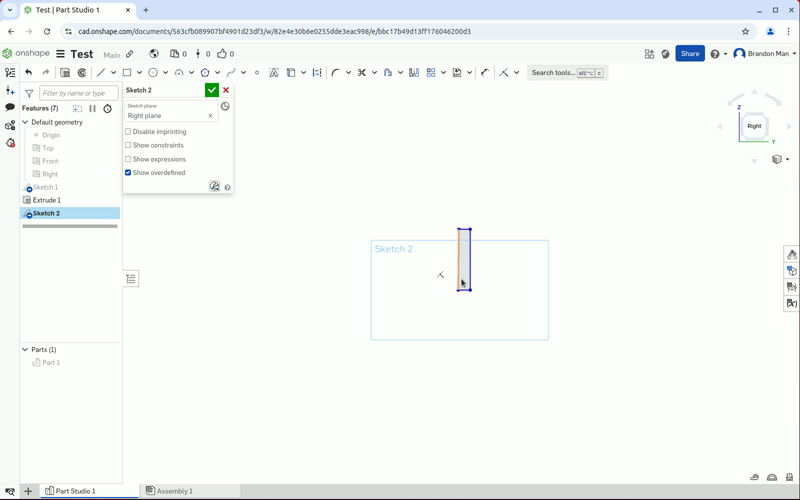
scroll(6)
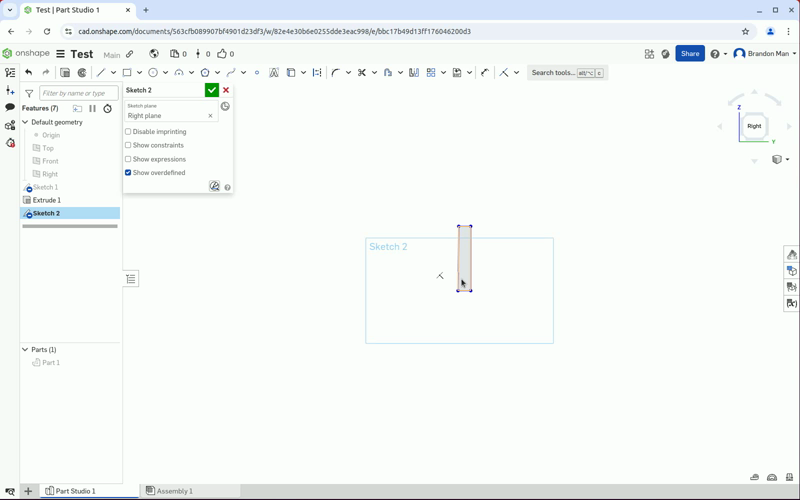
scroll(6)
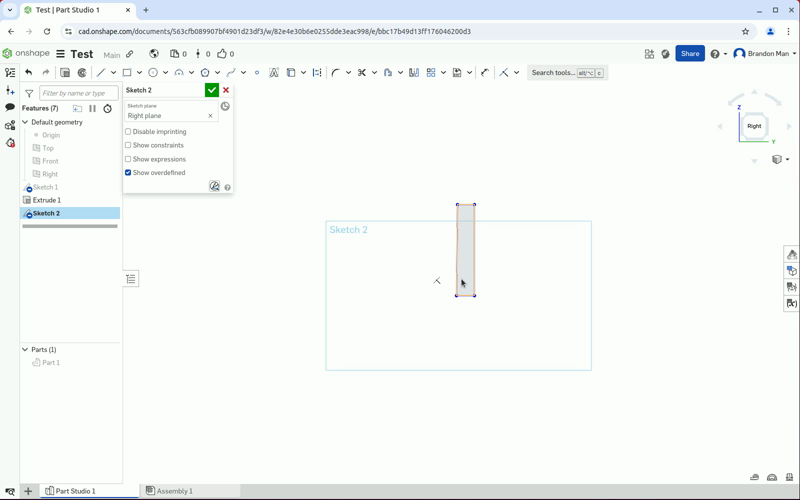
scroll(6)
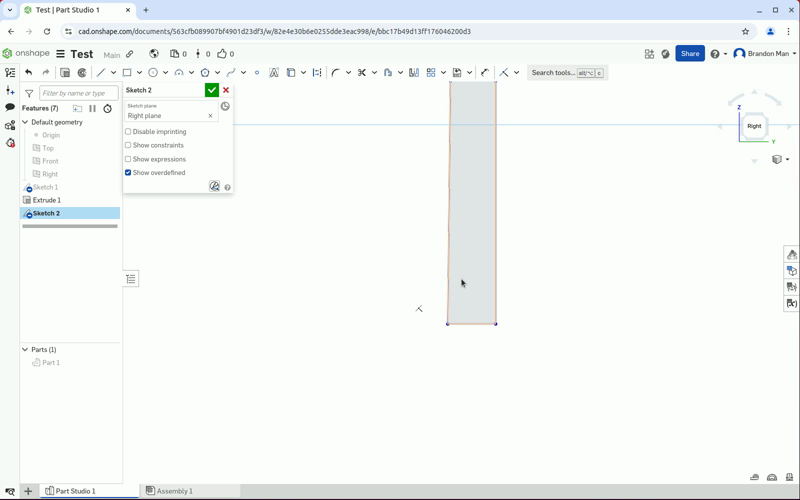
click(461, 278)
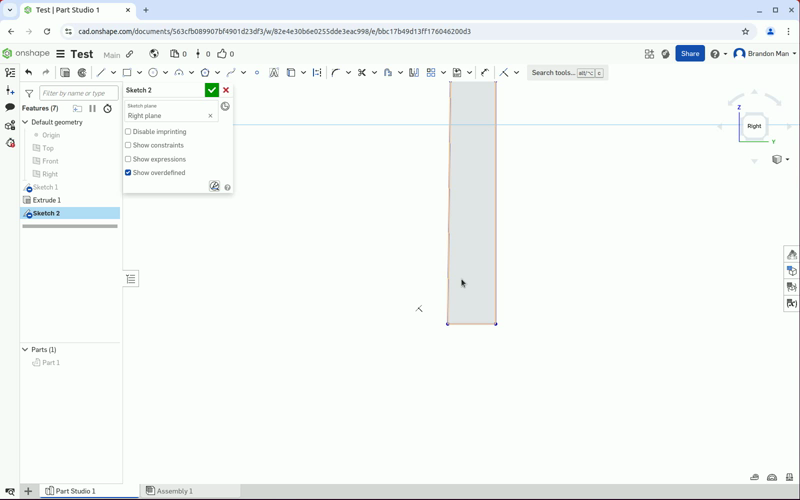
scroll(-6)
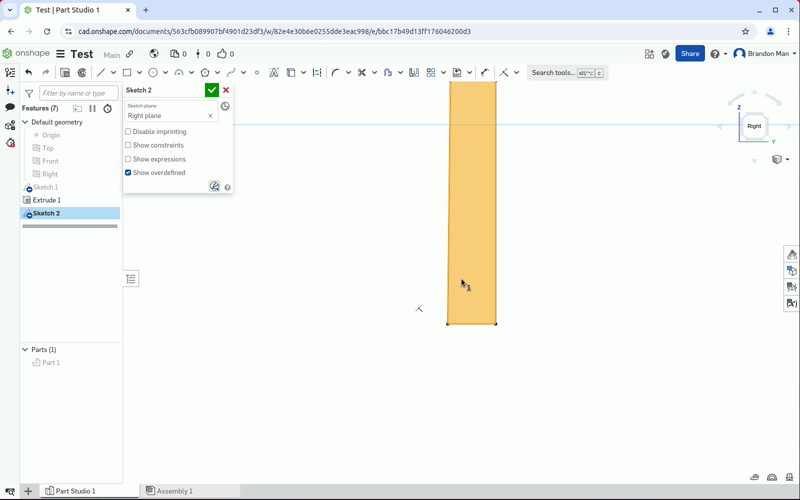
scroll(-6)
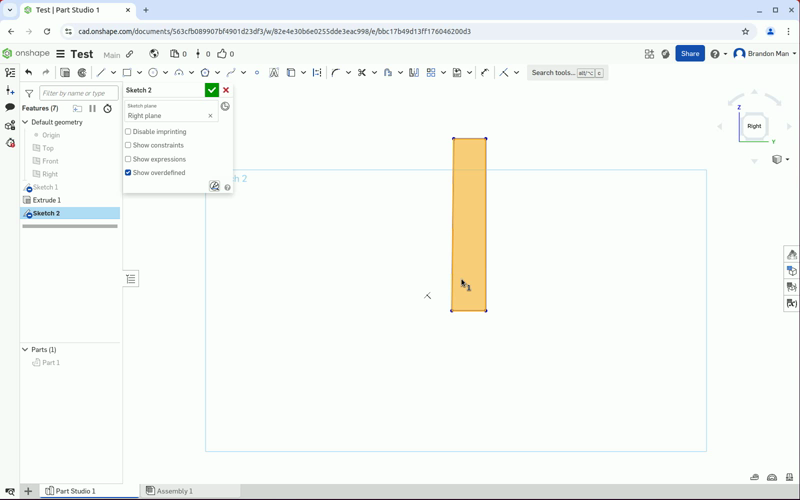
scroll(-6)
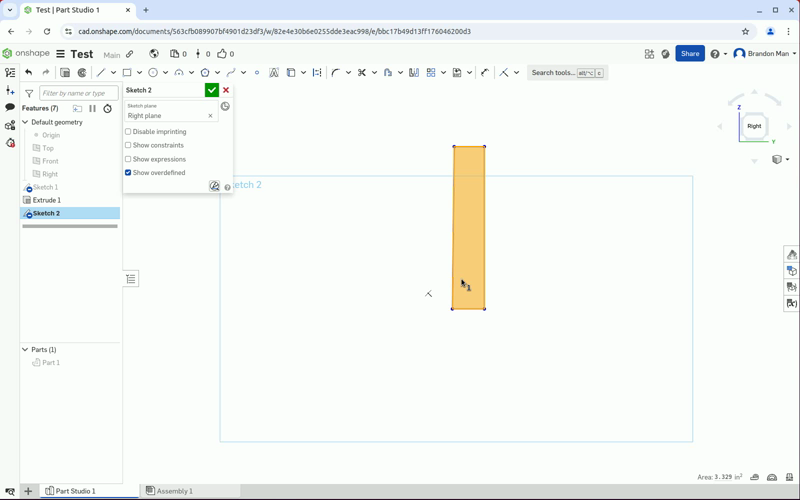
scroll(-6)
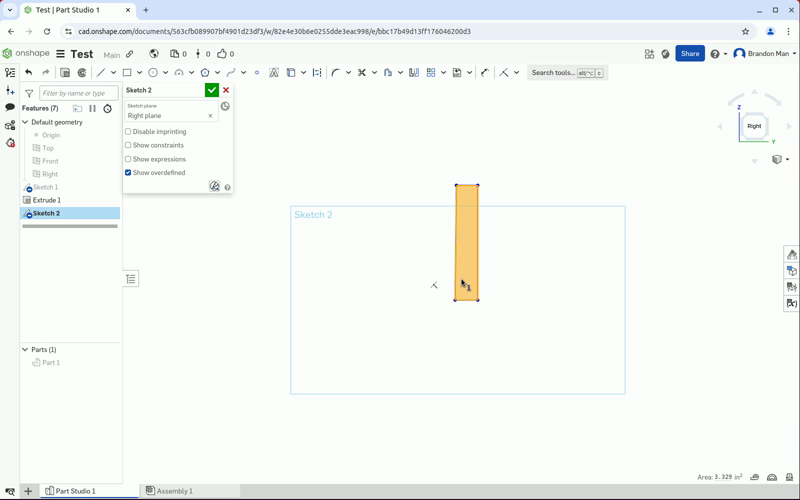
scroll(-6)
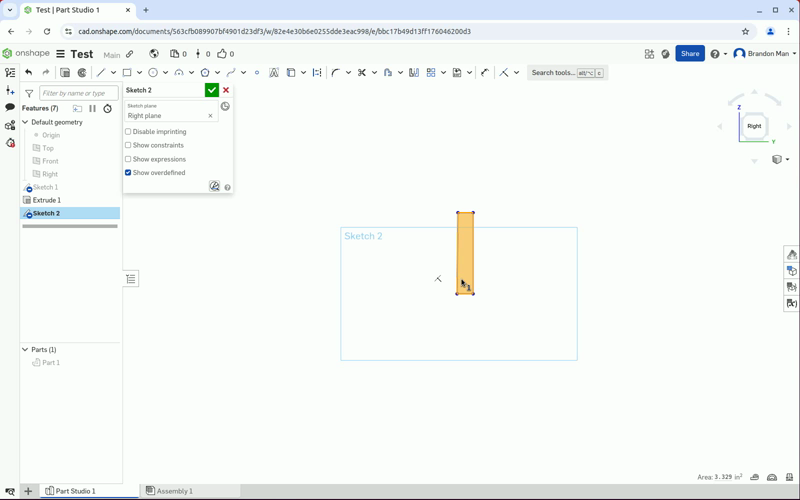
scroll(-6)
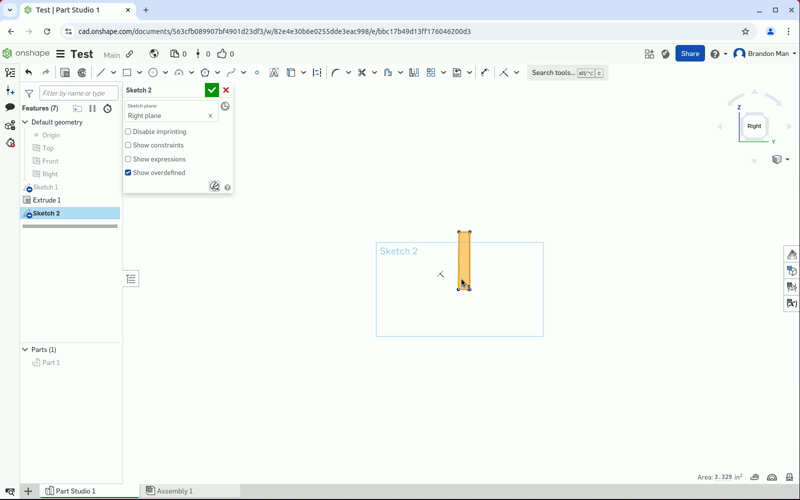
scroll(-6)
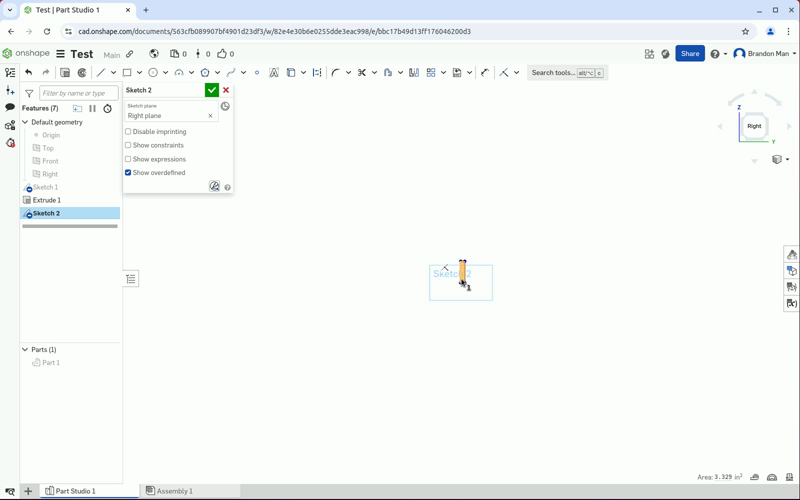
mouse_move(73, 352)
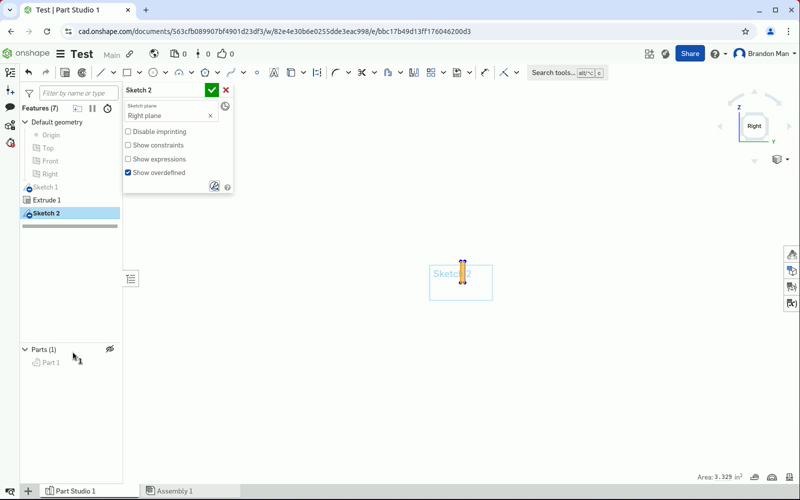
key(shift+y)
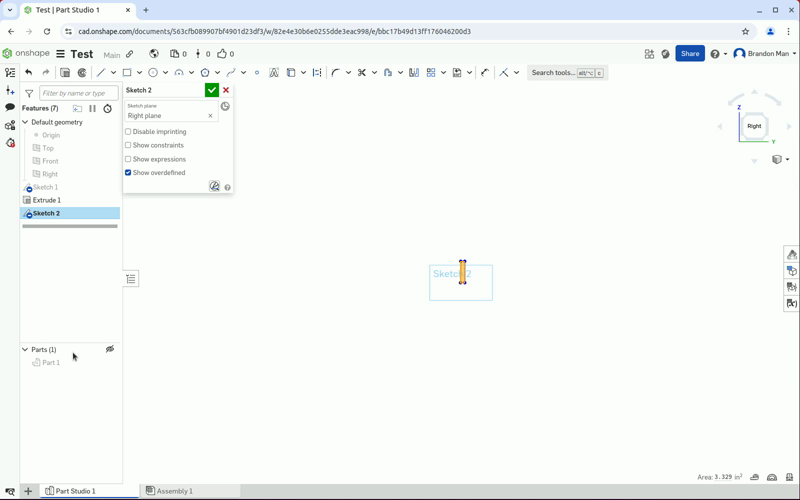
key(shift+e)
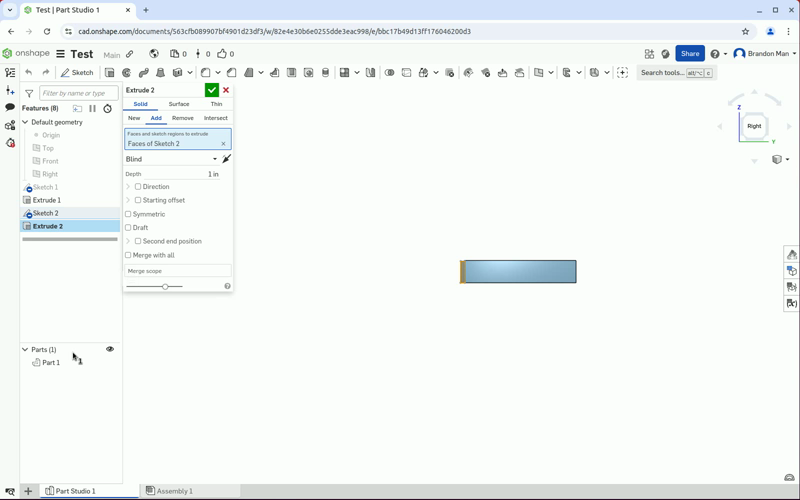
mouse_move(143, 106)
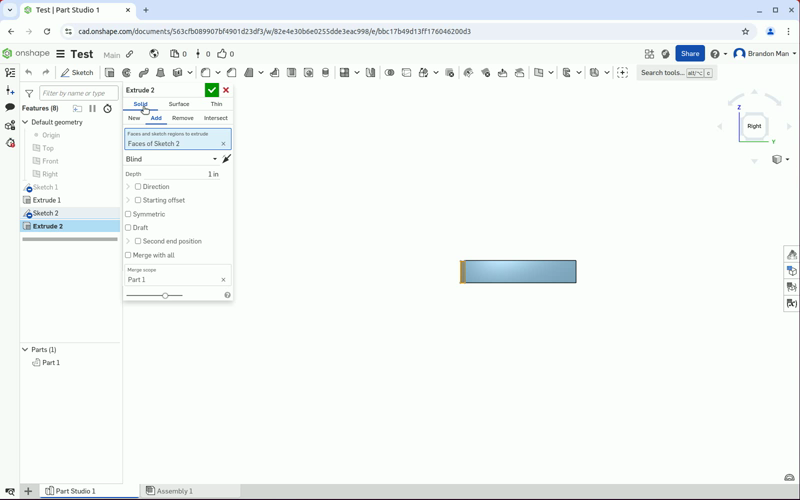
click(143, 106)
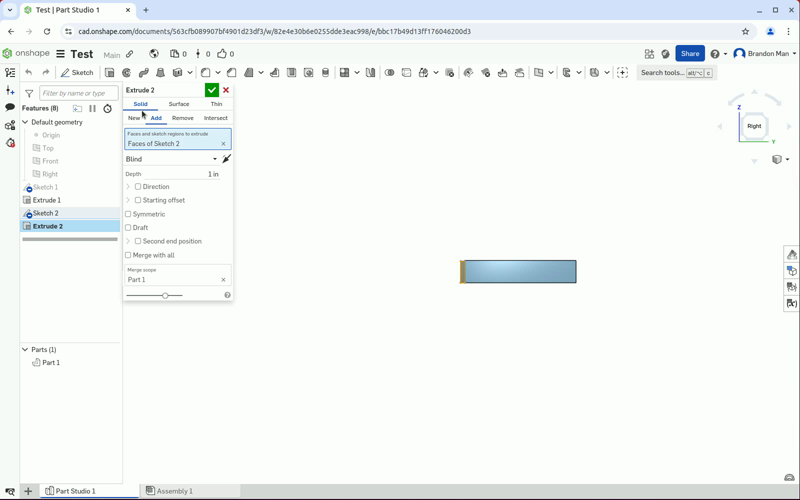
mouse_move(137, 120)
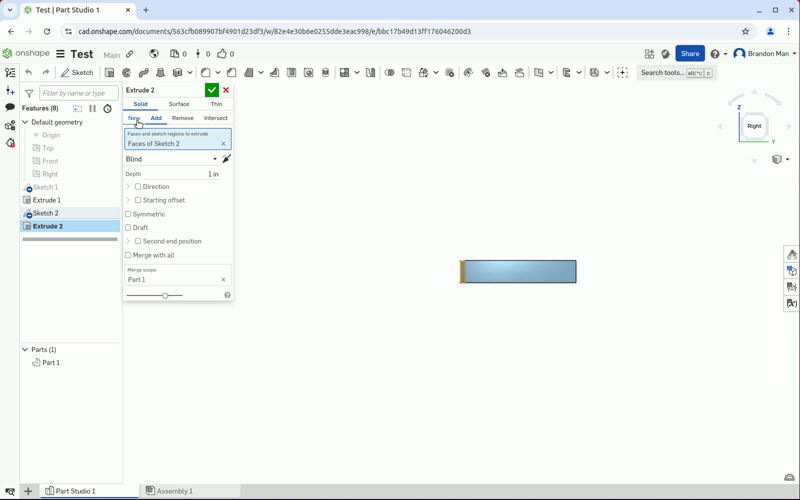
click(137, 120)
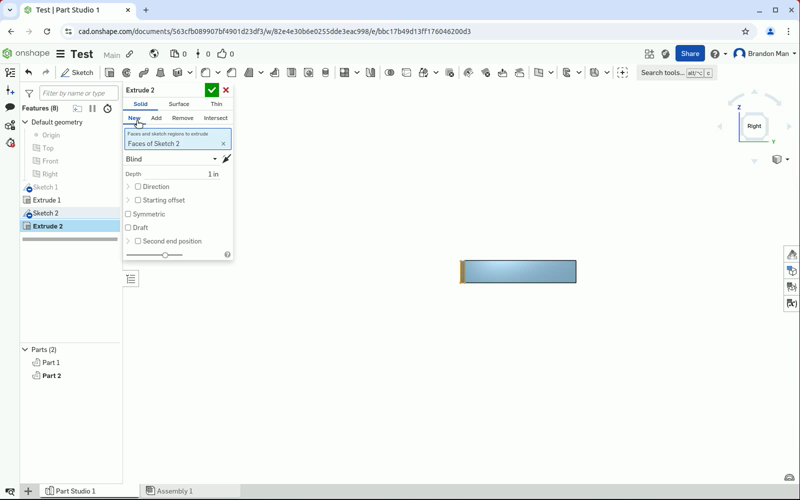
key(tab, 4)
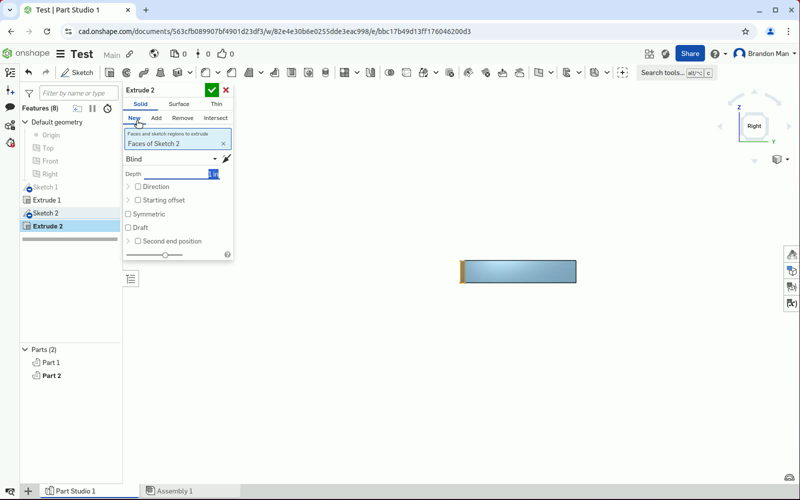
text(0.481)
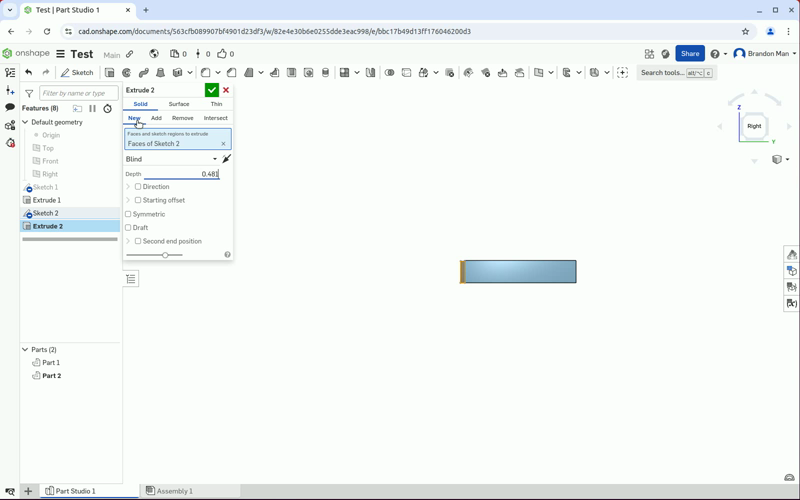
key(enter)
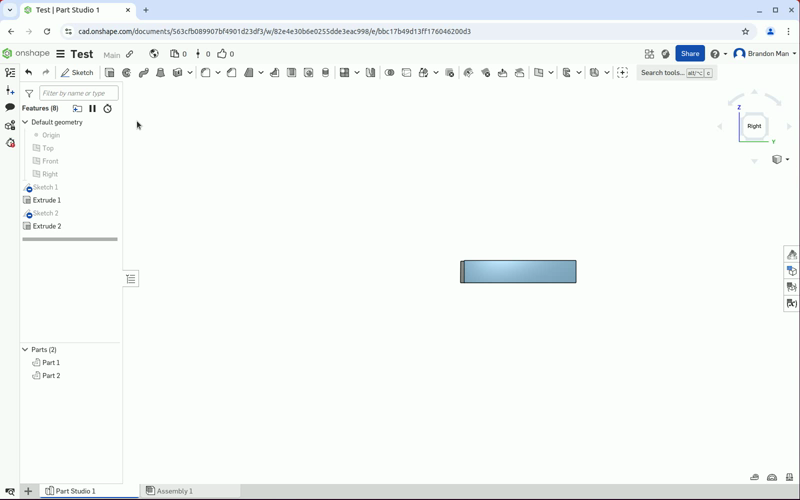
key(shift+h)
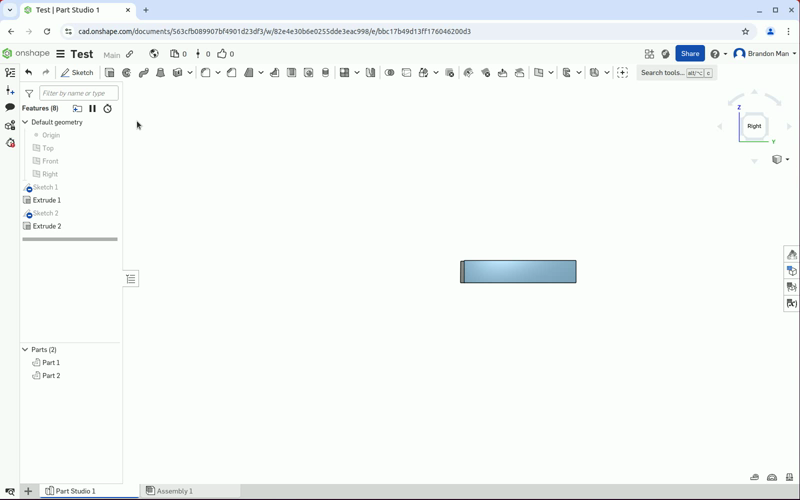
key(shift+h)
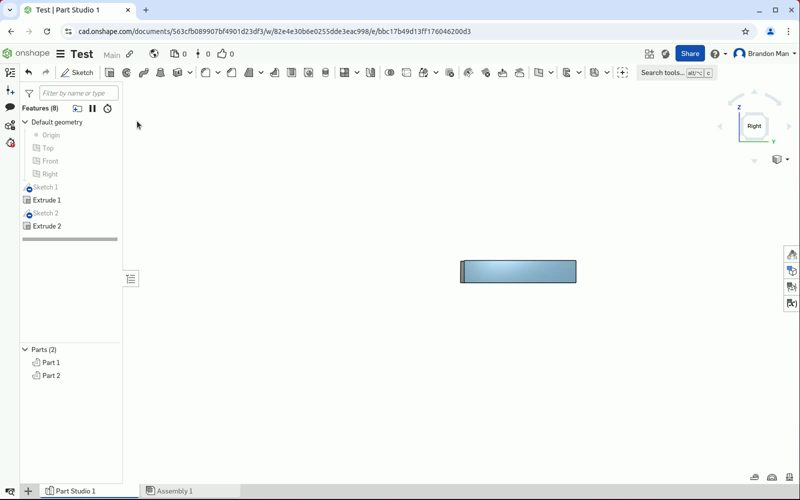
mouse_move(73, 189)
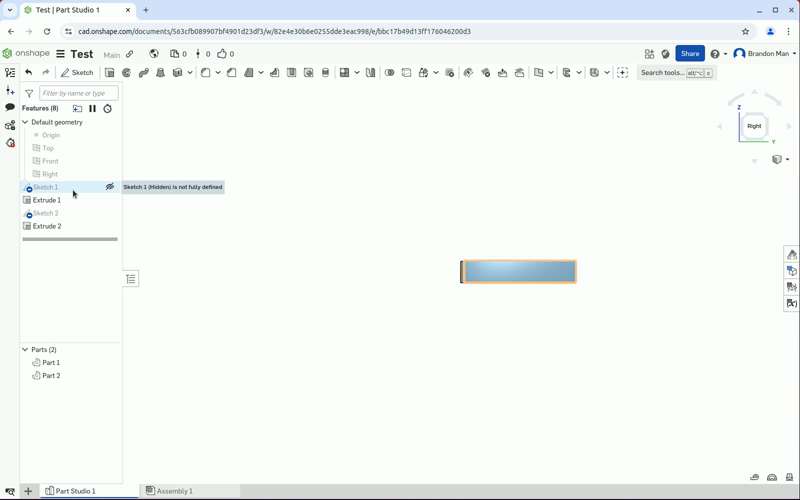
click(73, 189)
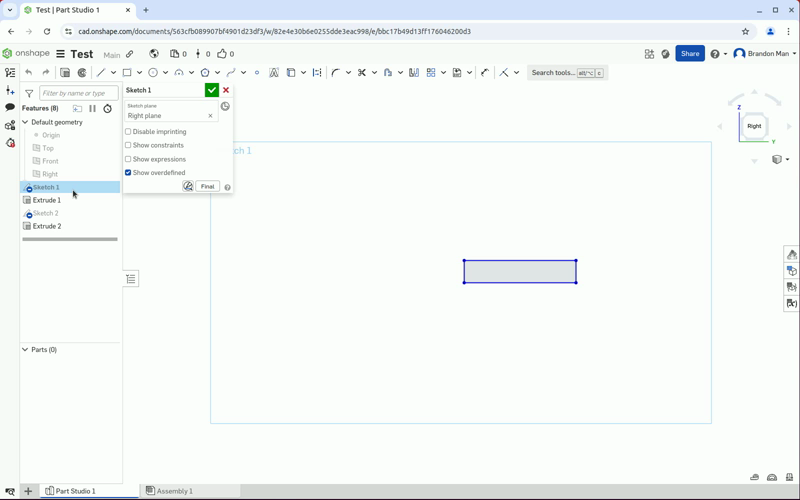
mouse_move(229, 92)
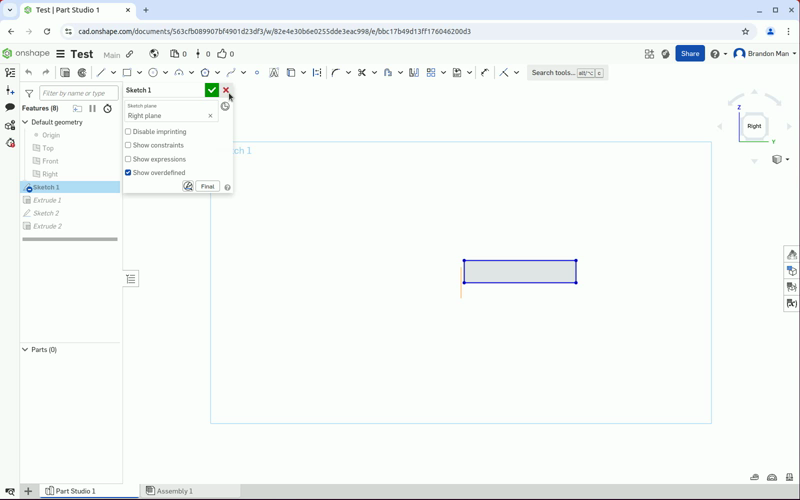
click(229, 92)
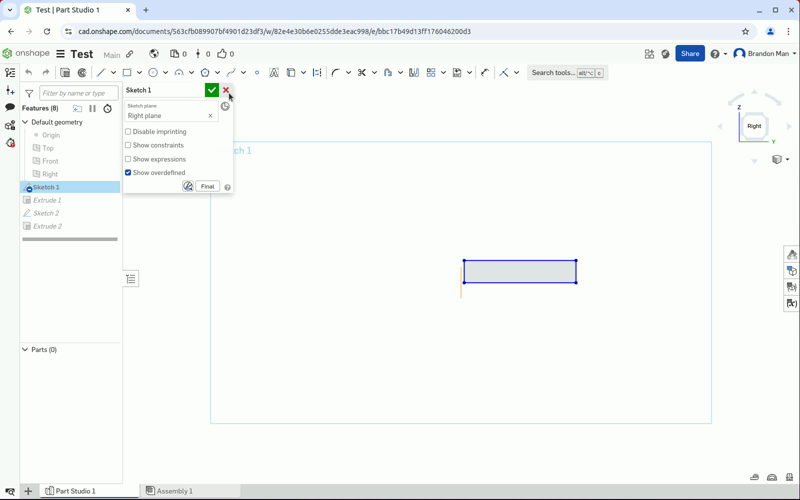
key(shift+s)
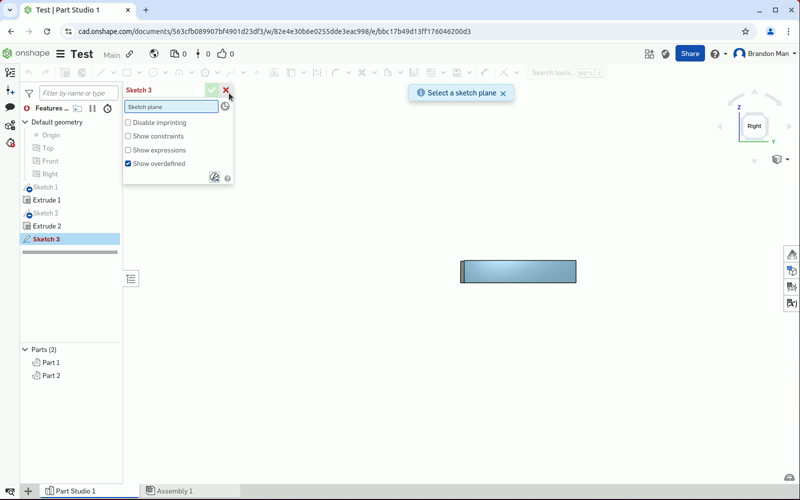
mouse_move(73, 176)
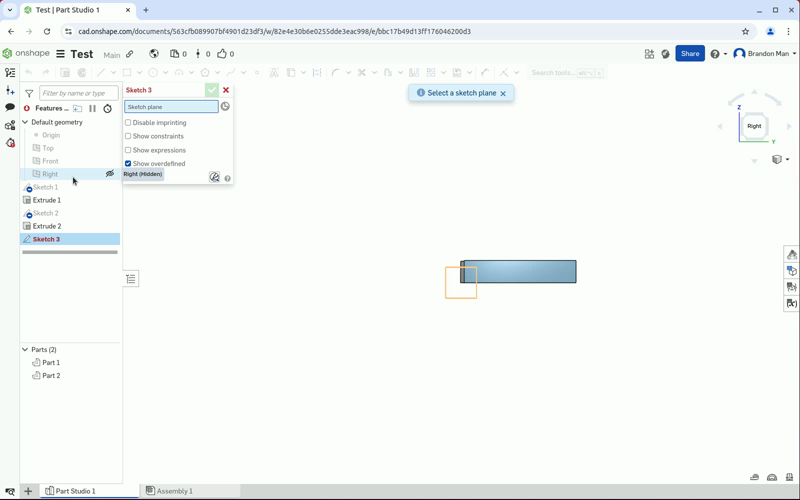
click(73, 176)
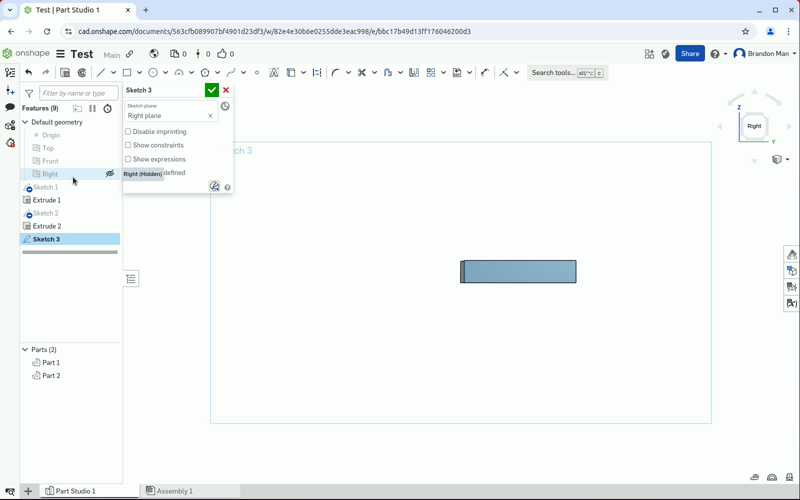
mouse_move(73, 352)
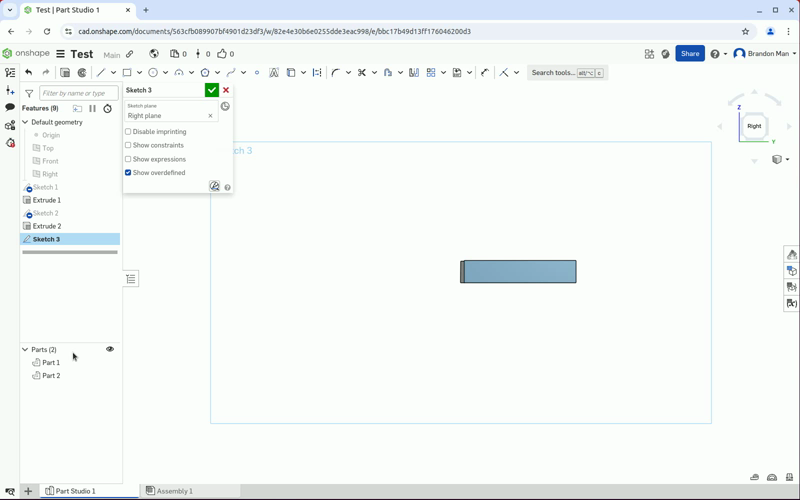
key(y)
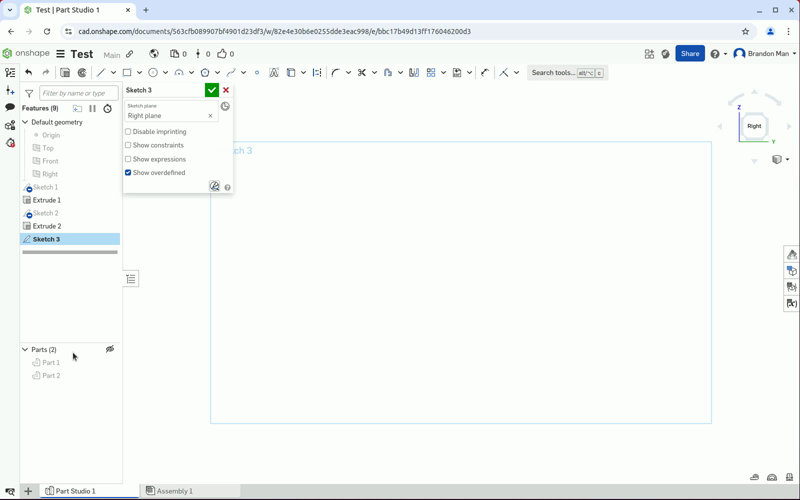
key(l)
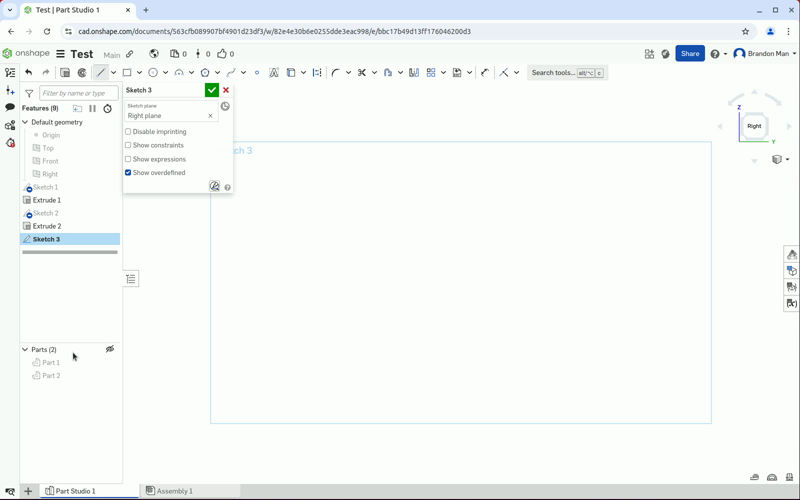
key_down(shift)
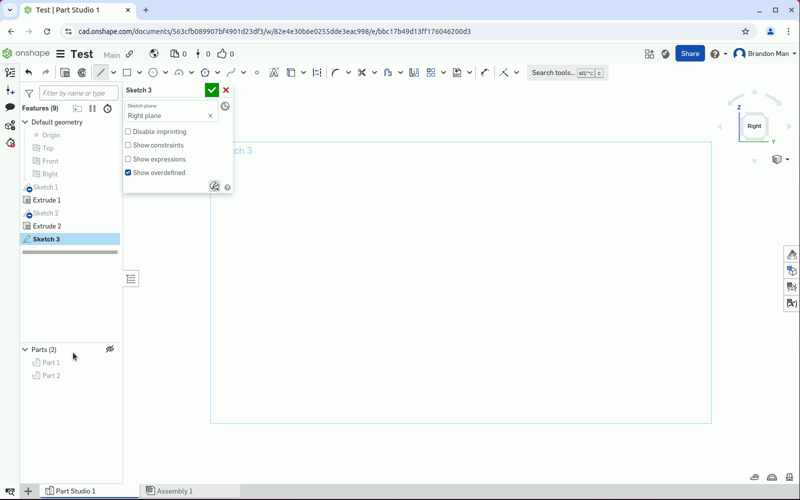
mouse_move(569, 282)
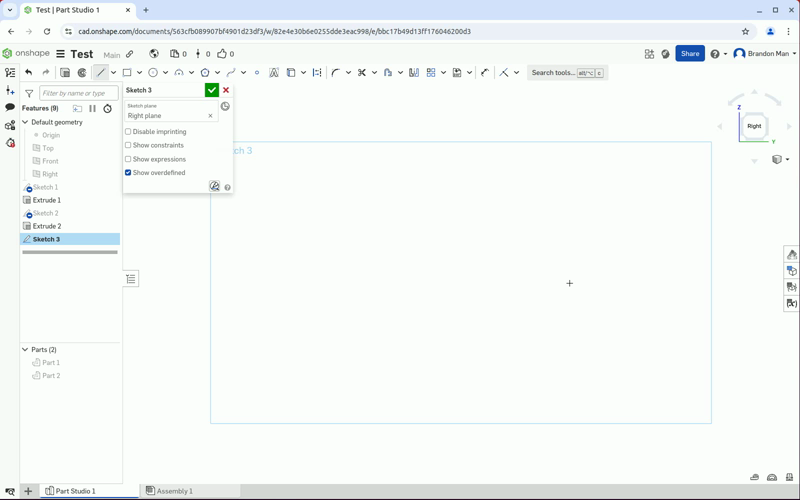
click(569, 282)
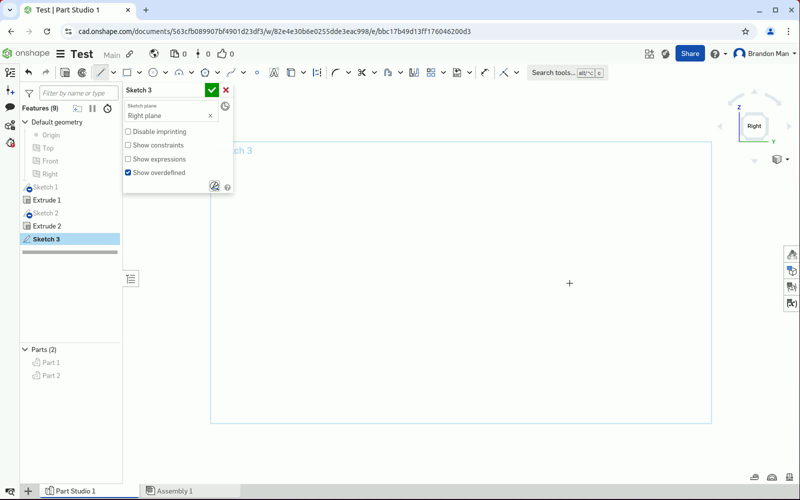
key_up(shift)
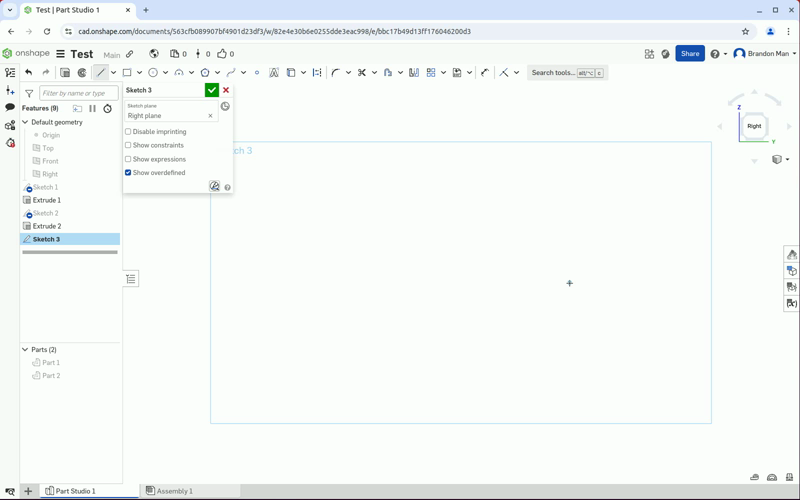
key_down(shift)
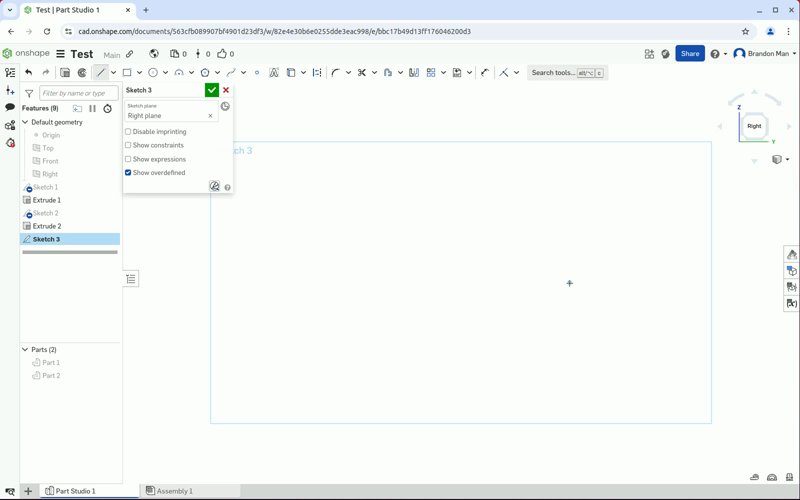
mouse_move(589, 282)
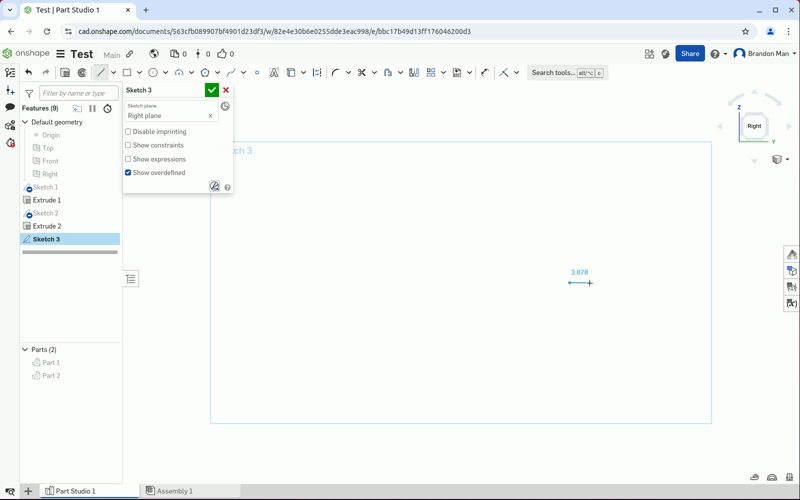
mouse_move(573, 282)
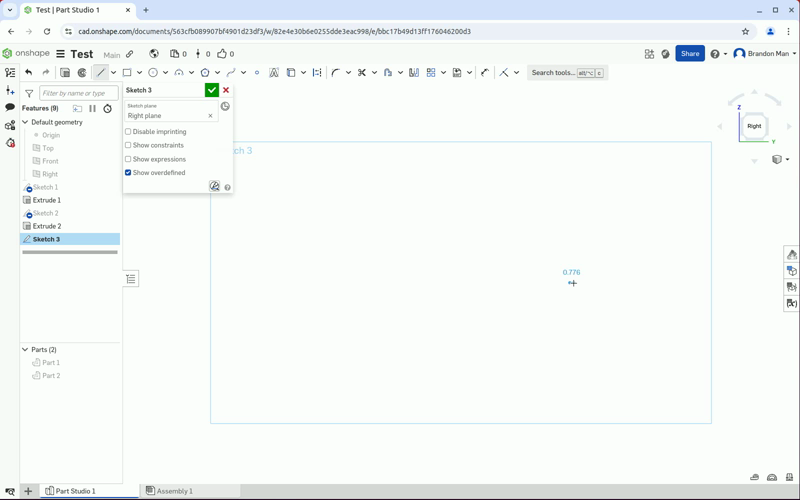
scroll(6)
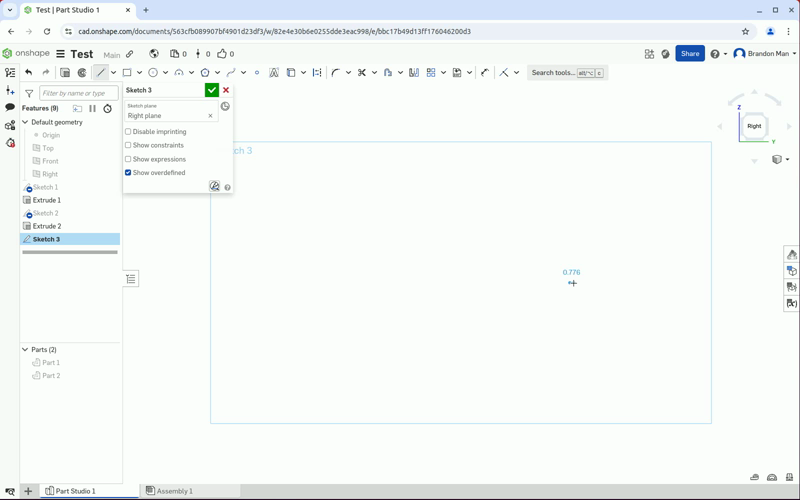
scroll(6)
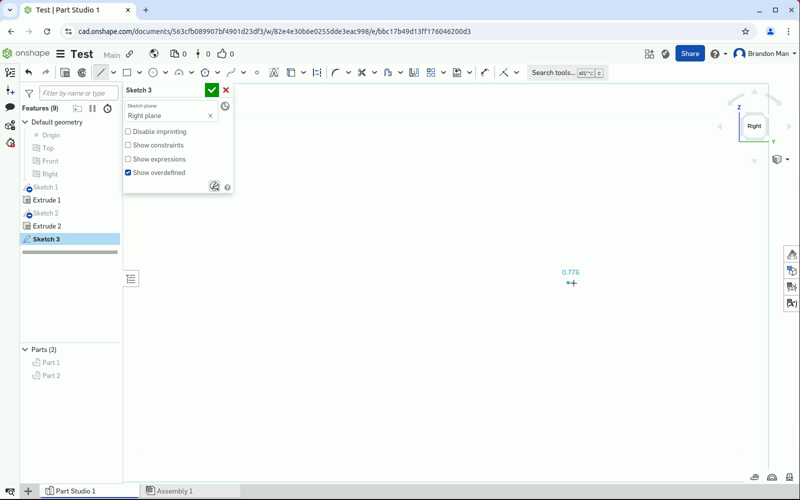
scroll(6)
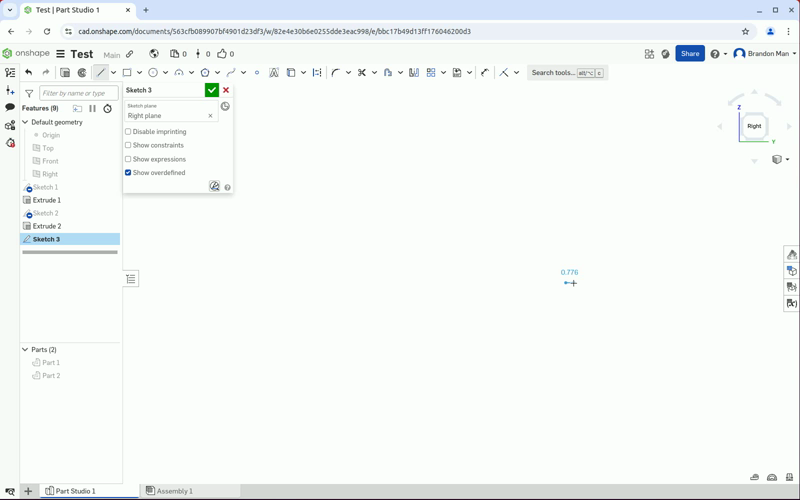
scroll(6)
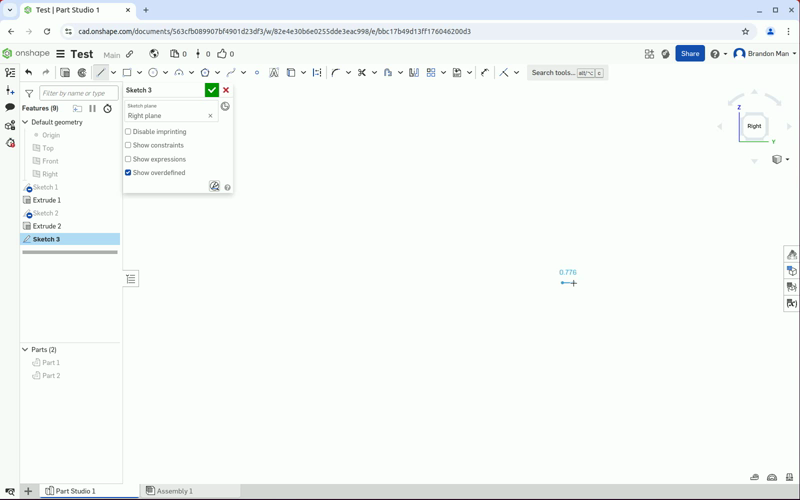
scroll(6)
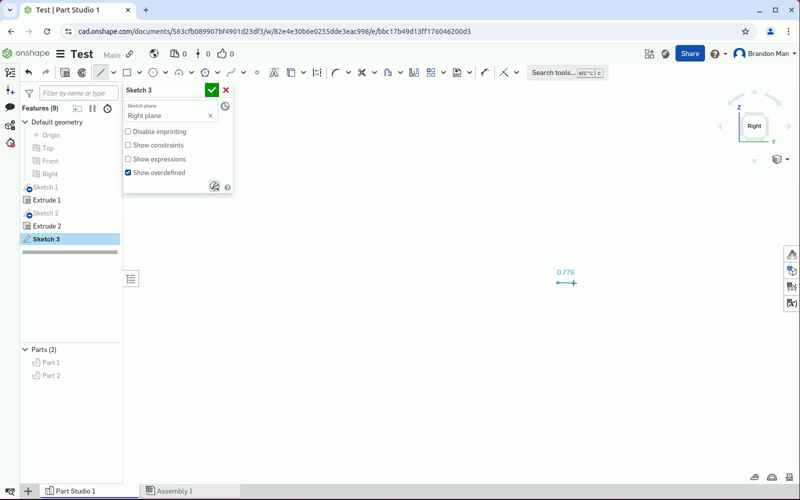
scroll(6)
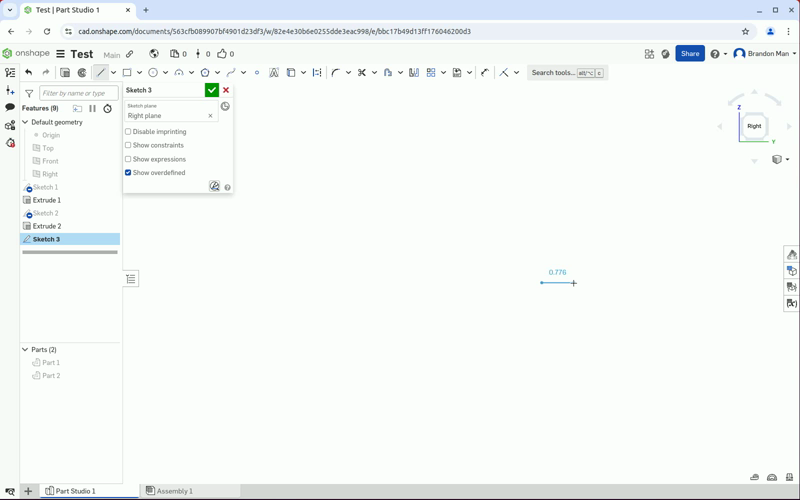
scroll(6)
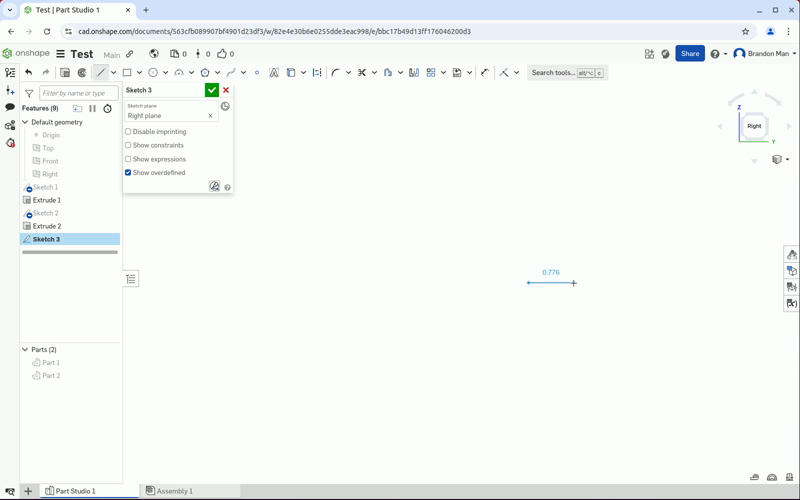
click(573, 282)
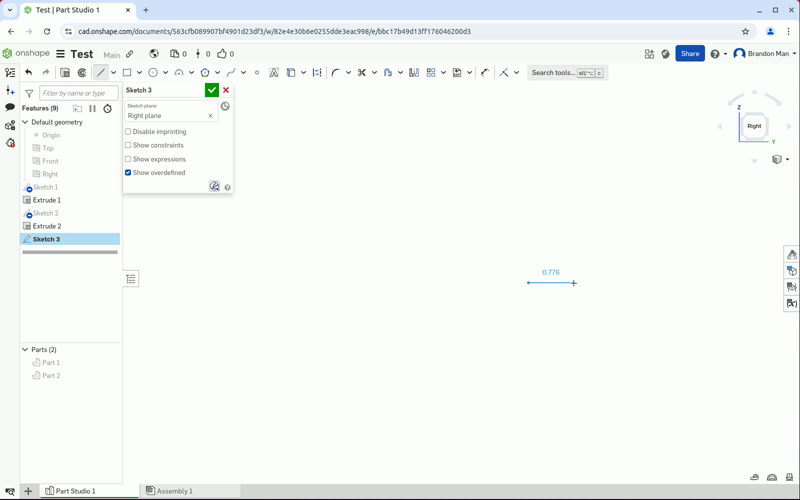
scroll(-6)
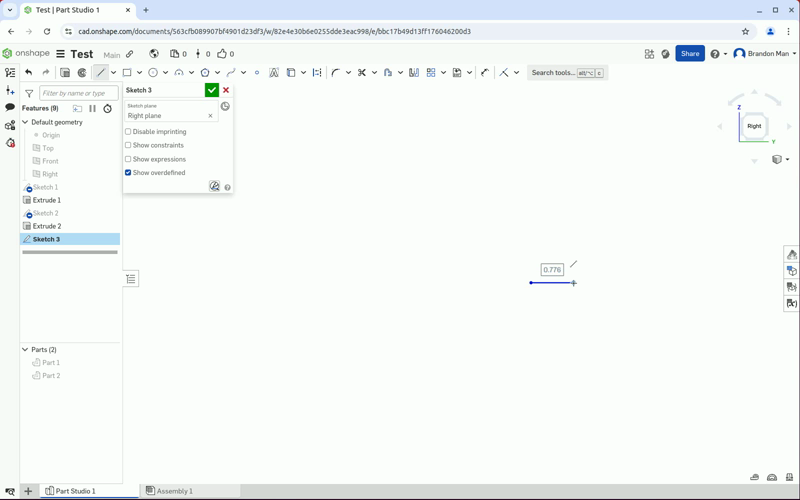
scroll(-6)
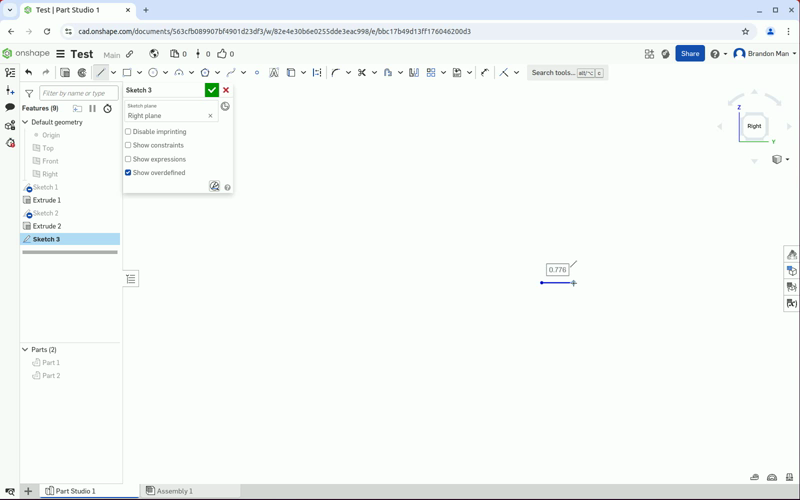
scroll(-6)
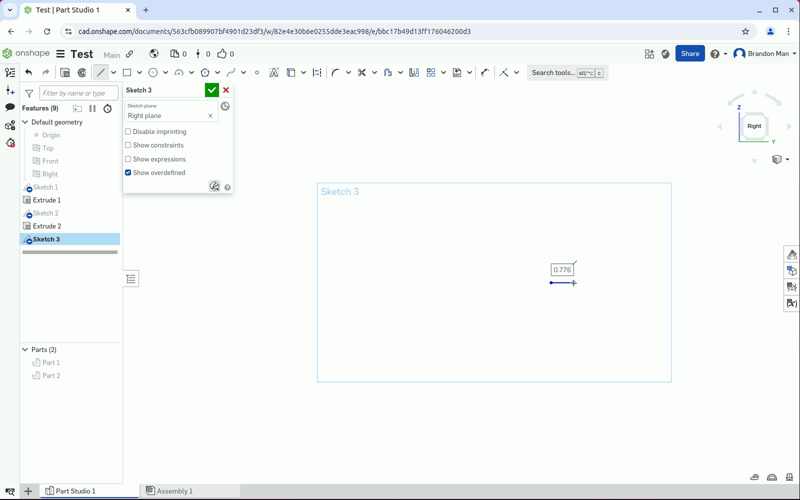
scroll(-6)
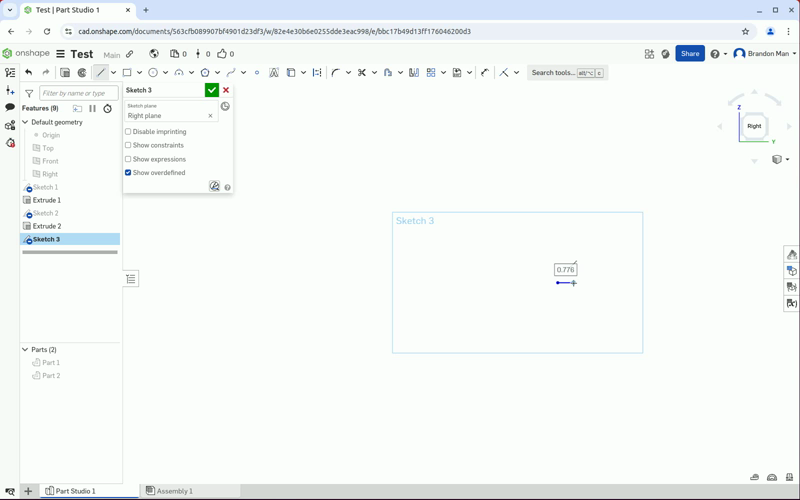
scroll(-6)
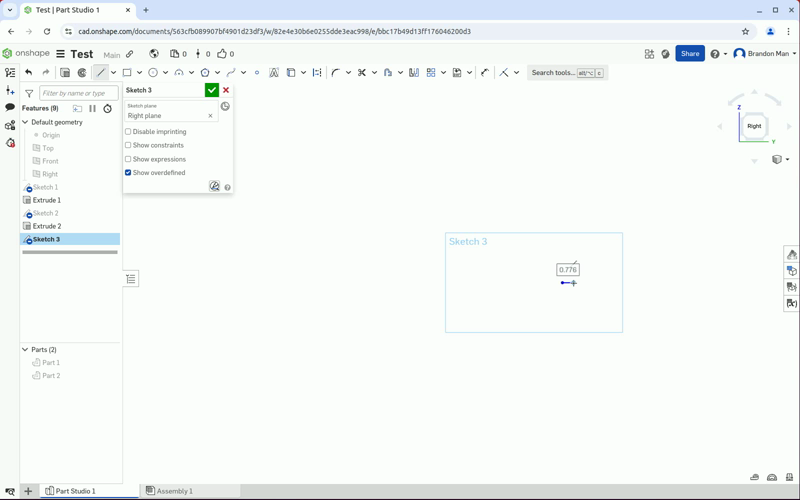
scroll(-6)
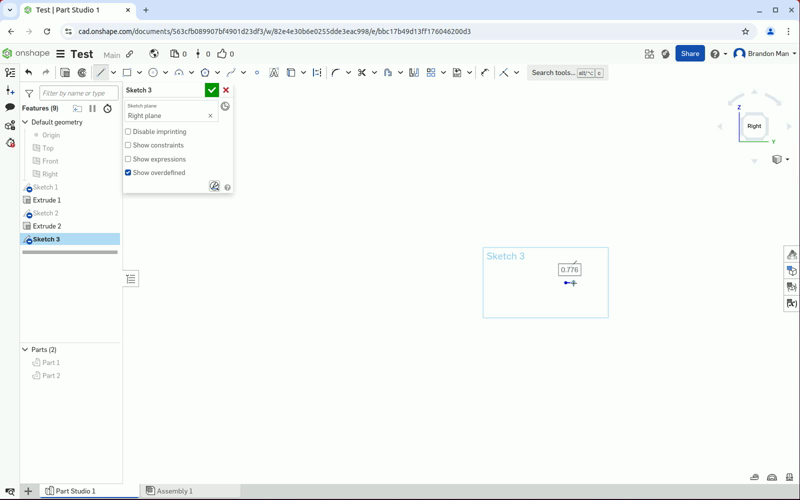
scroll(-6)
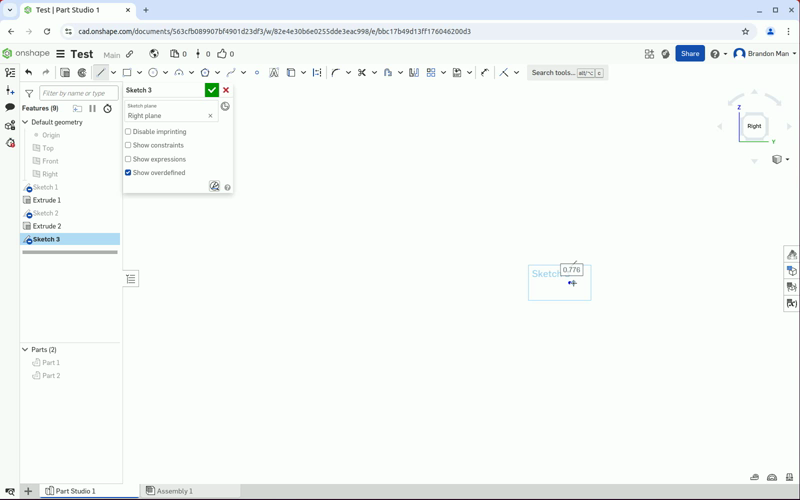
key_up(shift)
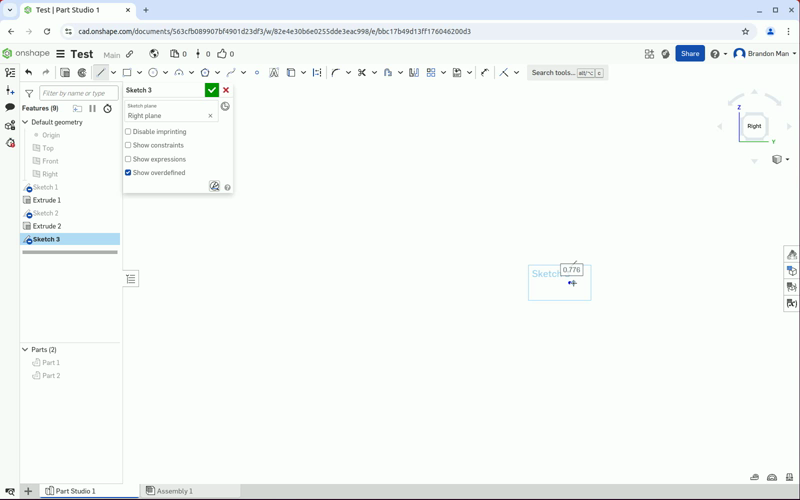
key_down(shift)
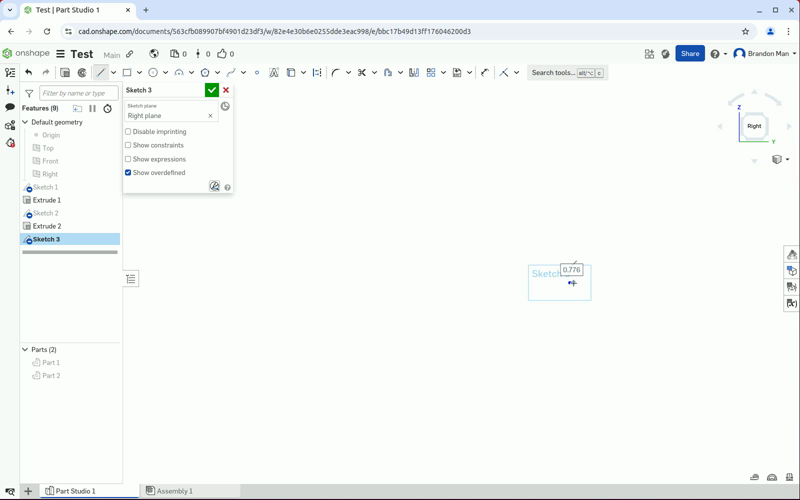
mouse_move(589, 282)
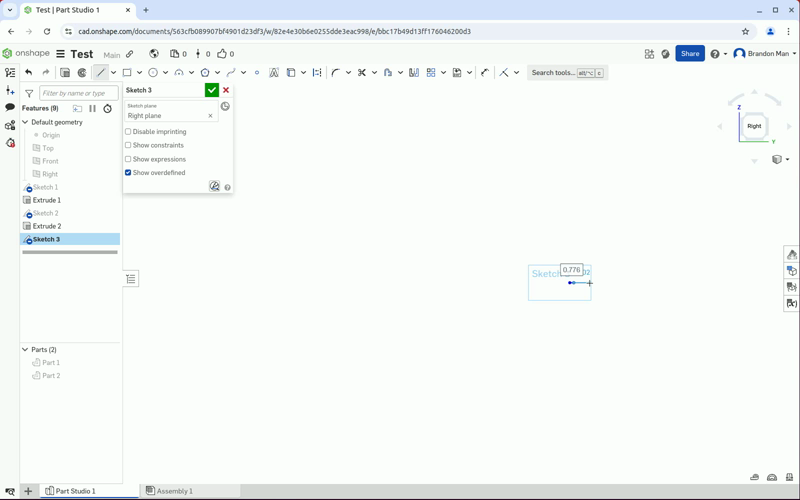
mouse_move(573, 261)
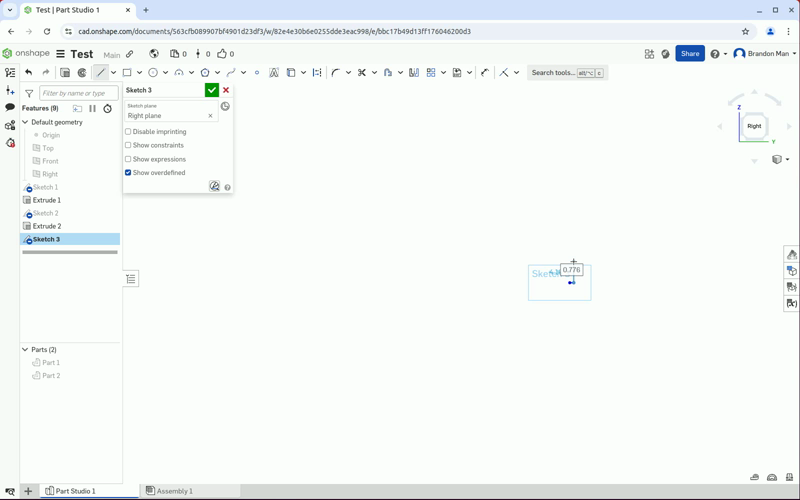
click(573, 261)
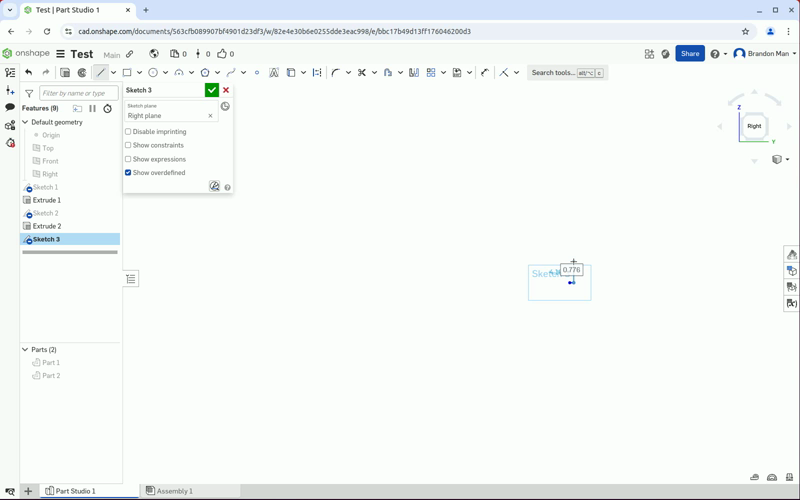
key_up(shift)
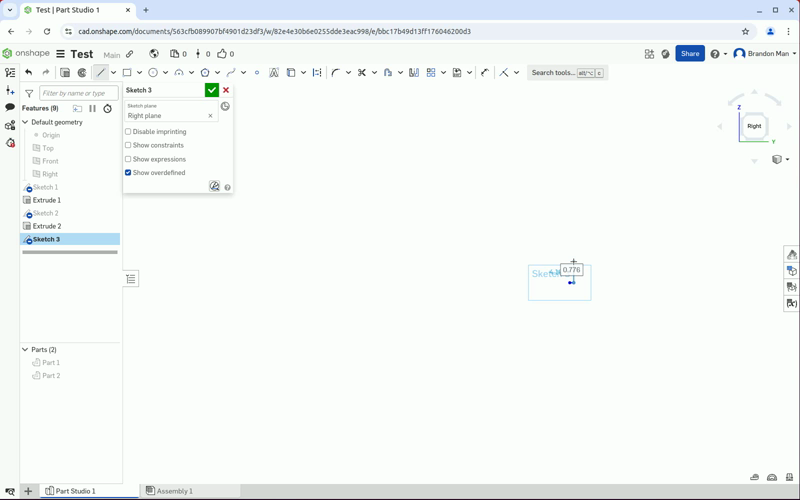
key_down(shift)
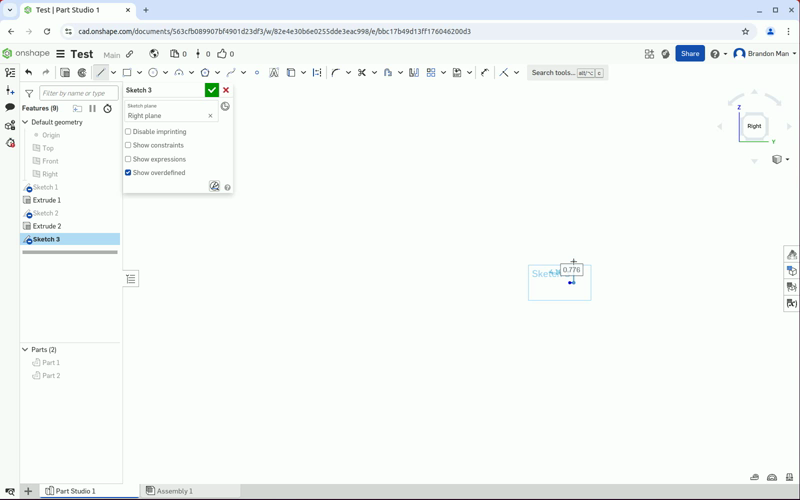
mouse_move(589, 261)
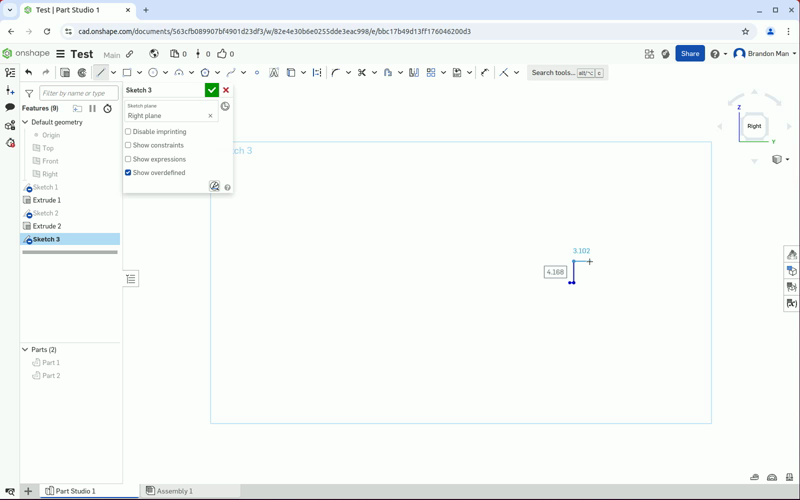
mouse_move(569, 261)
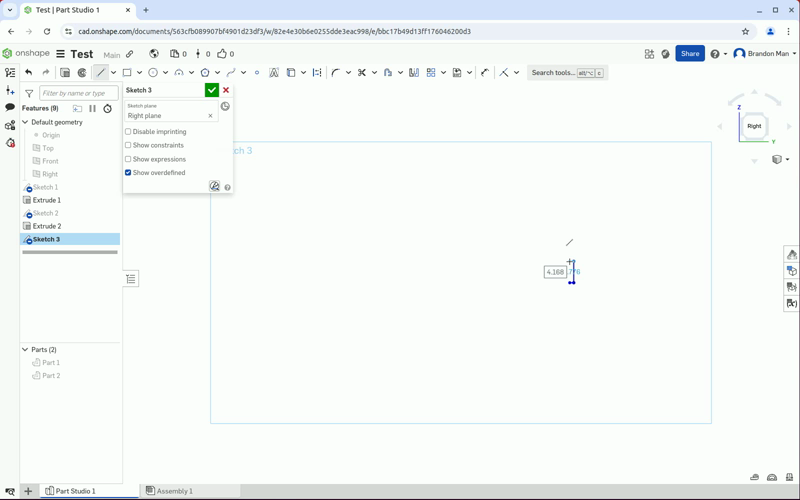
scroll(6)
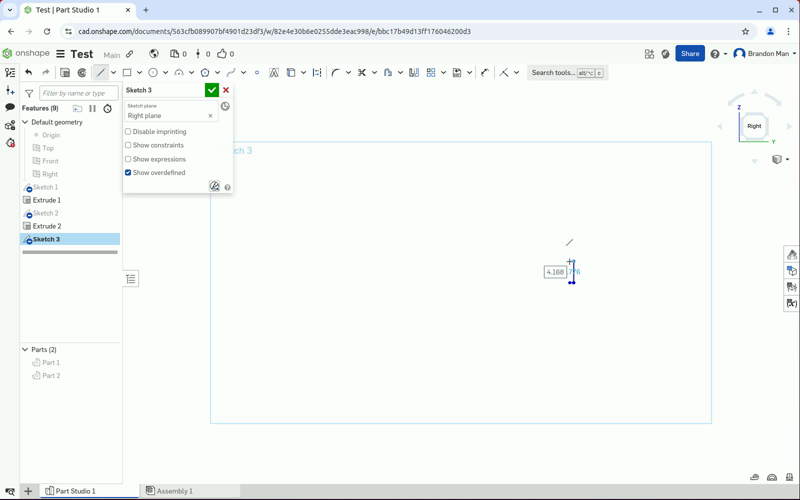
scroll(6)
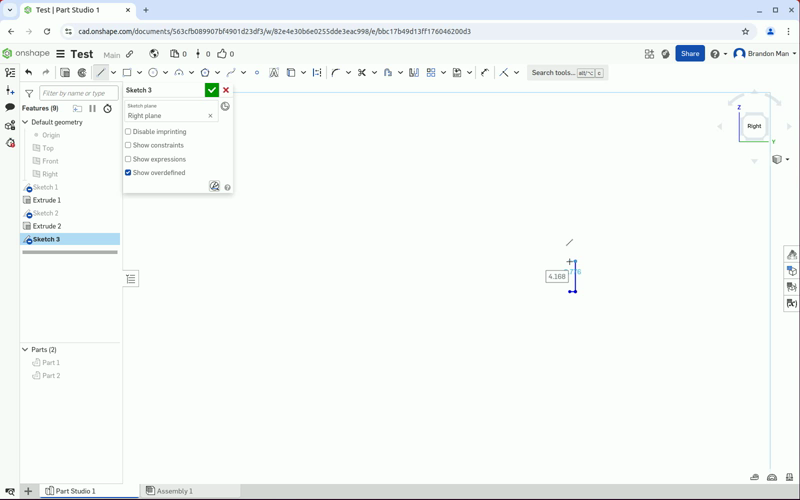
scroll(6)
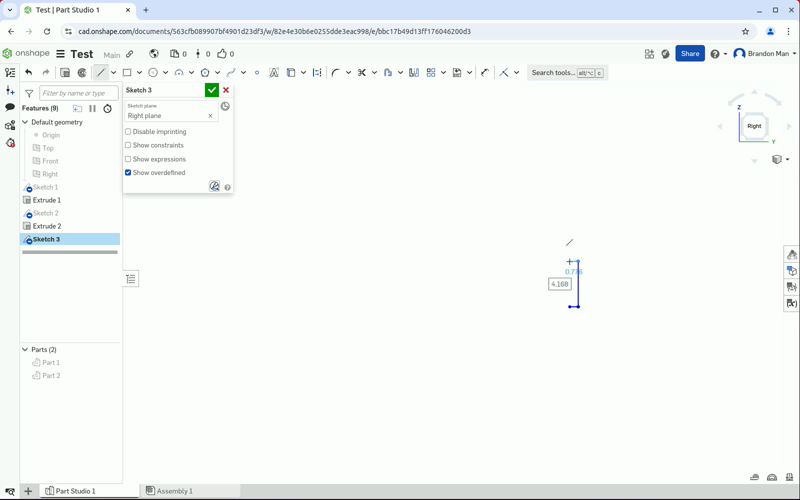
scroll(6)
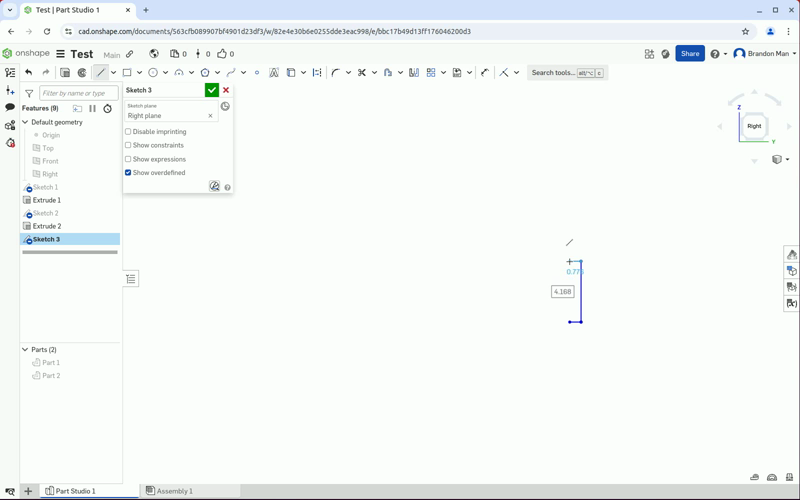
scroll(6)
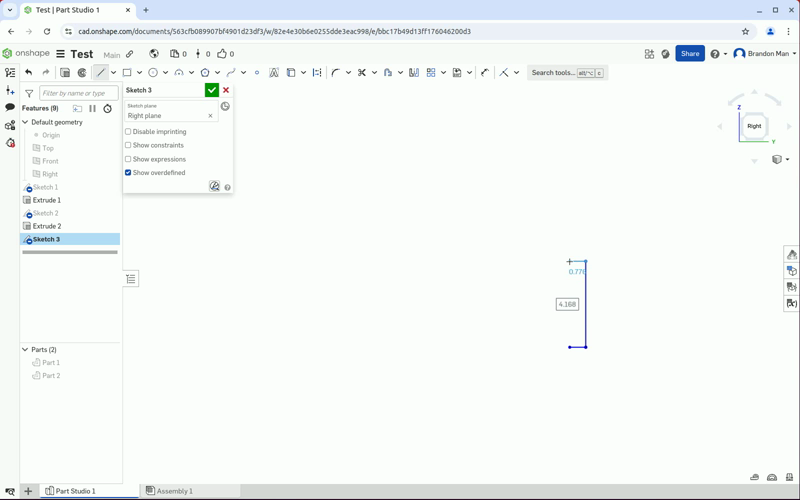
scroll(6)
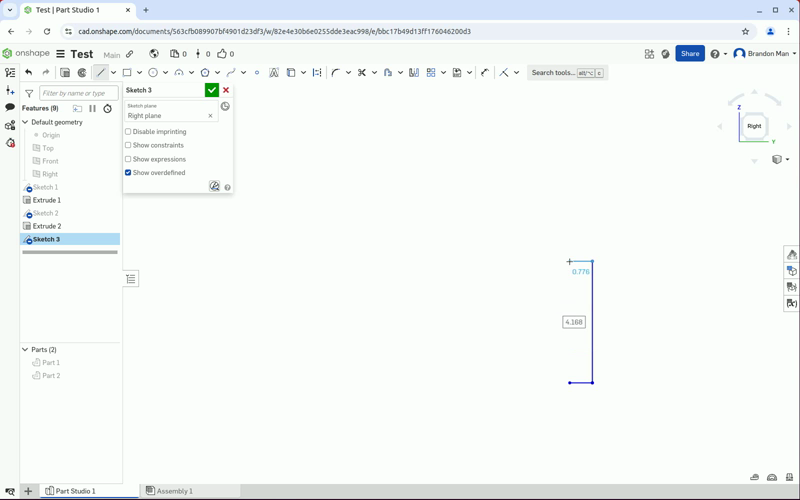
scroll(6)
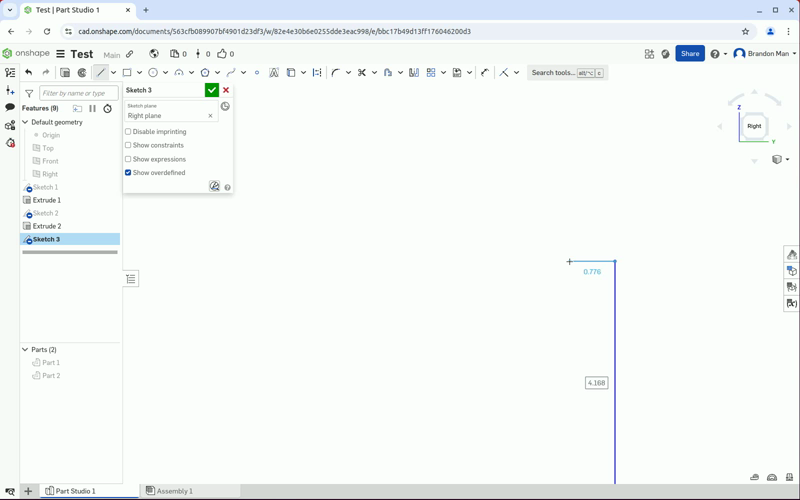
click(569, 261)
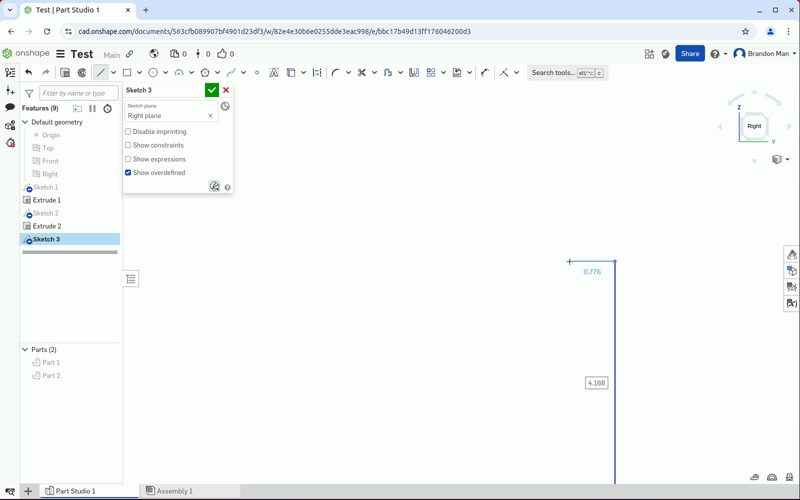
scroll(-6)
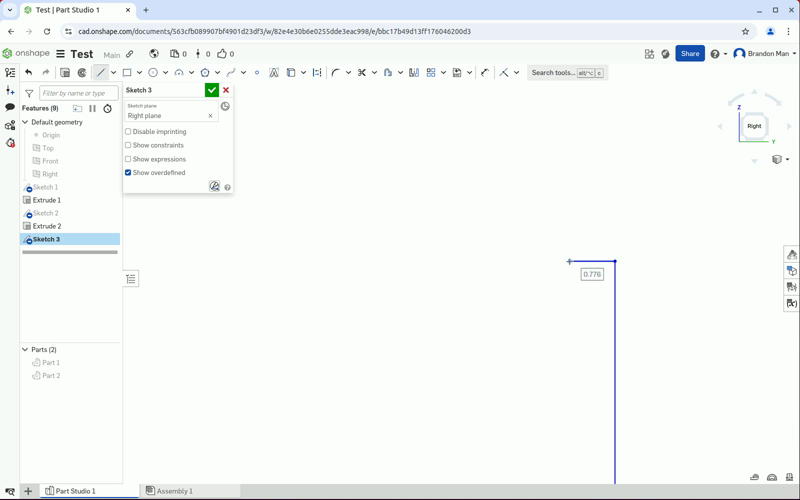
scroll(-6)
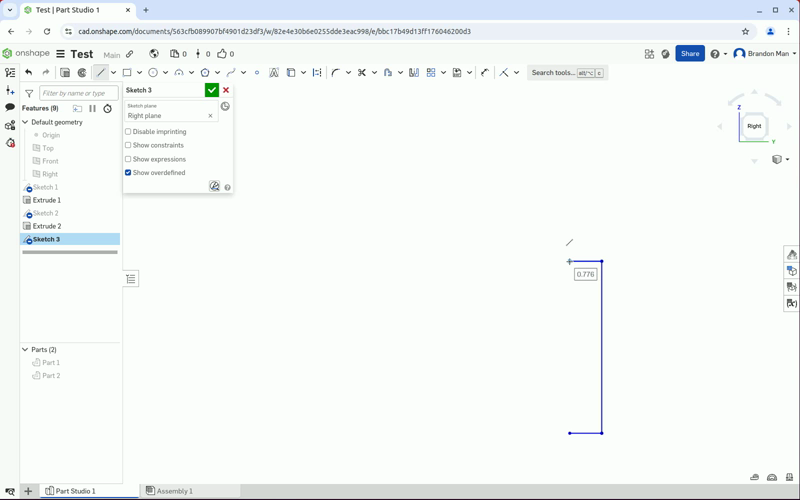
scroll(-6)
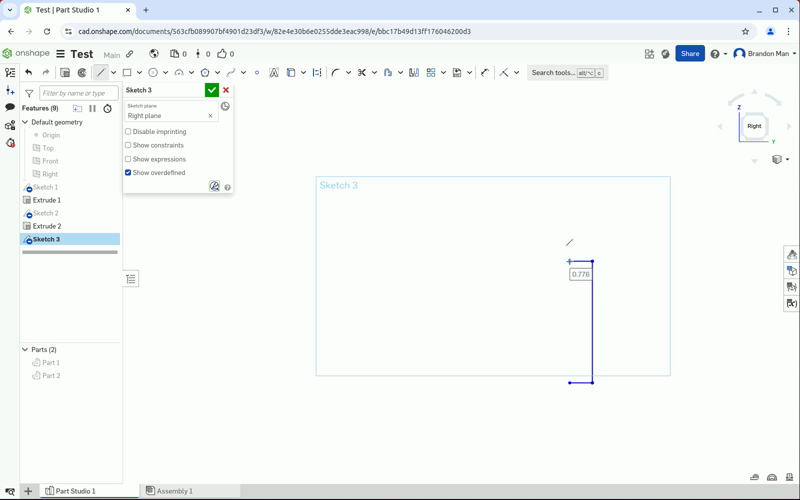
scroll(-6)
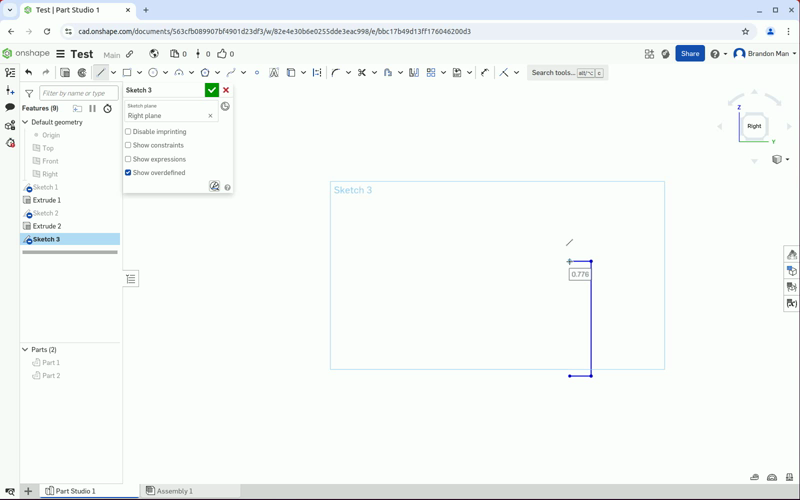
scroll(-6)
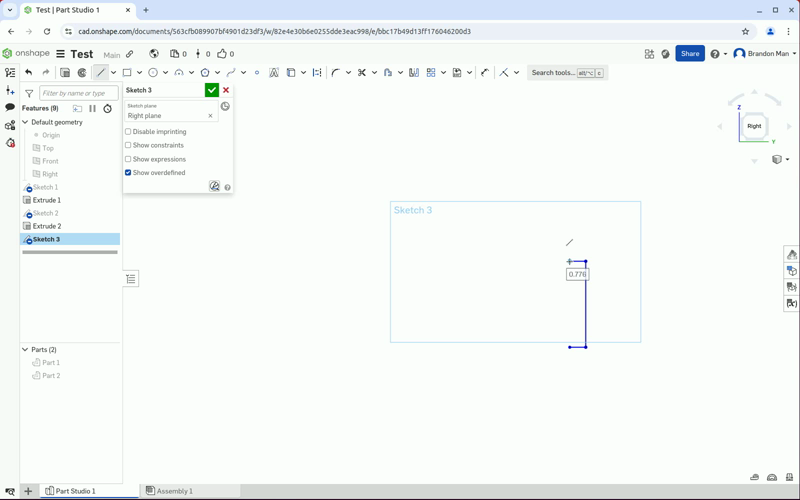
scroll(-6)
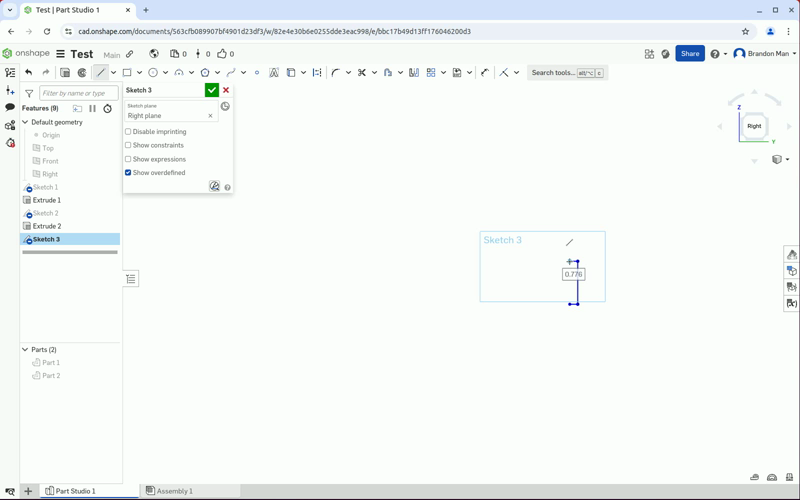
scroll(-6)
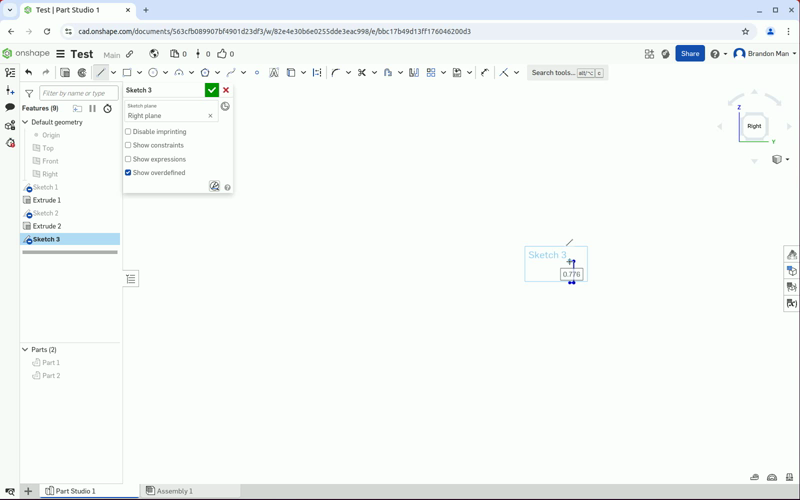
key_up(shift)
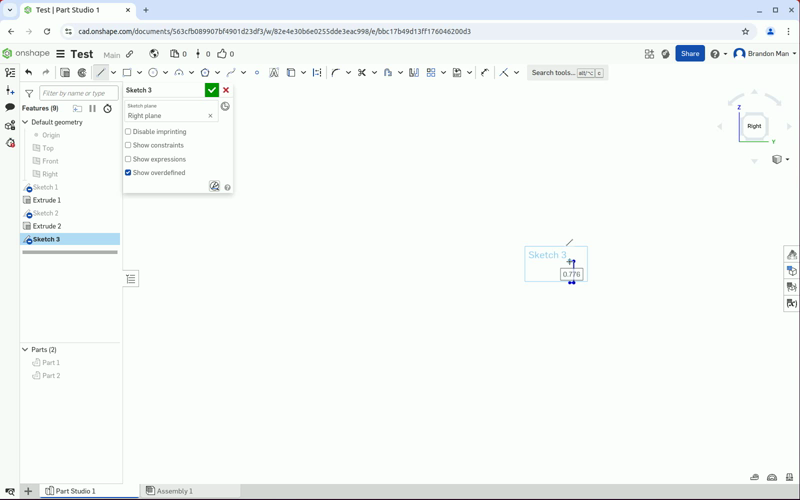
mouse_move(589, 261)
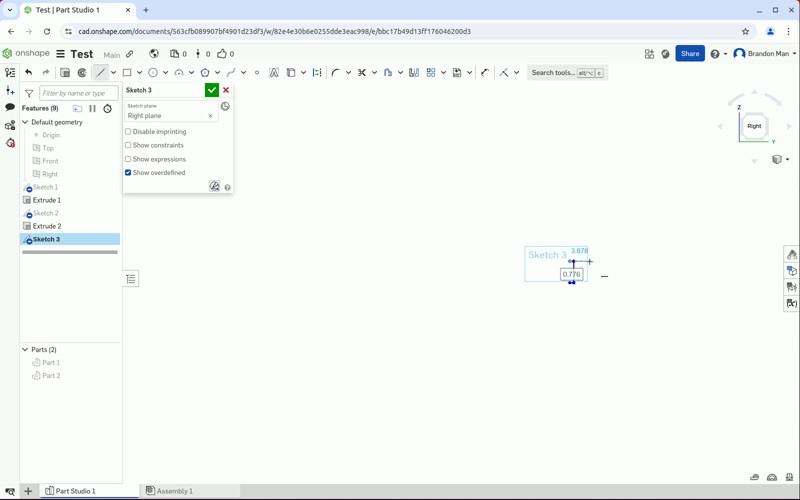
key_down(shift)
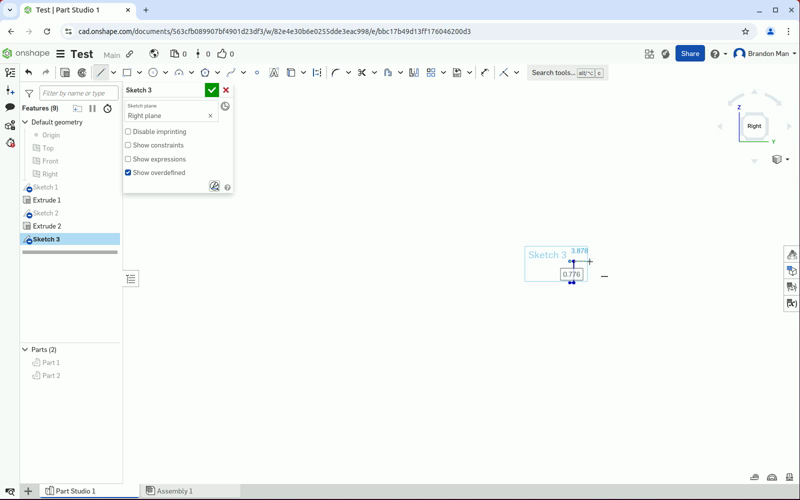
mouse_move(569, 282)
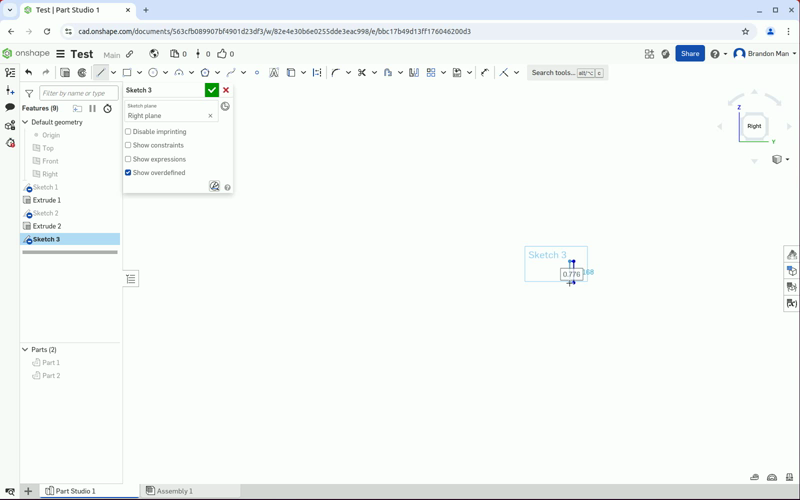
scroll(6)
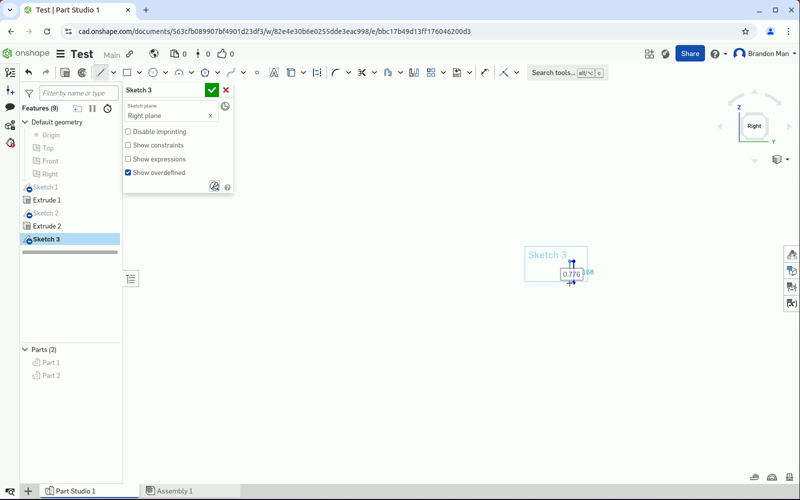
scroll(6)
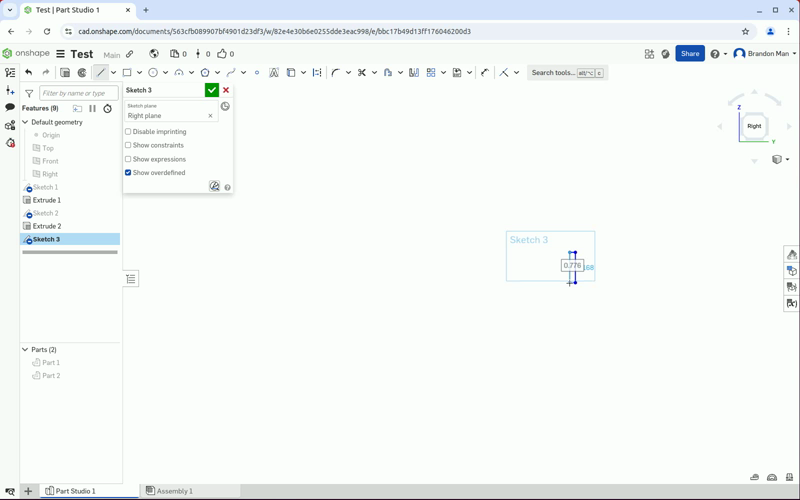
scroll(6)
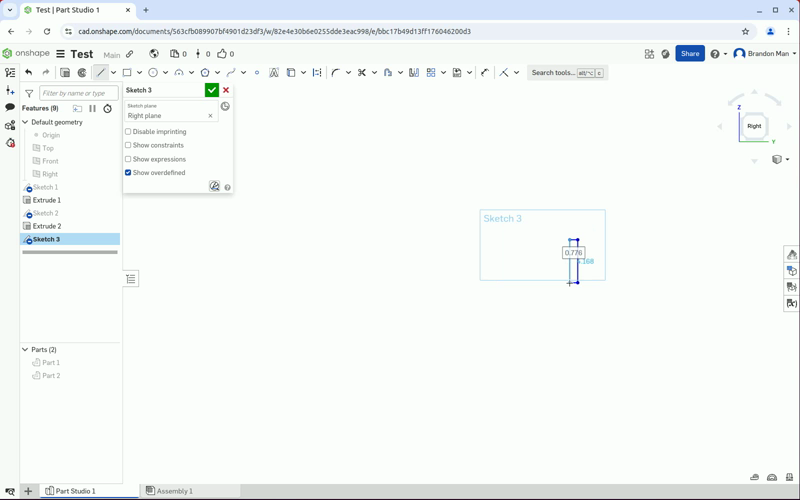
scroll(6)
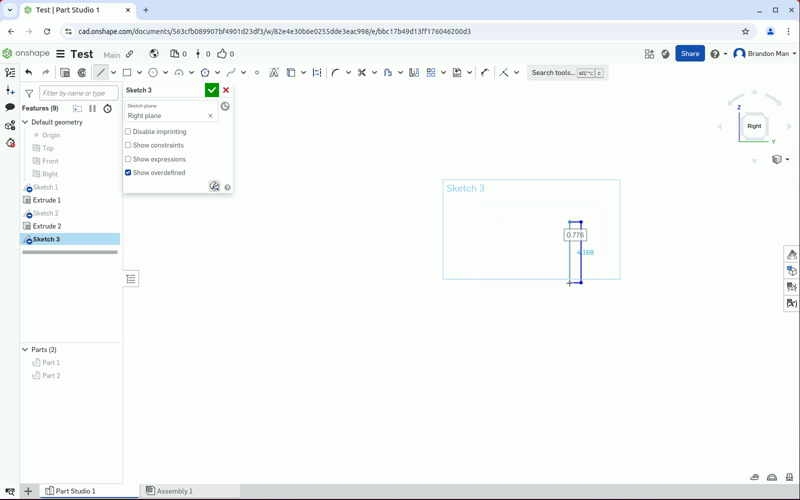
scroll(6)
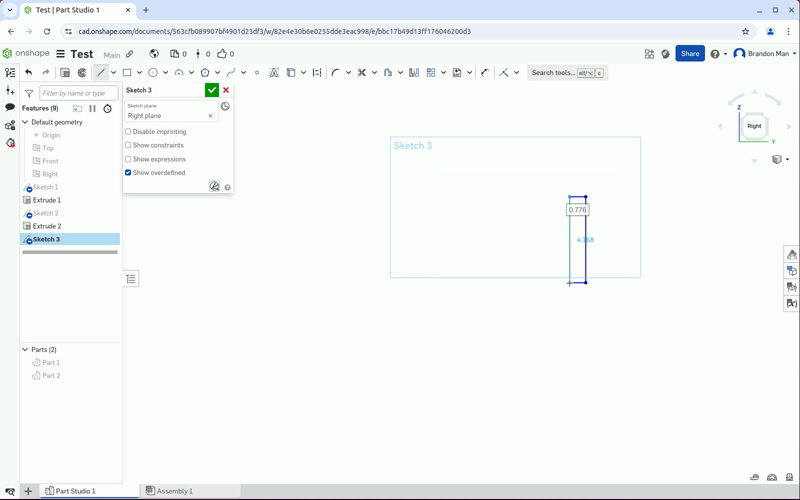
scroll(6)
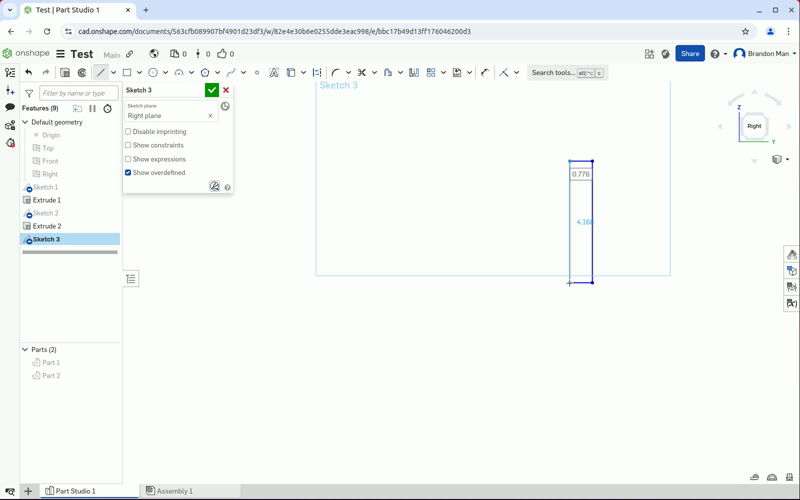
scroll(6)
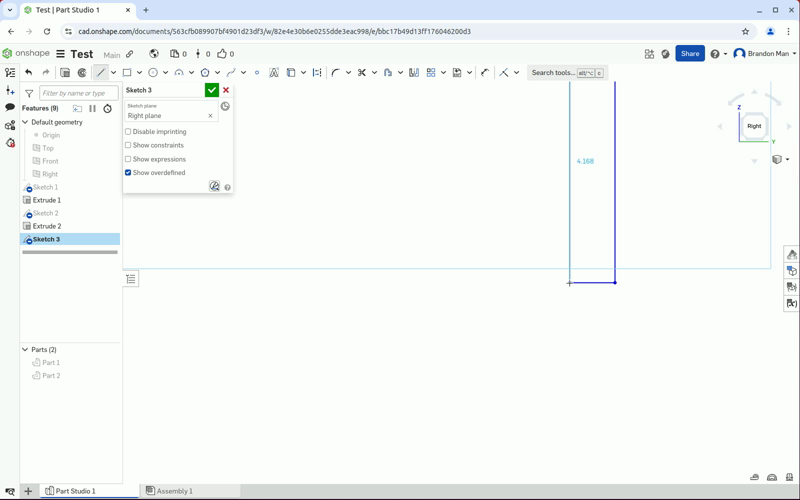
key_up(shift)
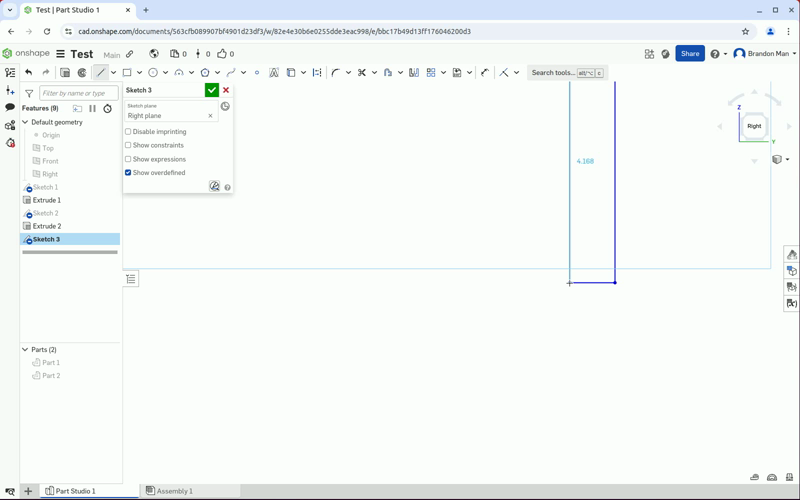
click(569, 282)
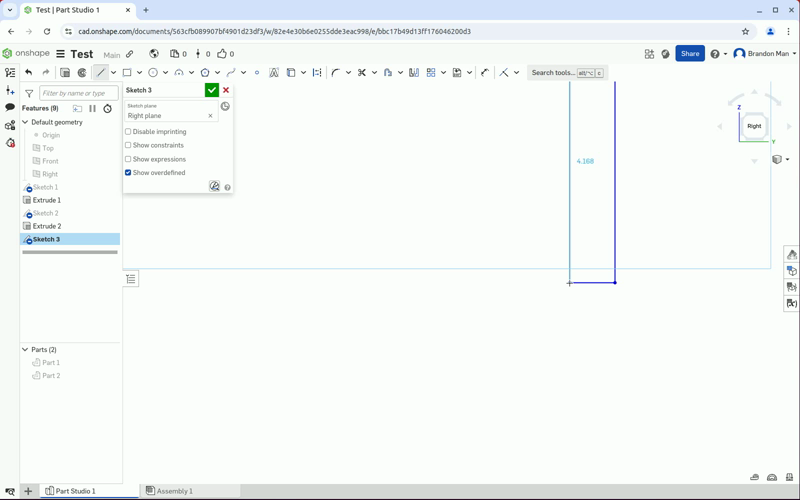
scroll(-6)
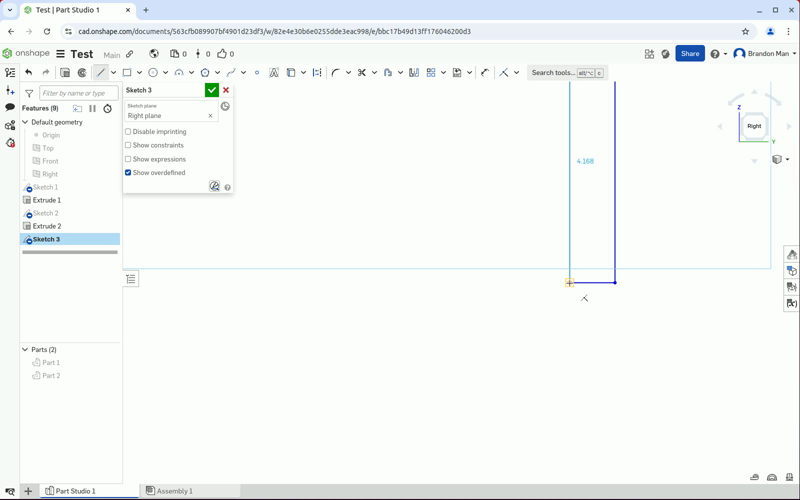
scroll(-6)
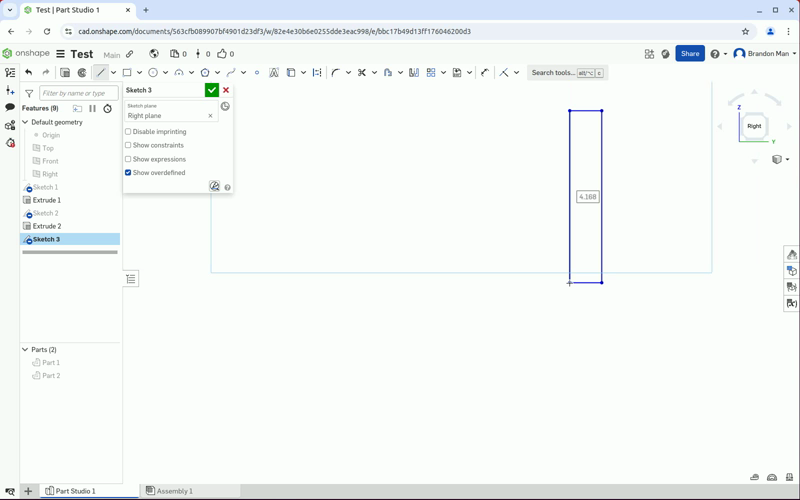
scroll(-6)
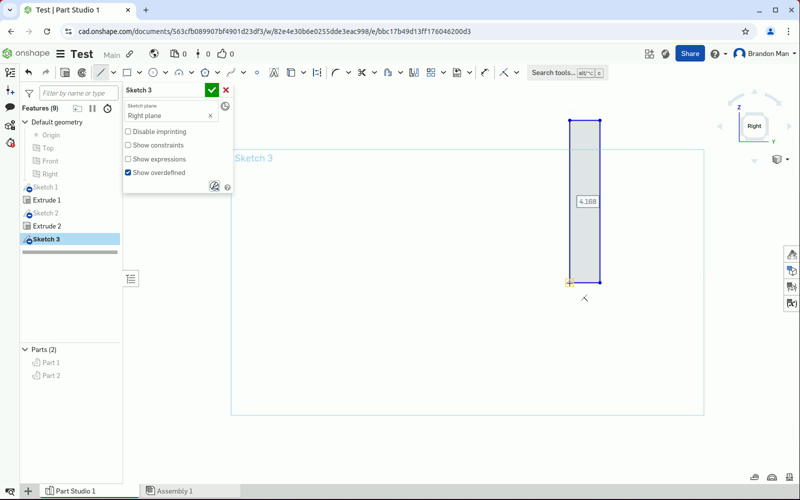
scroll(-6)
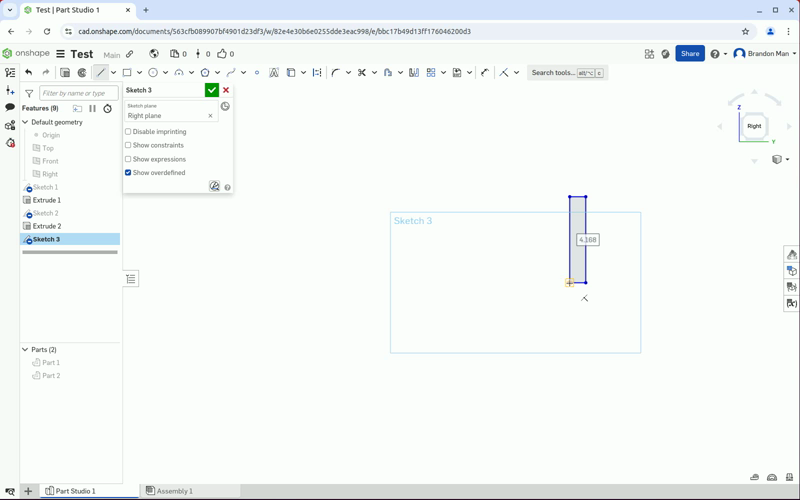
scroll(-6)
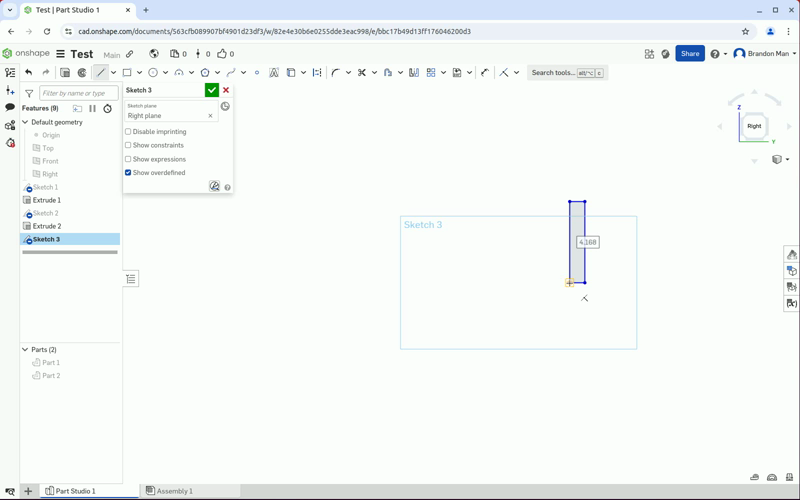
scroll(-6)
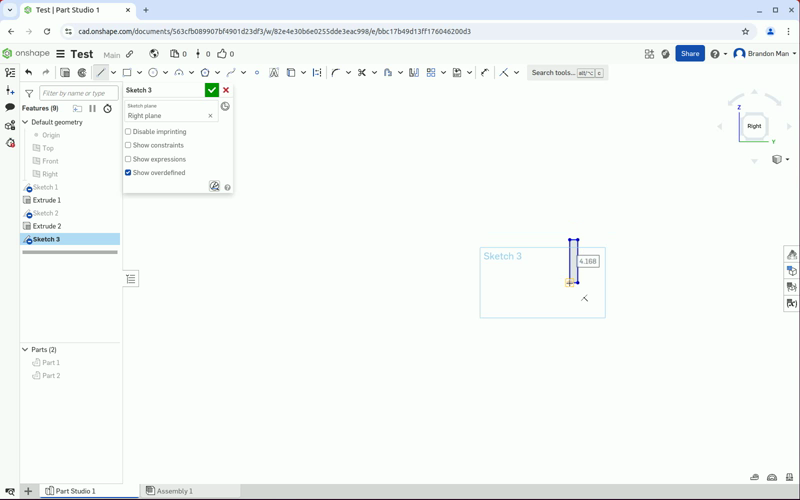
scroll(-6)
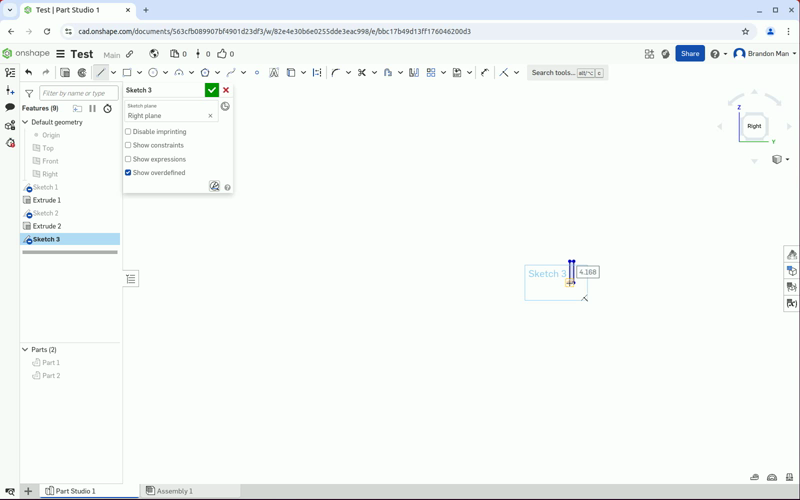
key(esc)
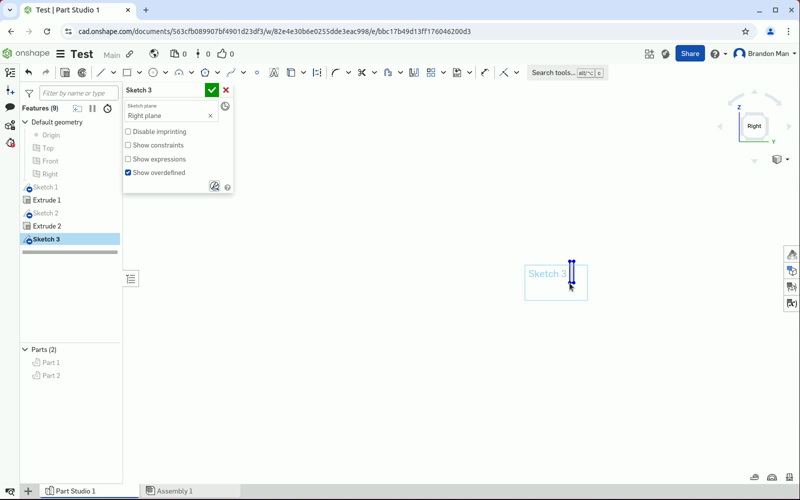
mouse_move(572, 269)
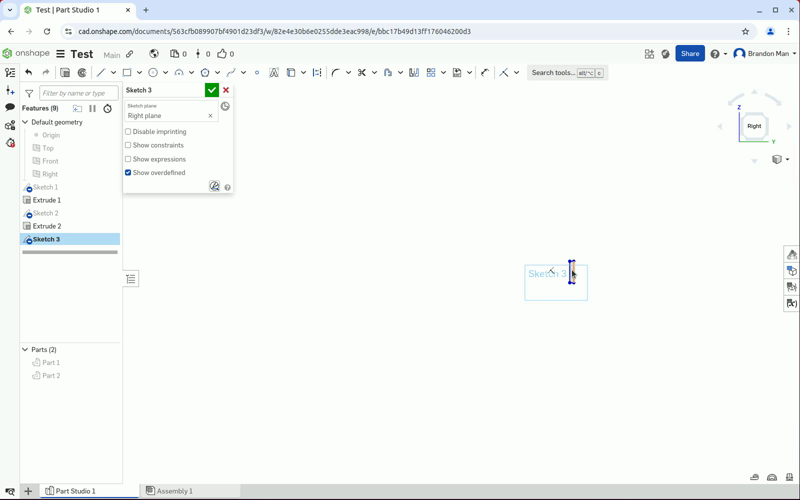
scroll(6)
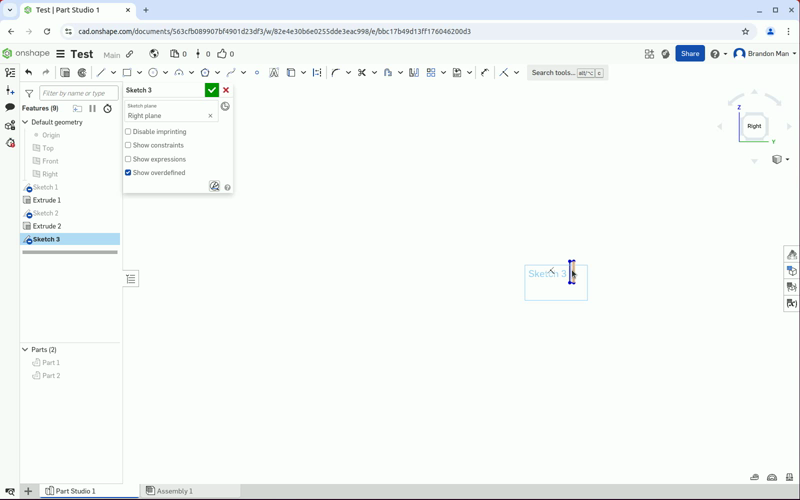
scroll(6)
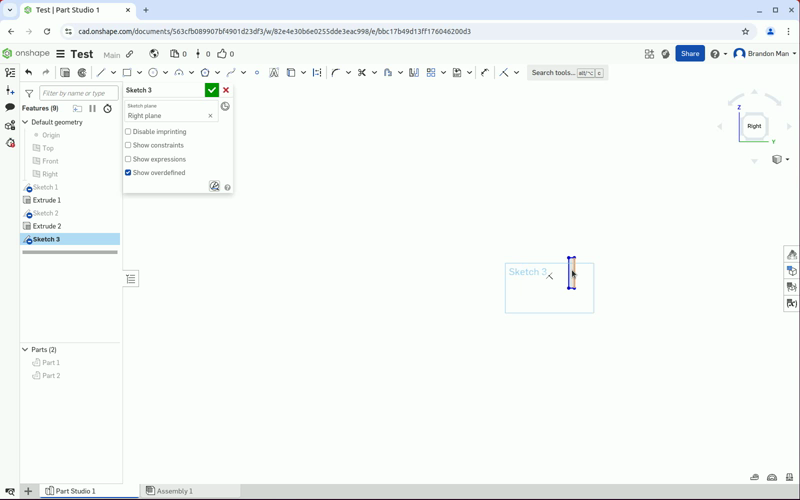
scroll(6)
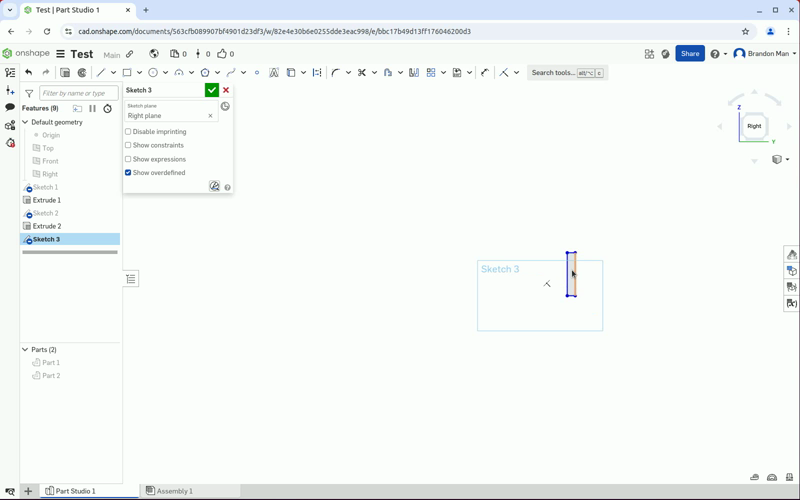
scroll(6)
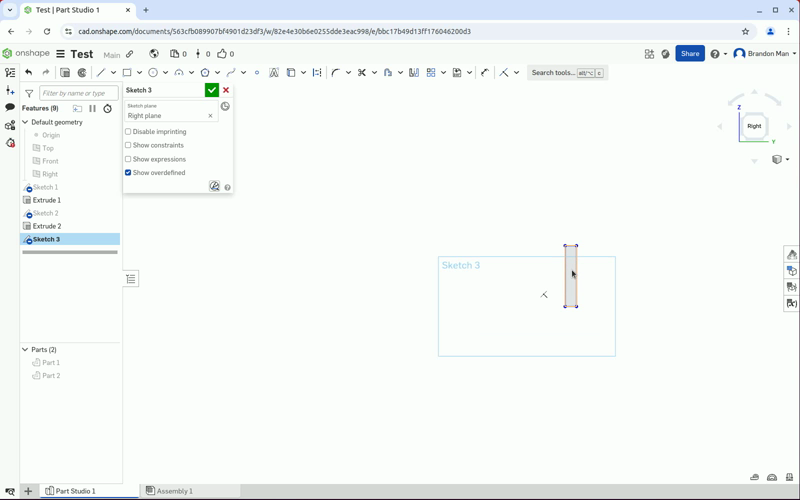
scroll(6)
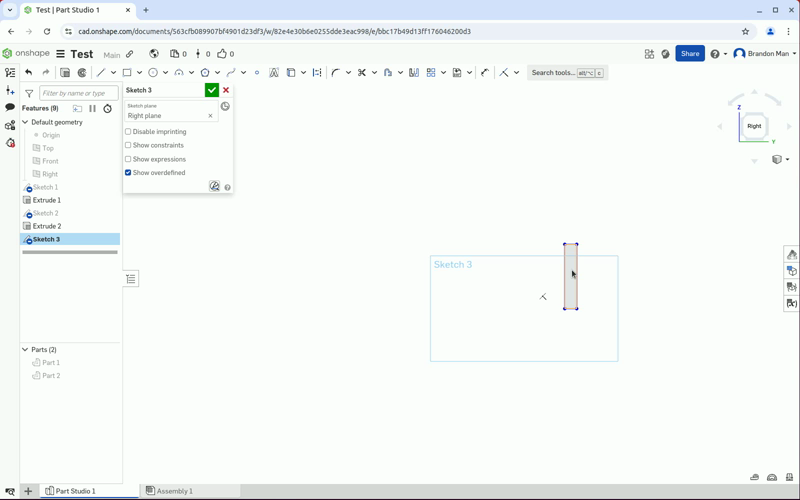
scroll(6)
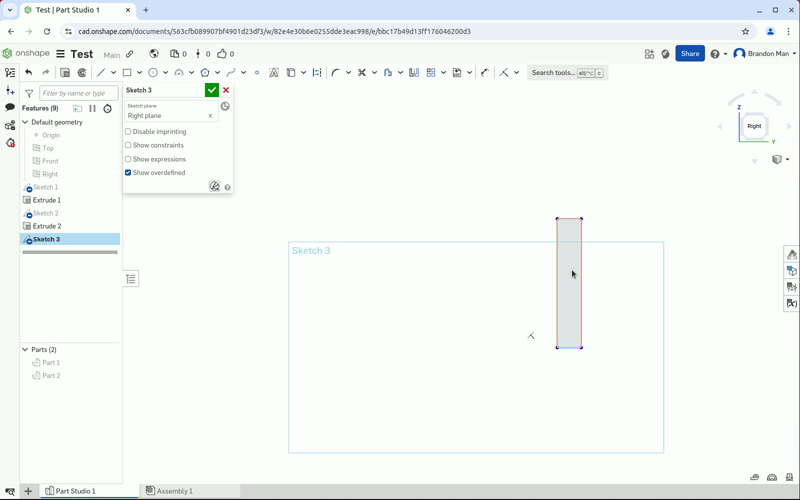
scroll(6)
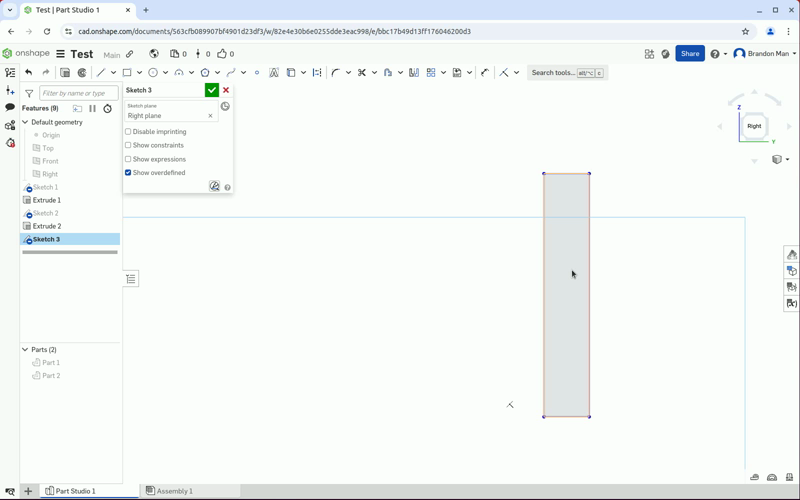
click(572, 269)
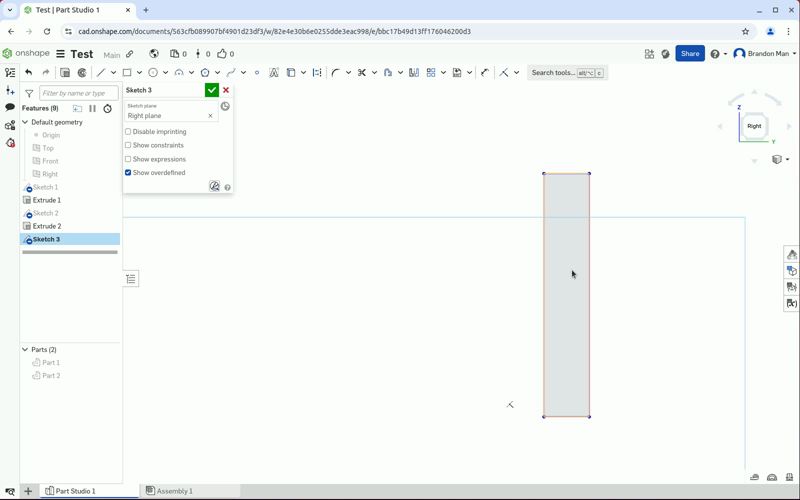
scroll(-6)
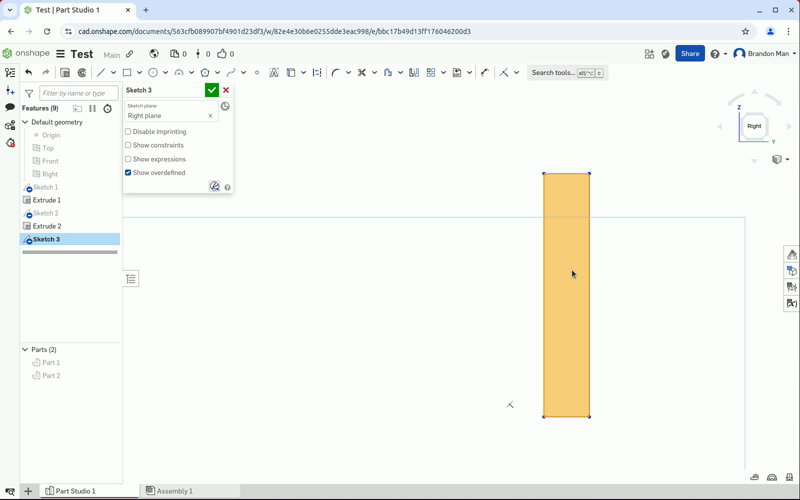
scroll(-6)
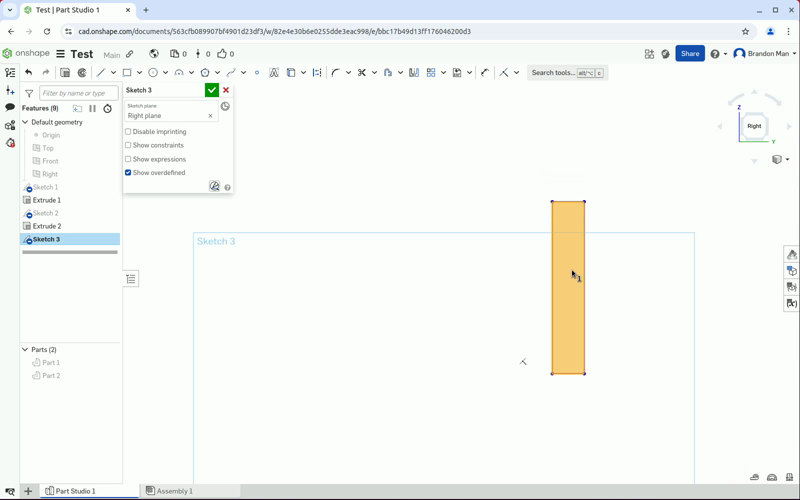
scroll(-6)
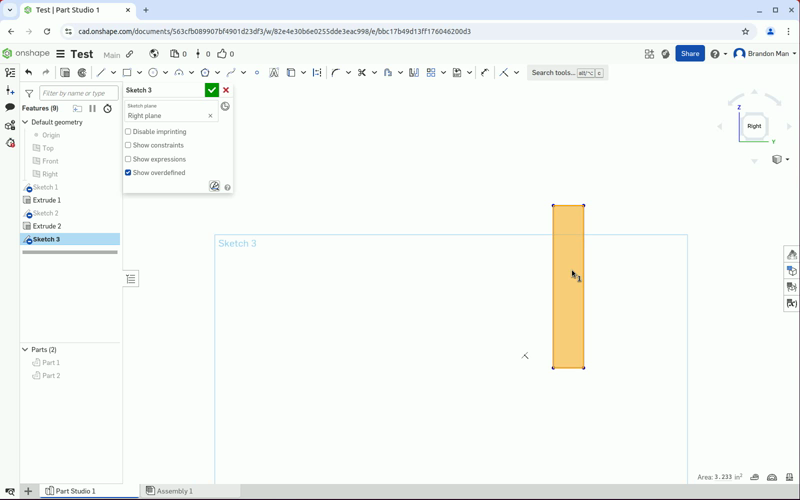
scroll(-6)
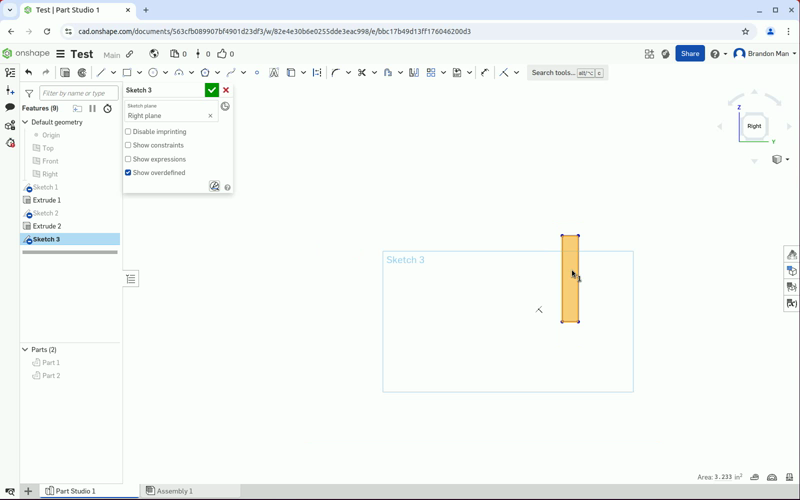
scroll(-6)
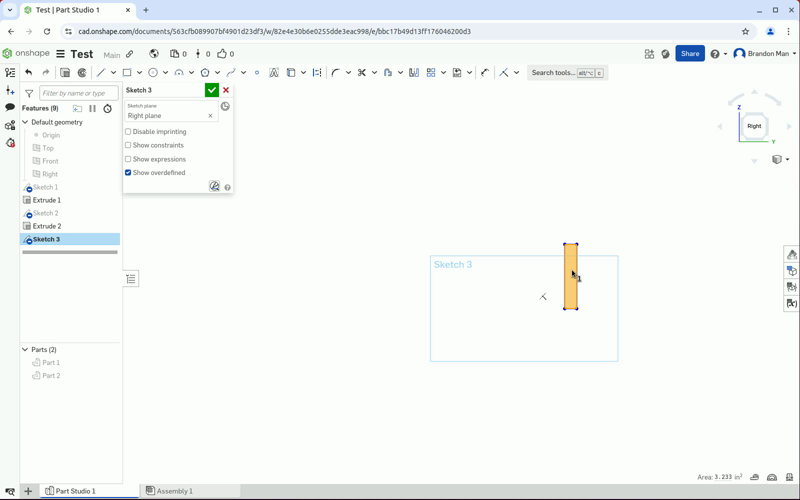
scroll(-6)
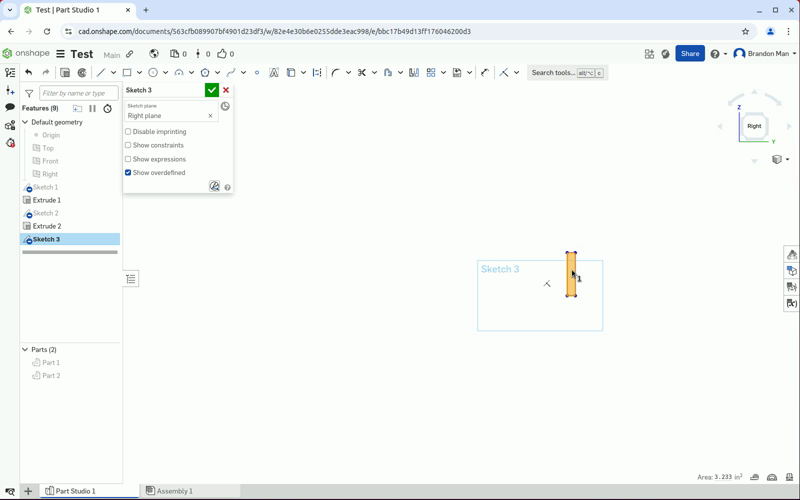
scroll(-6)
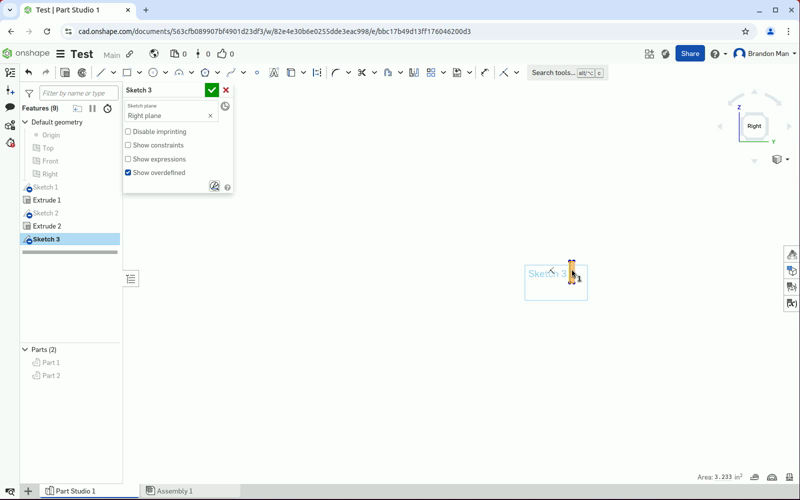
mouse_move(73, 352)
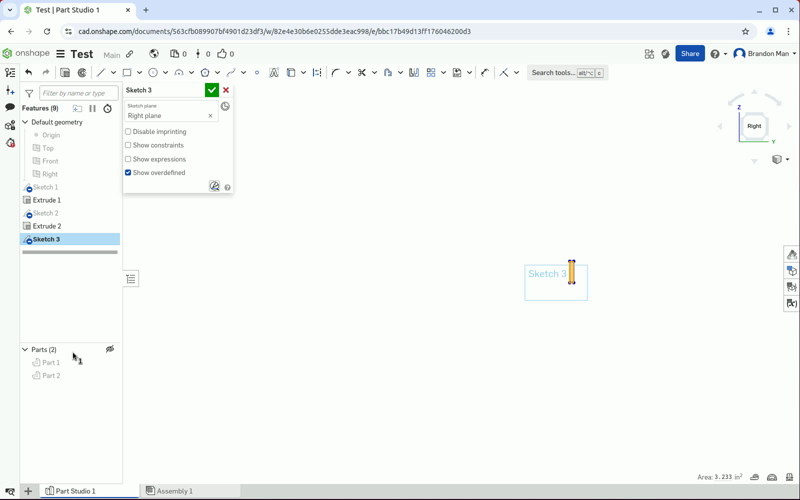
key(shift+y)
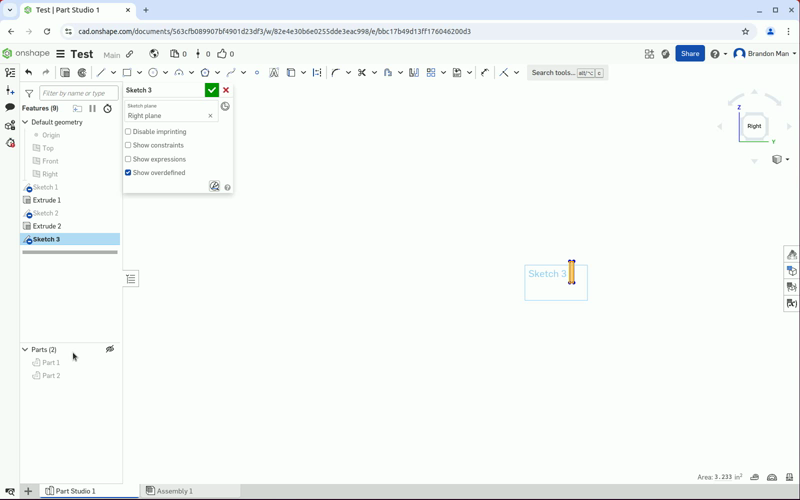
key(shift+e)
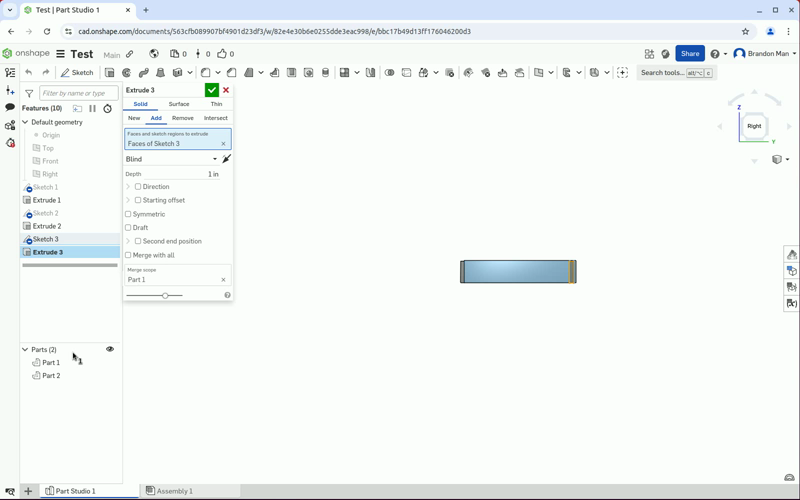
mouse_move(143, 106)
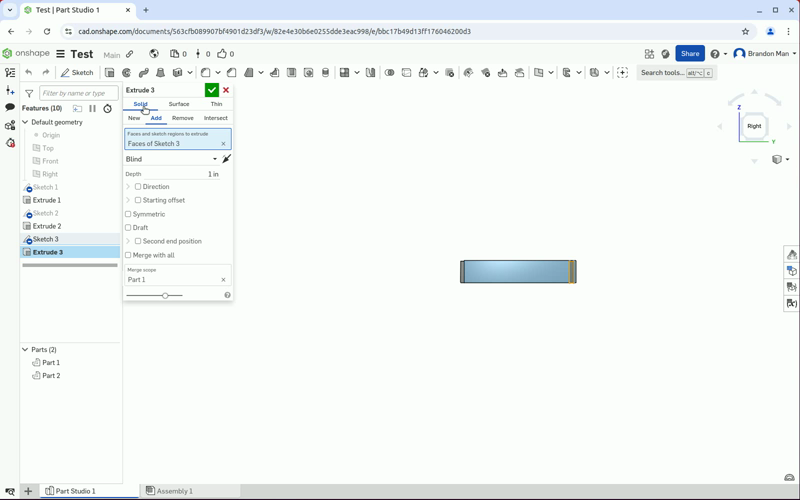
click(143, 106)
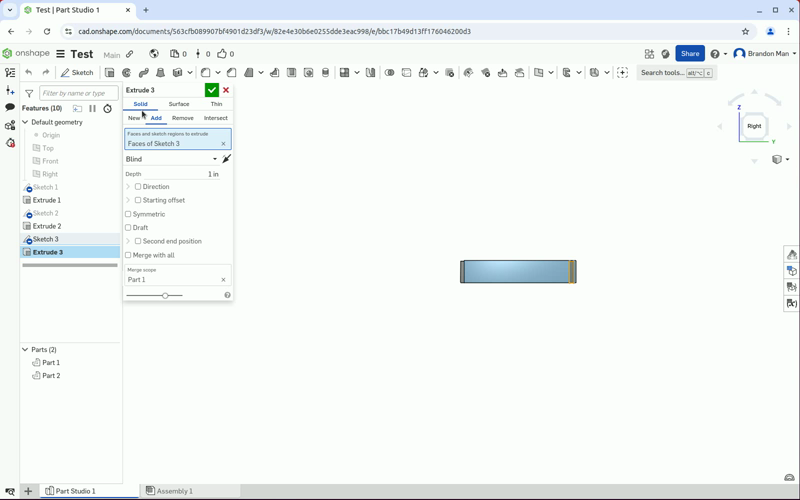
mouse_move(137, 120)
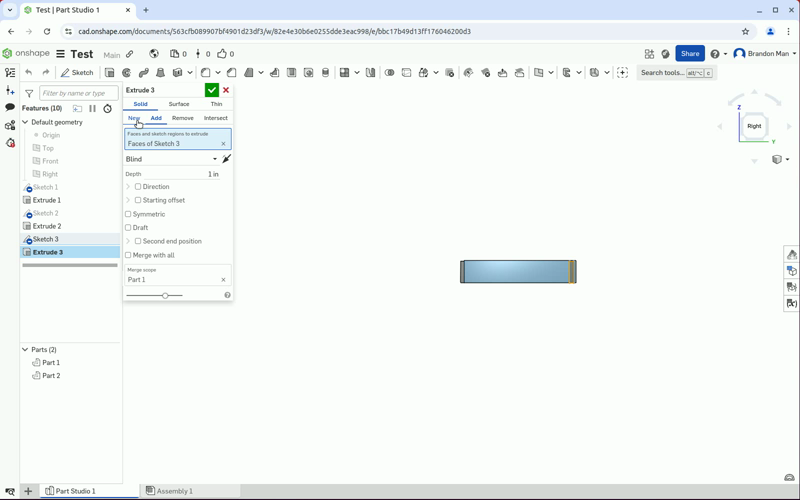
click(137, 120)
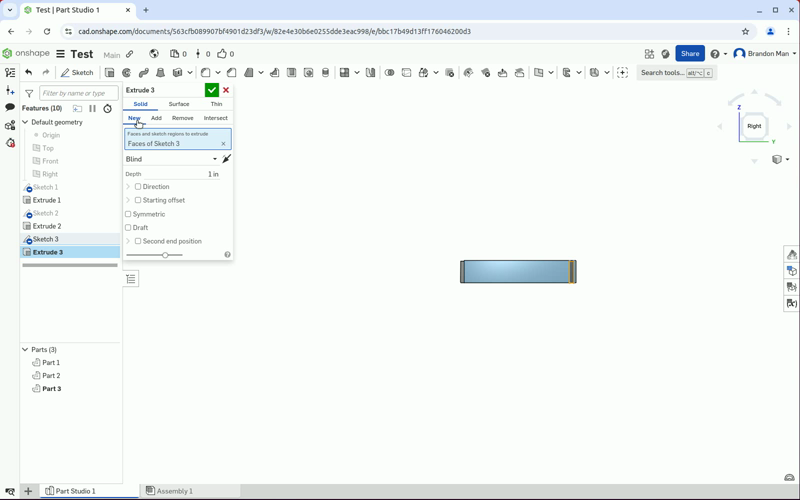
key(tab, 4)
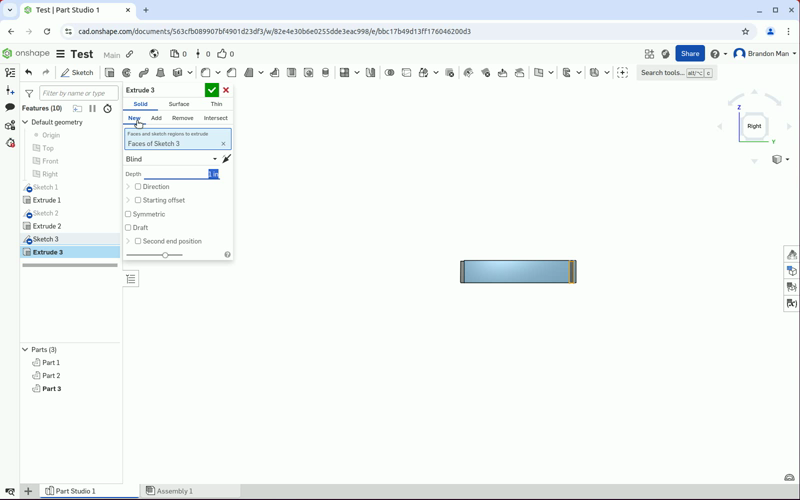
text(0.481)
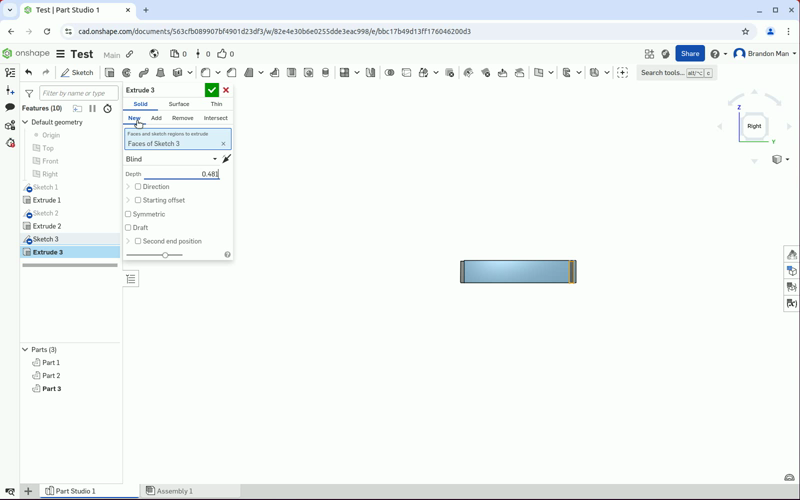
key(enter)
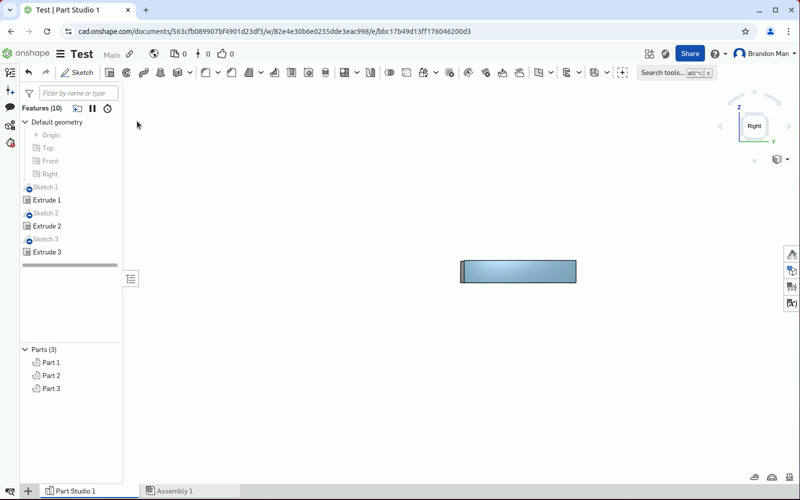
key(shift+h)
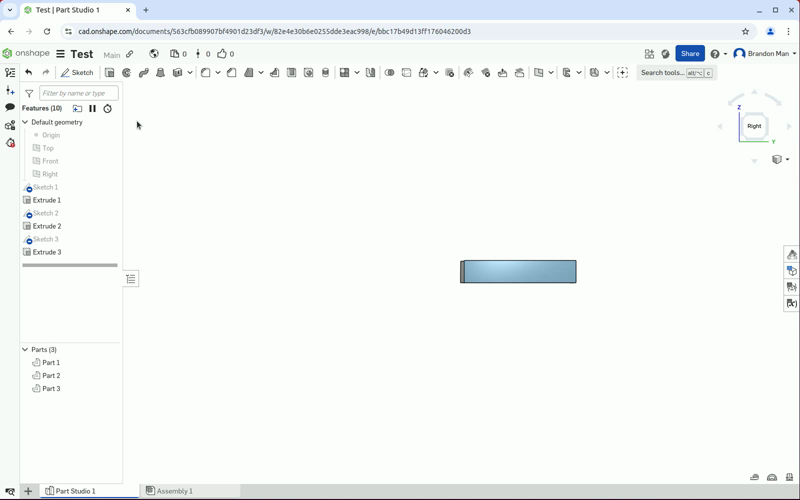
key(shift+h)
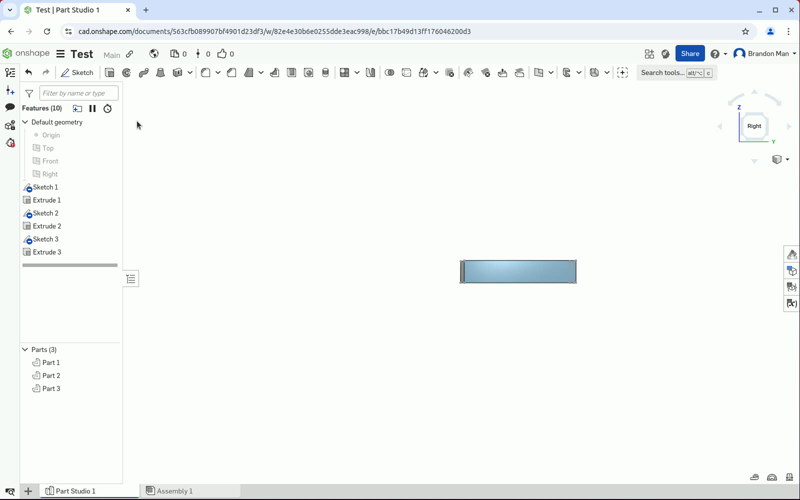
key(shift+7)
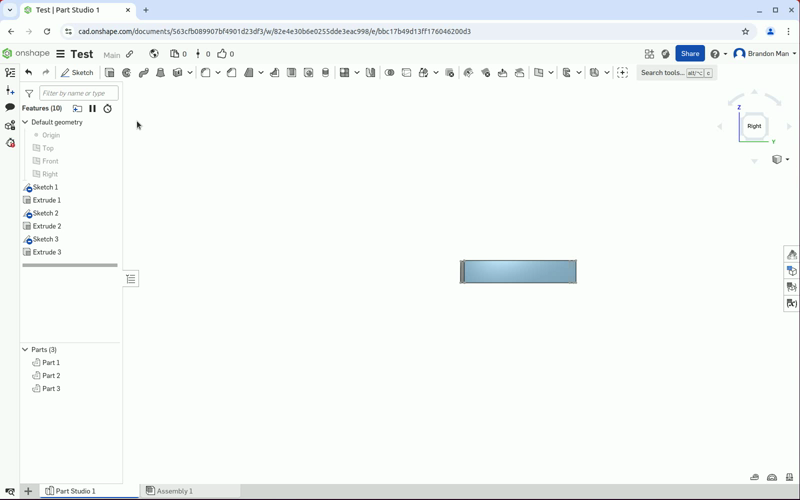
key(right, 2)
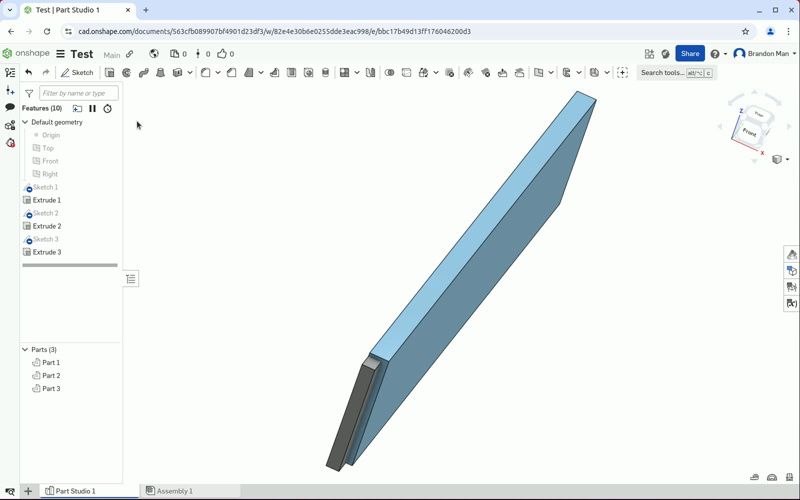
key(down, 2)
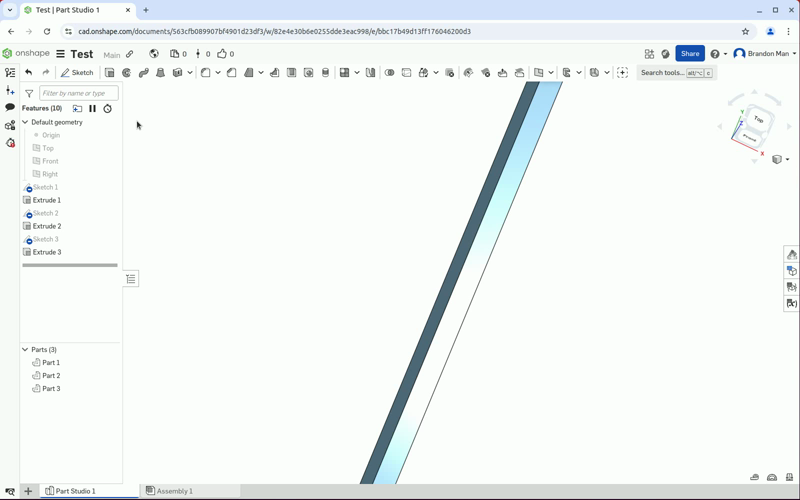
key(up, 2)
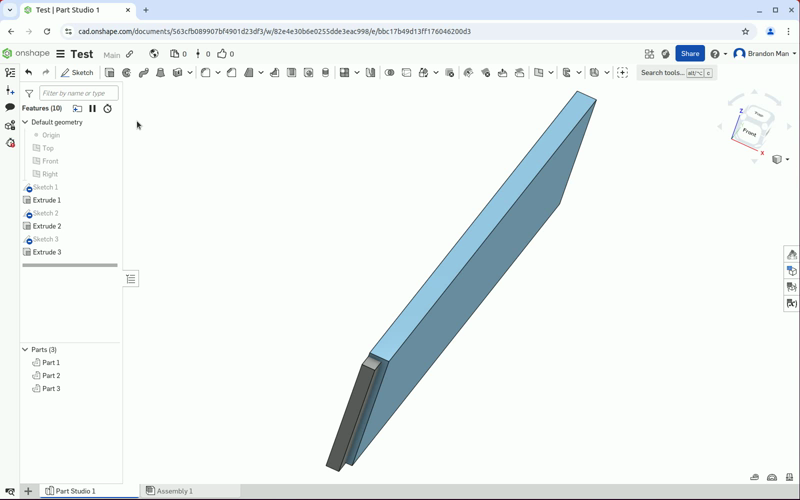
key(left, 2)
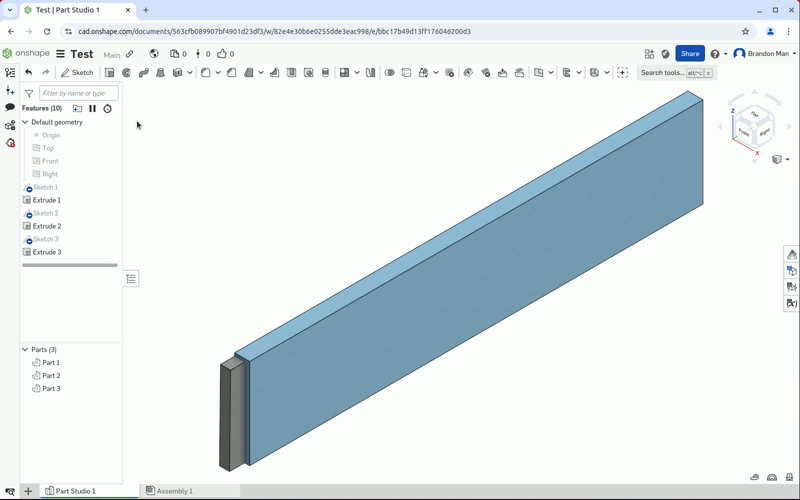
mouse_move(73, 189)
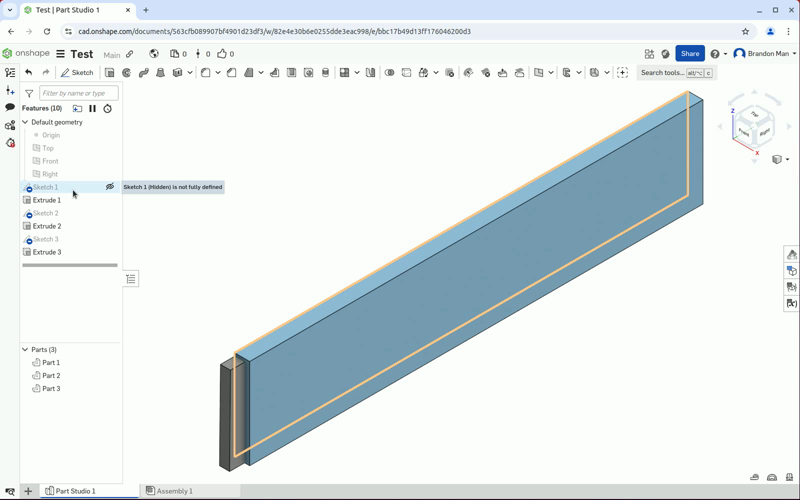
click(73, 189)